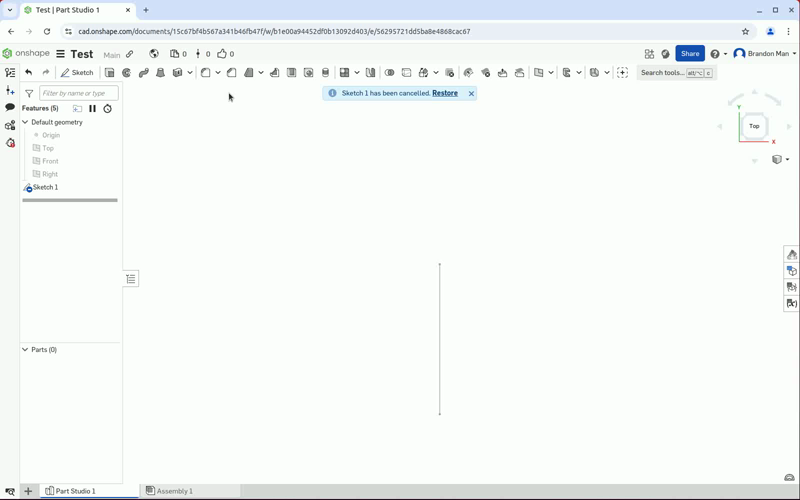
key(shift+h)
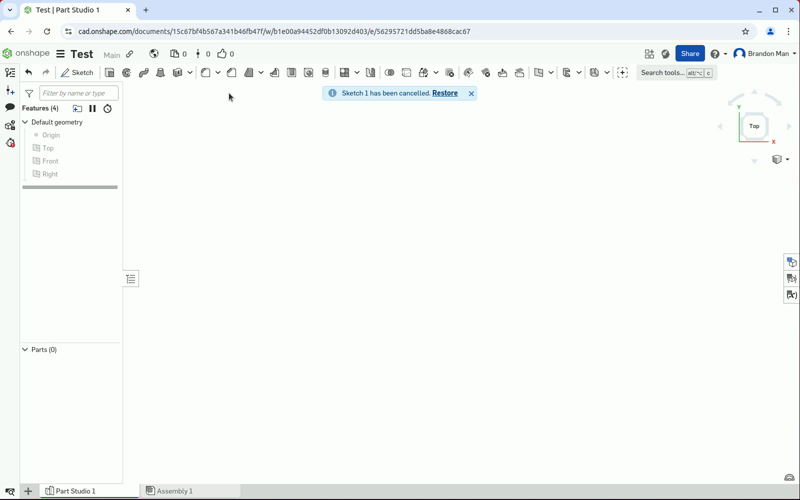
mouse_move(73, 352)
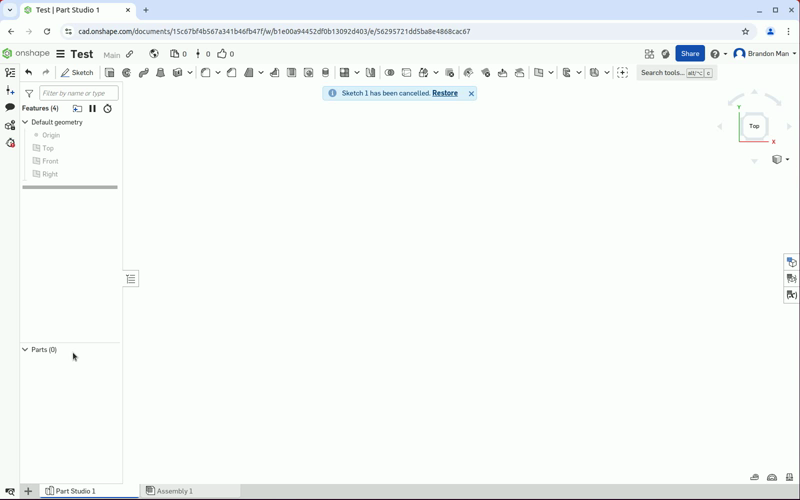
key(y)
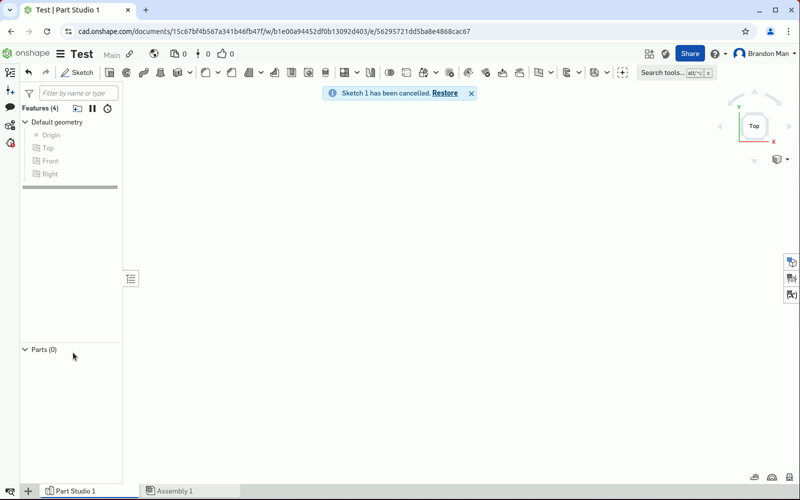
key(shift+p)
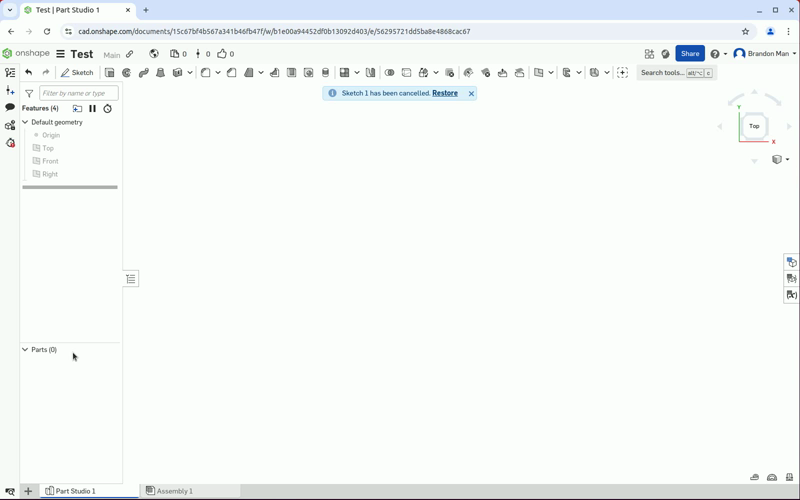
key(space)
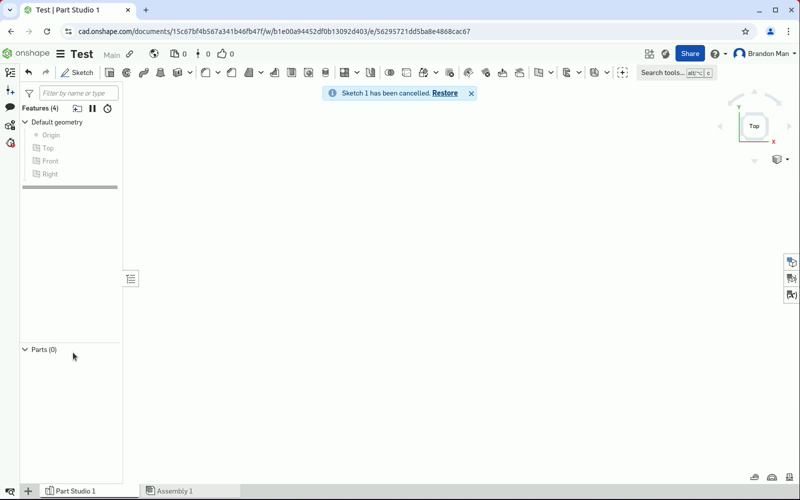
key_down(shift)
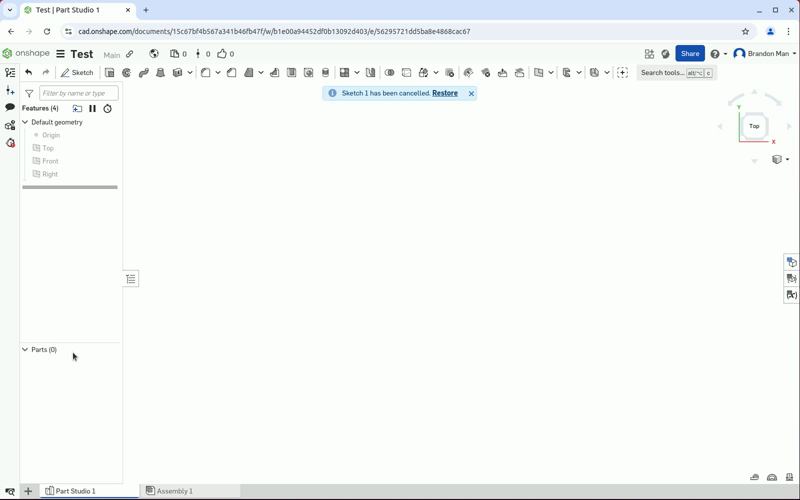
key(up)
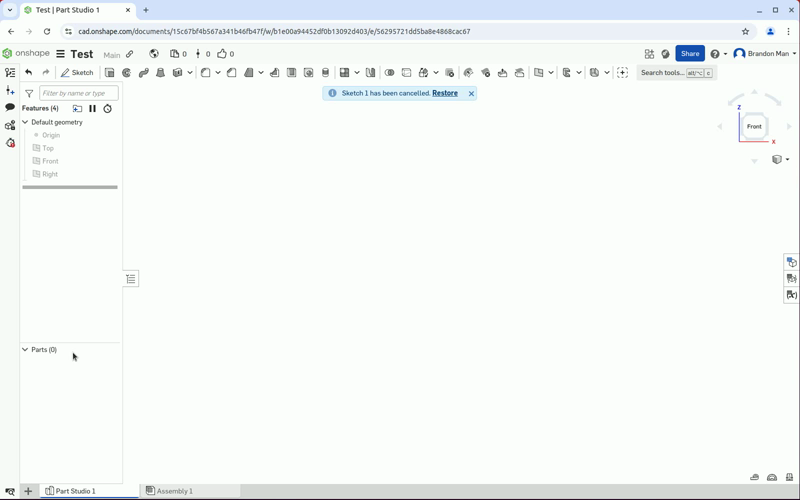
key_up(shift)
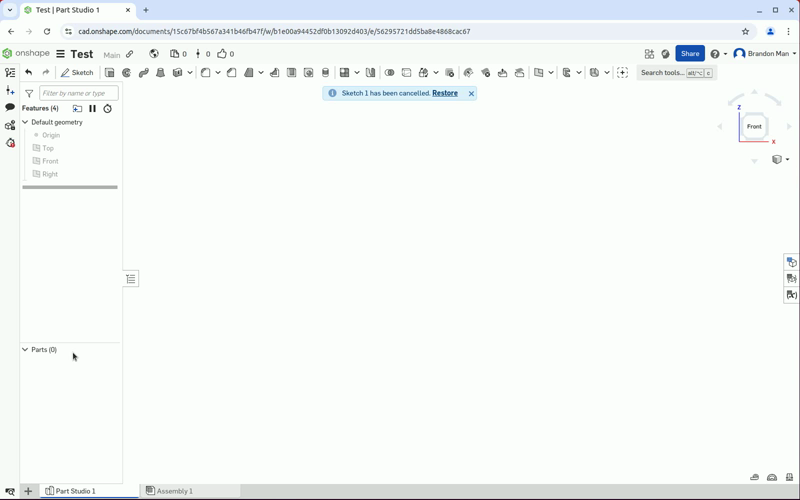
mouse_move(73, 352)
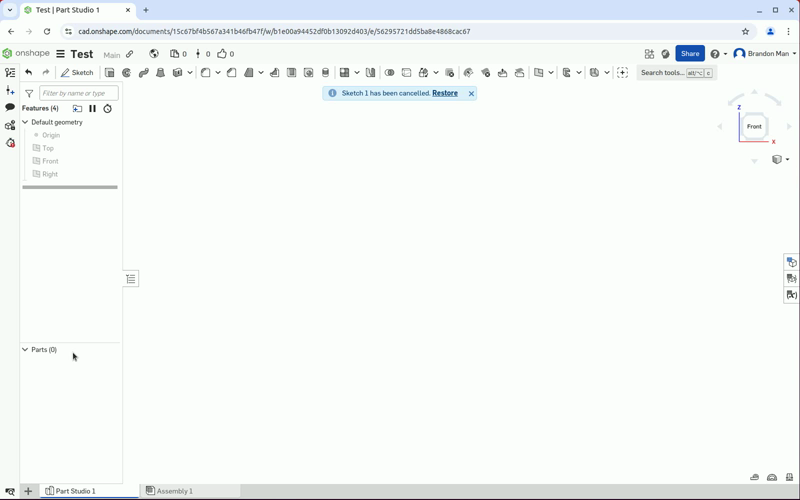
key(shift+y)
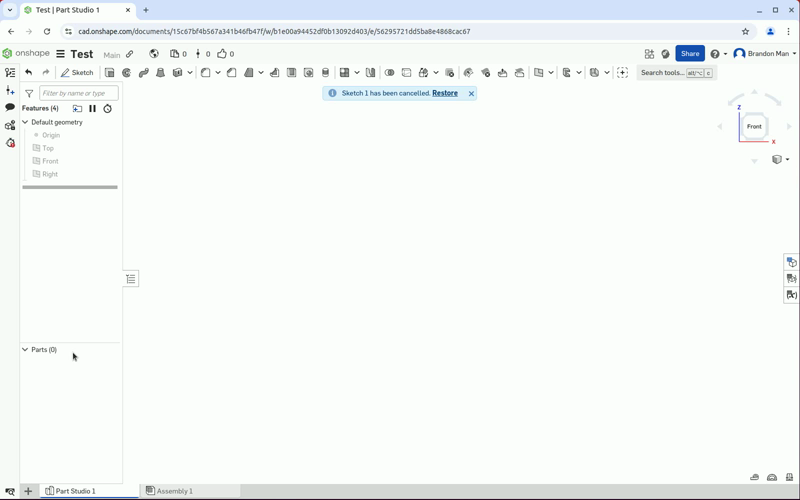
key(shift+s)
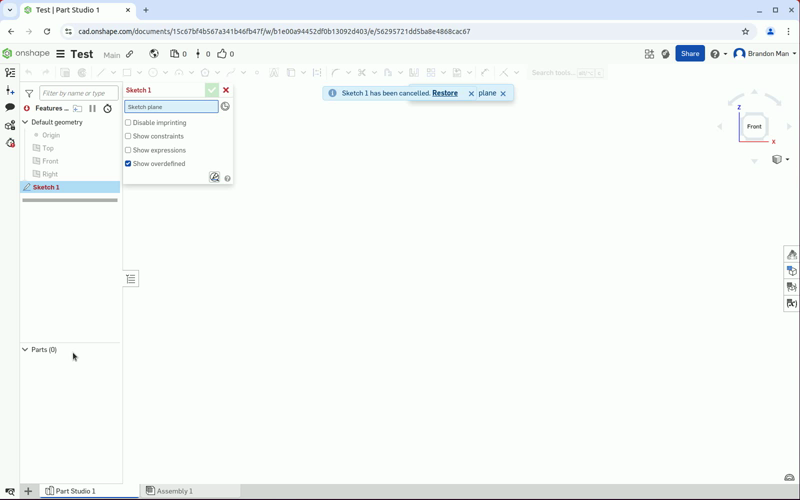
mouse_move(73, 163)
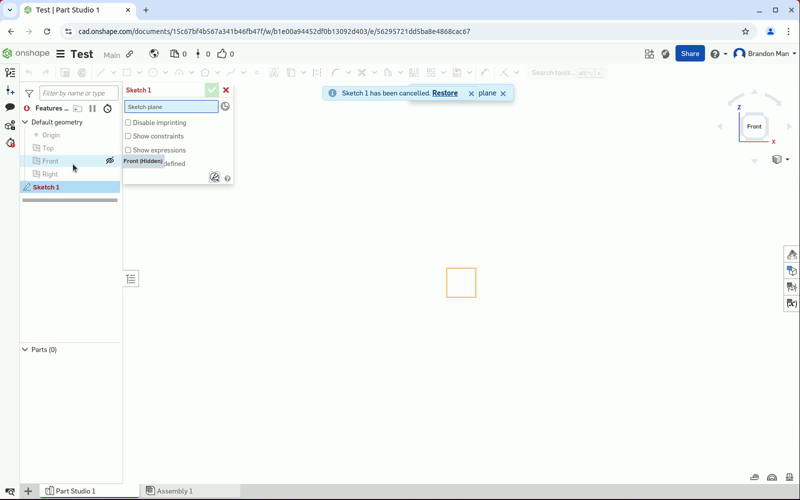
click(73, 163)
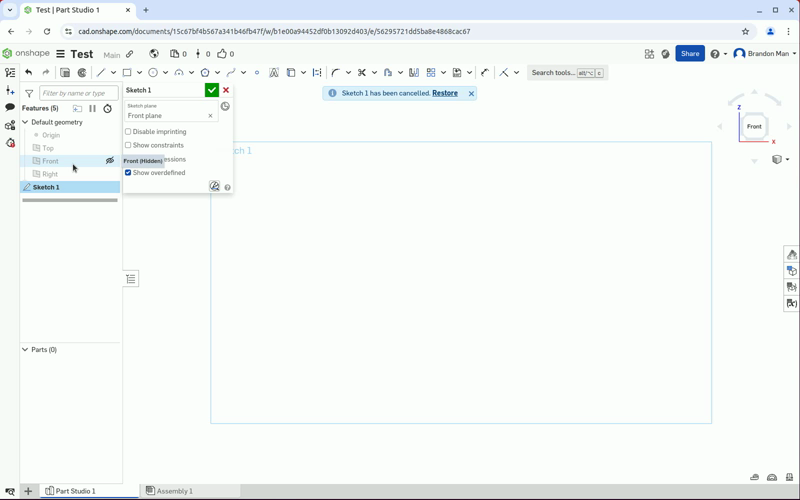
mouse_move(73, 352)
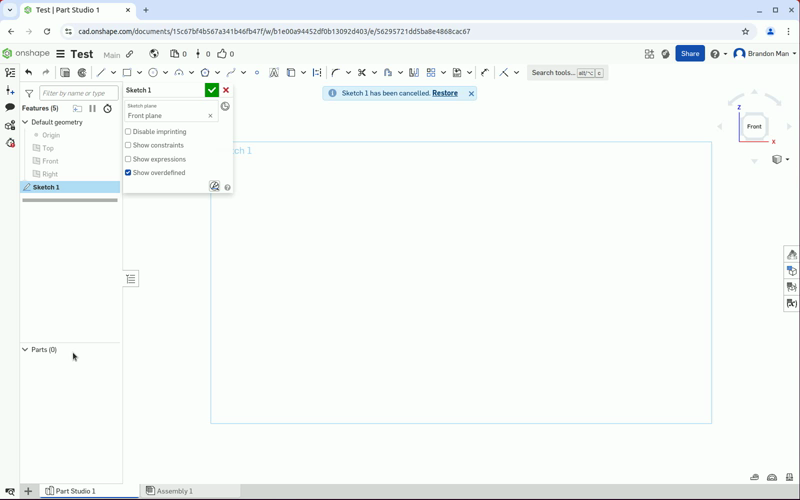
key(y)
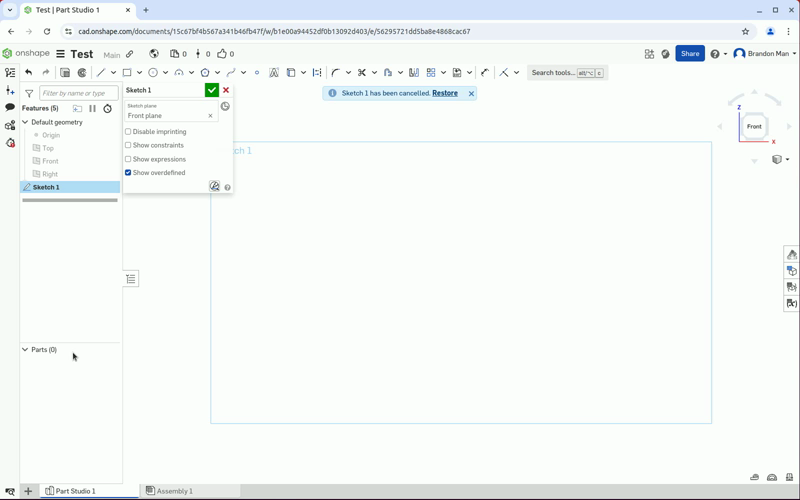
key(l)
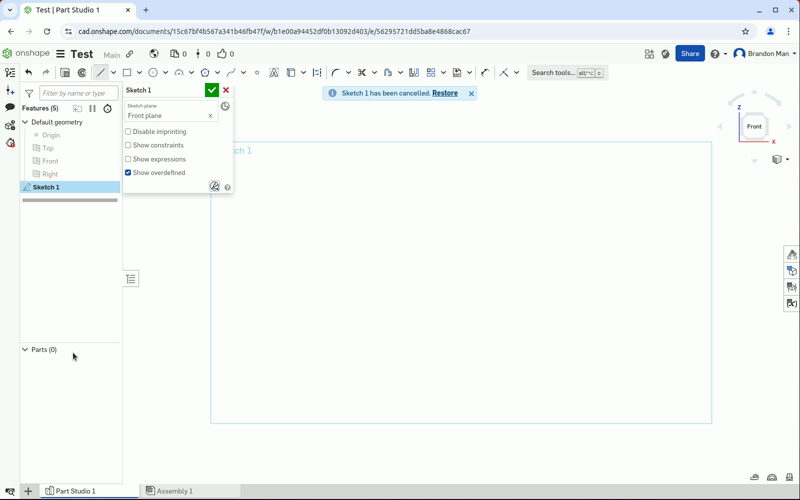
key_down(shift)
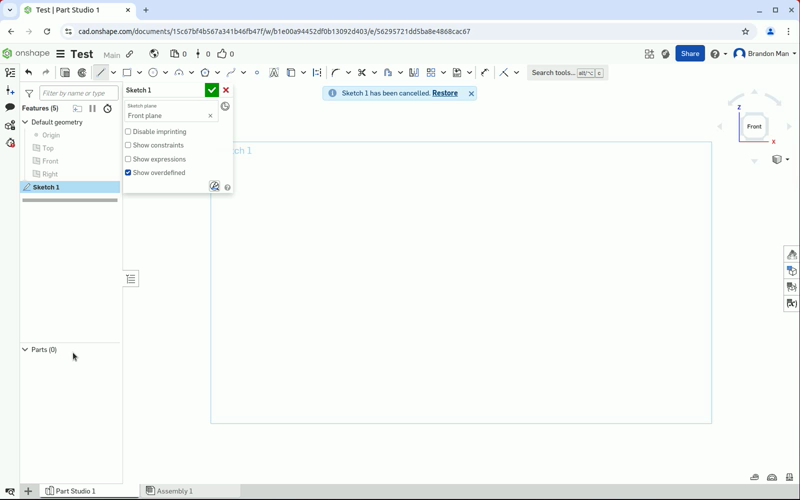
mouse_move(460, 218)
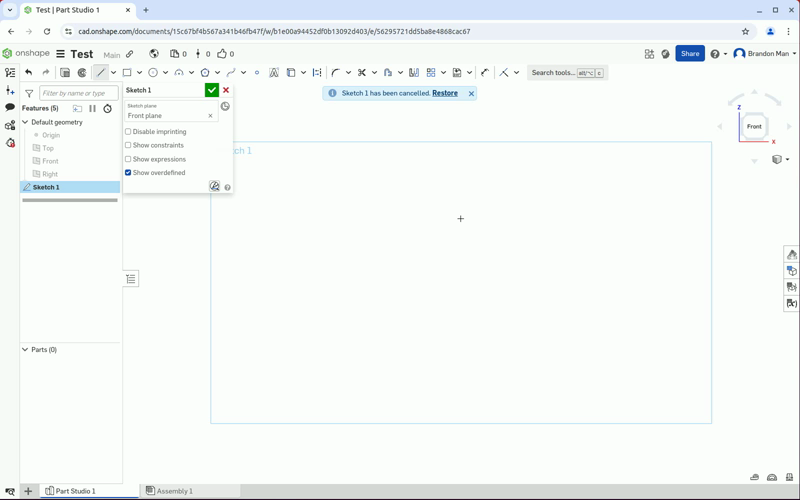
click(460, 218)
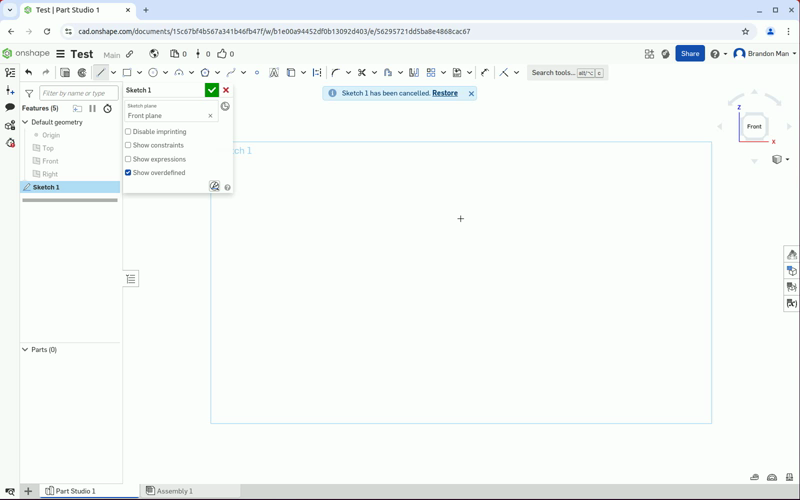
key_up(shift)
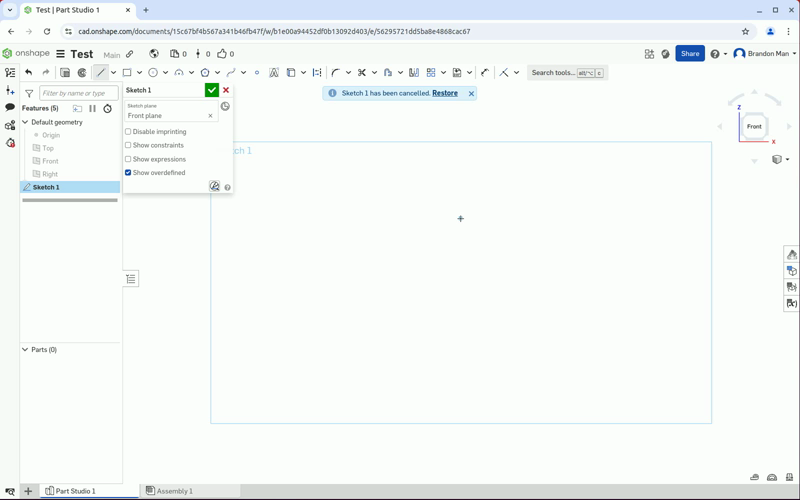
key_down(shift)
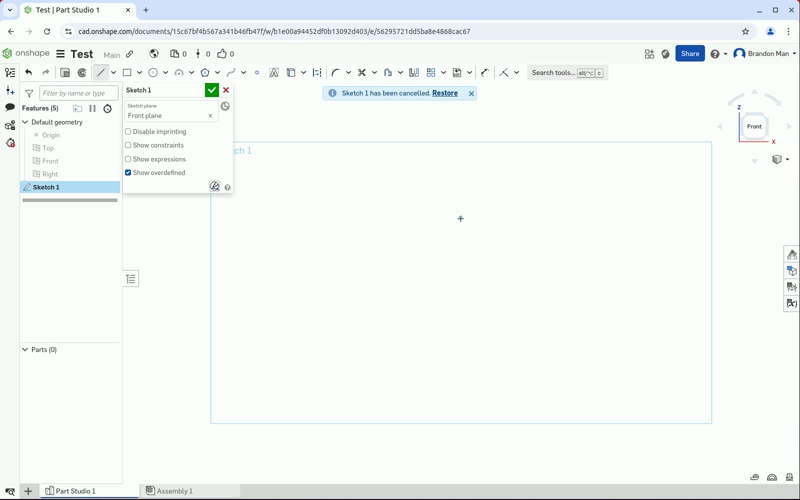
mouse_move(490, 218)
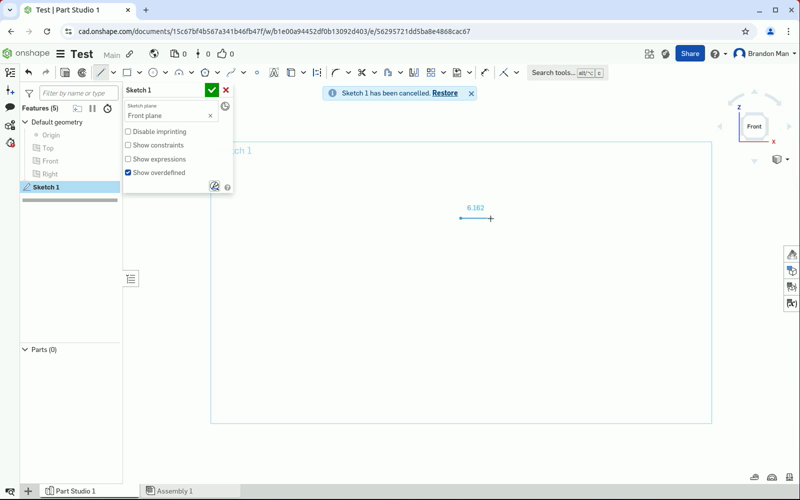
mouse_move(485, 218)
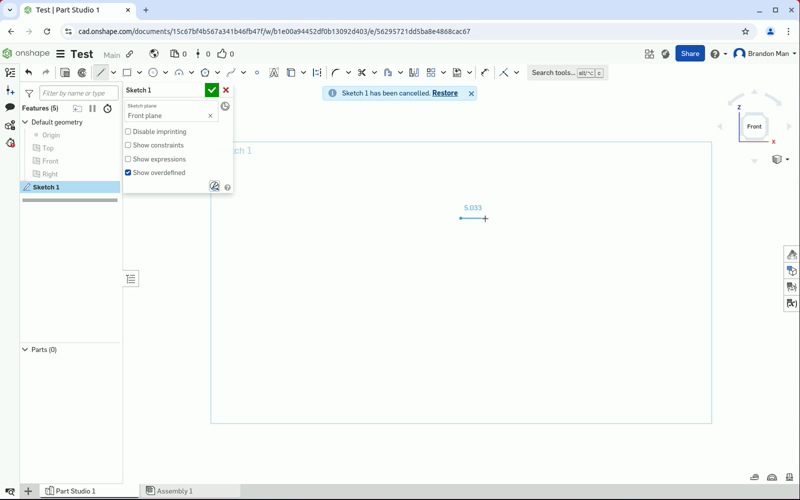
click(485, 218)
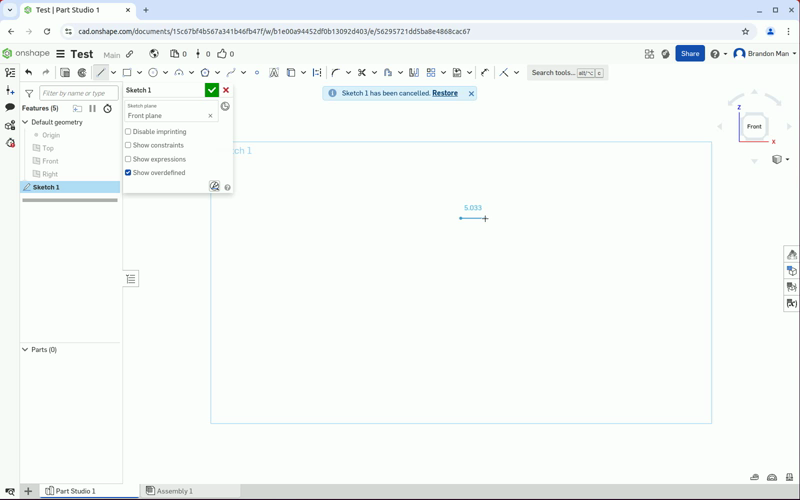
key_up(shift)
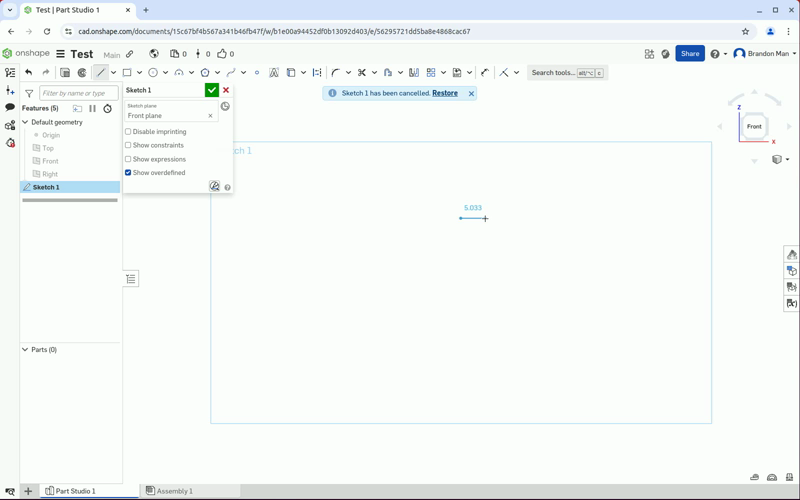
key(esc)
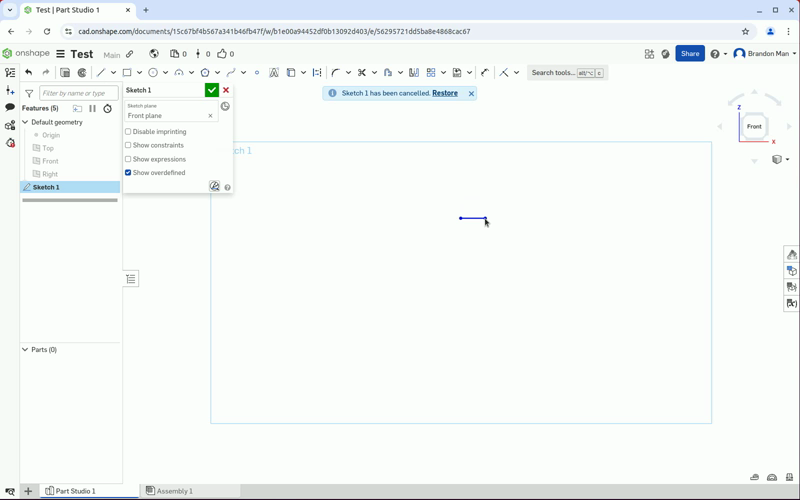
key(a)
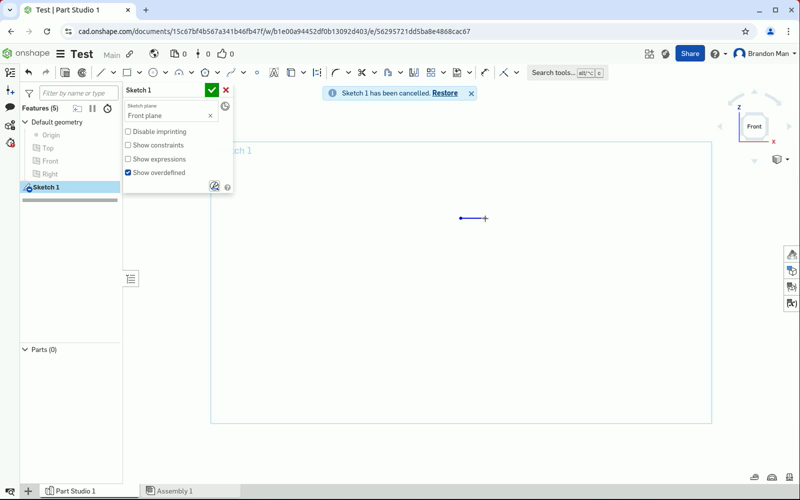
mouse_move(485, 218)
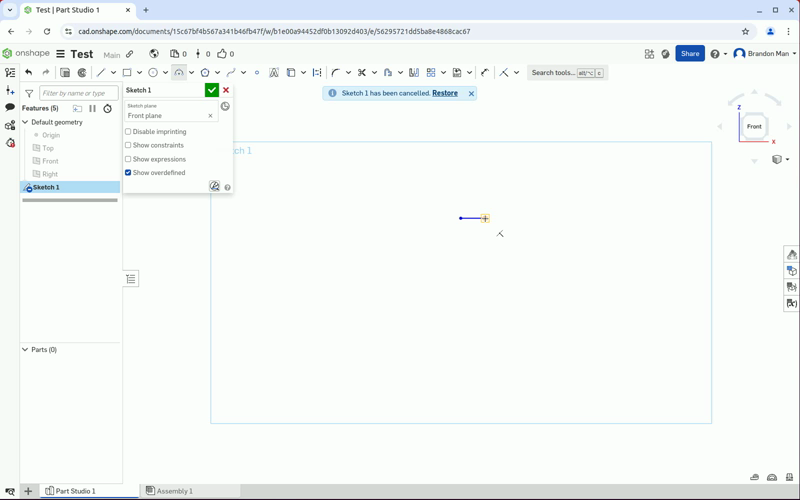
click(485, 218)
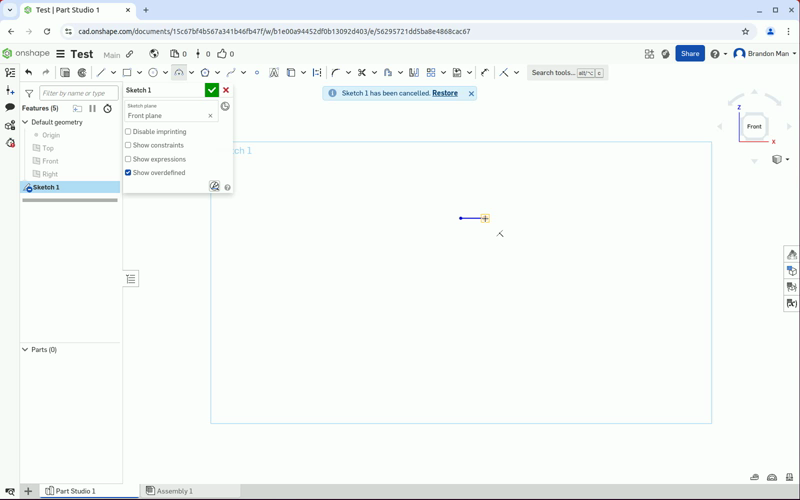
key_down(shift)
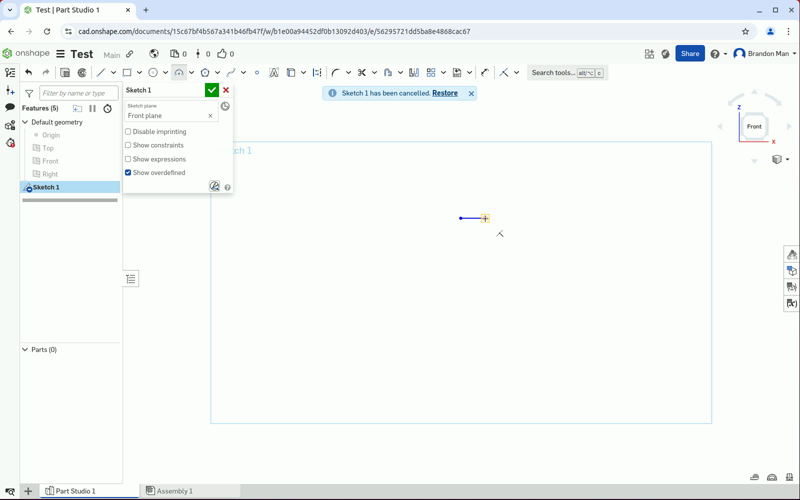
mouse_move(532, 218)
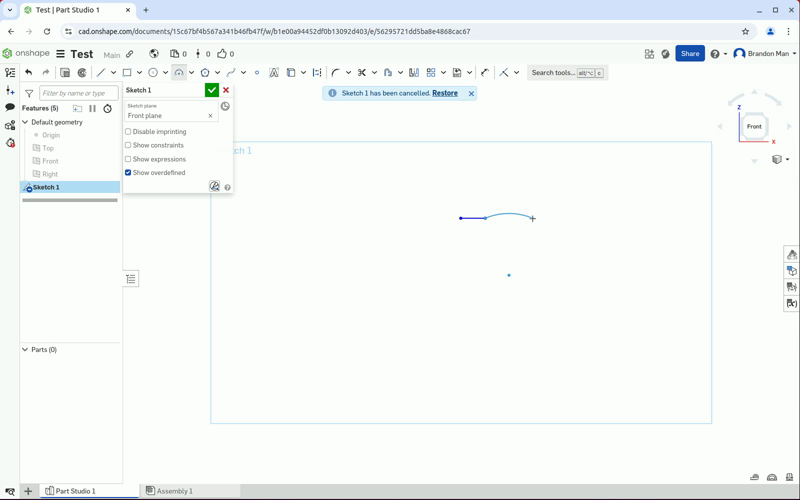
click(532, 218)
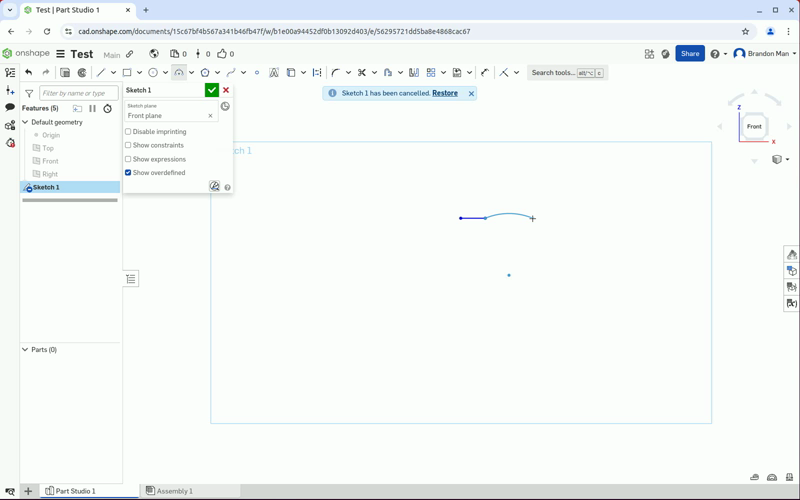
mouse_move(508, 194)
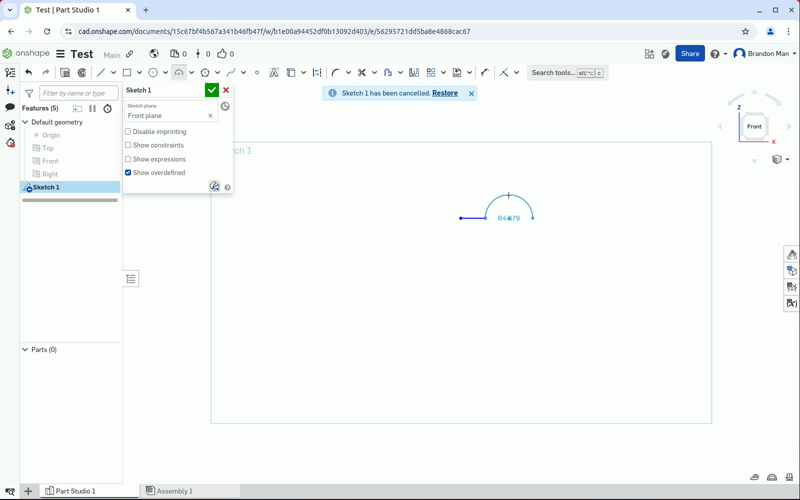
click(508, 194)
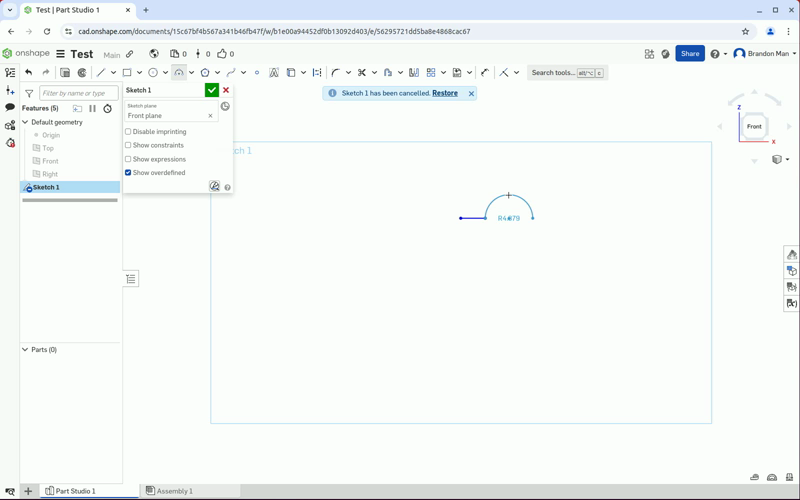
key_up(shift)
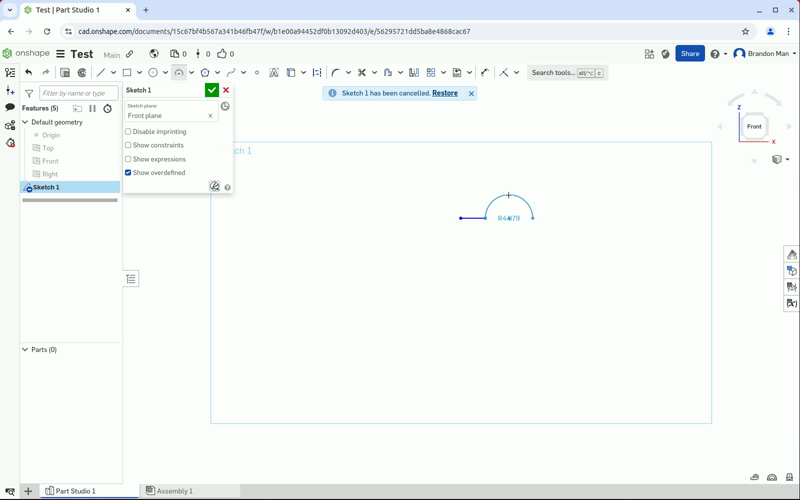
key(esc)
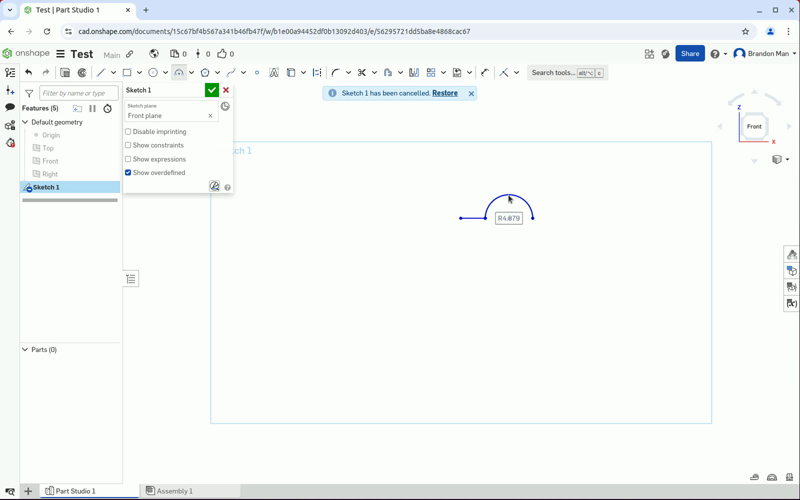
key(l)
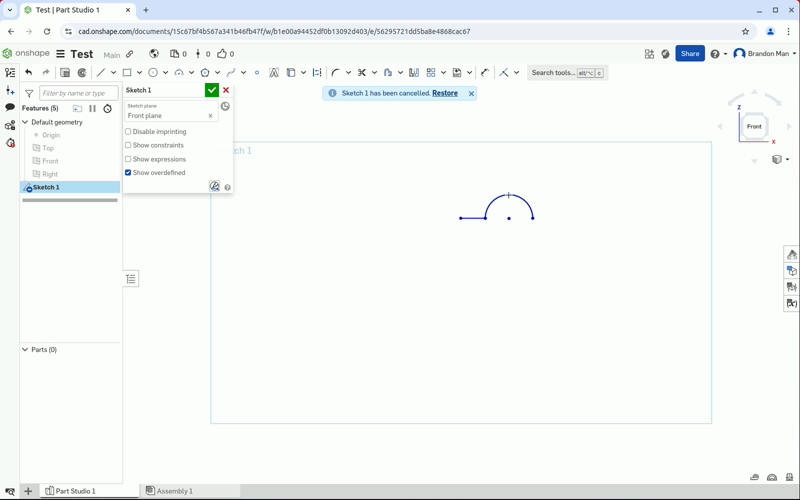
mouse_move(532, 218)
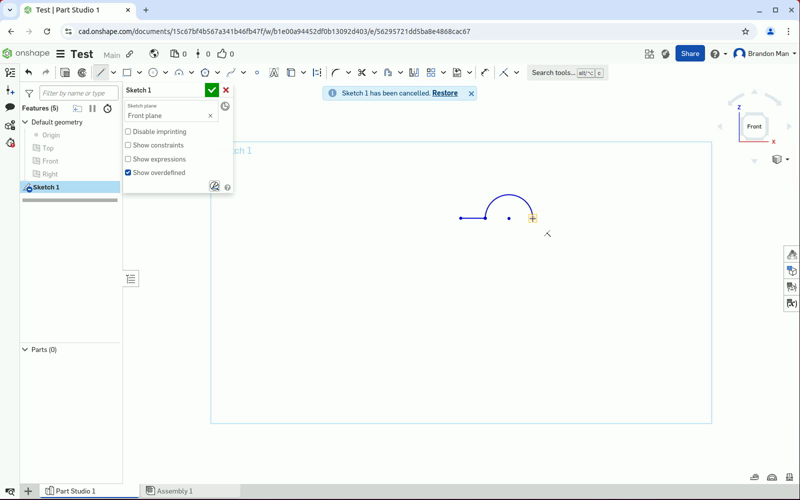
click(532, 218)
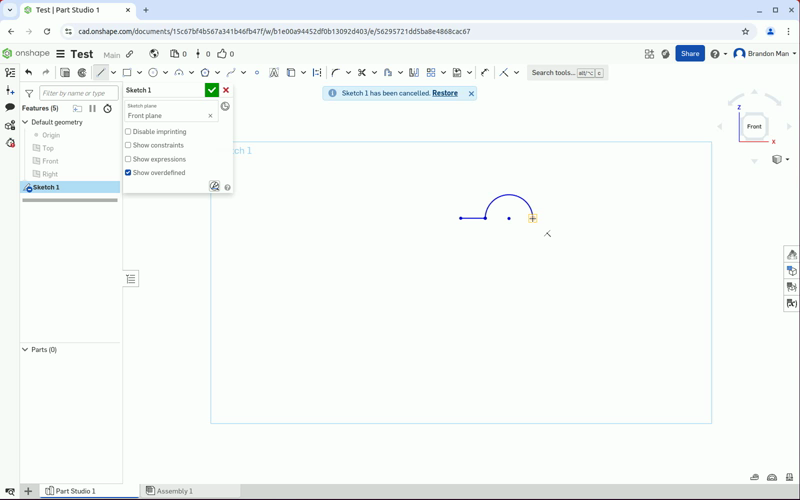
key_down(shift)
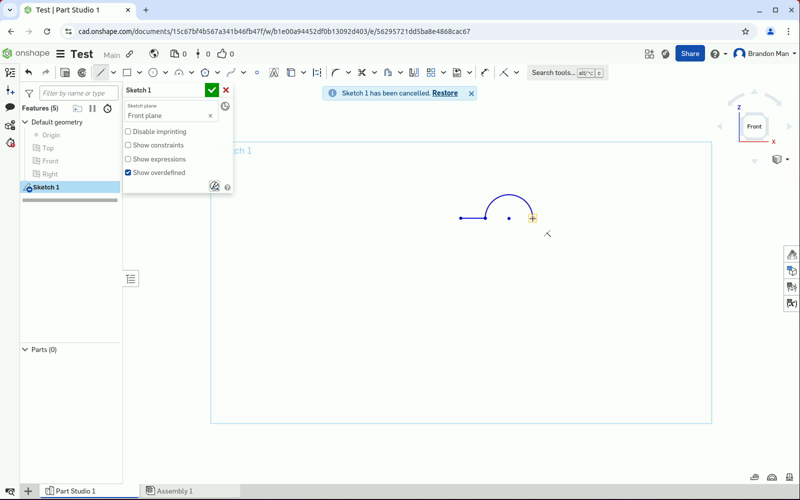
mouse_move(562, 218)
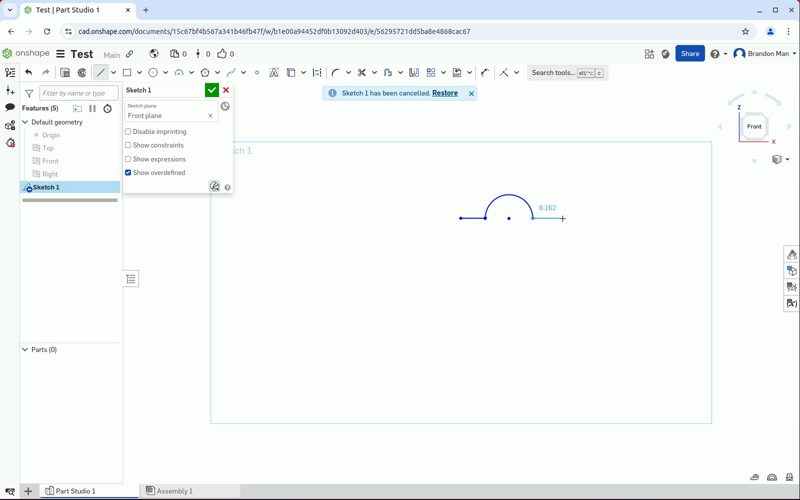
mouse_move(557, 218)
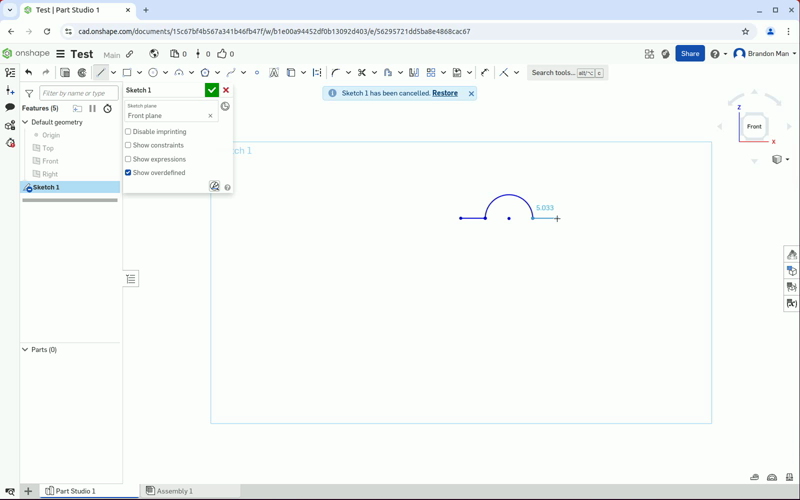
click(557, 218)
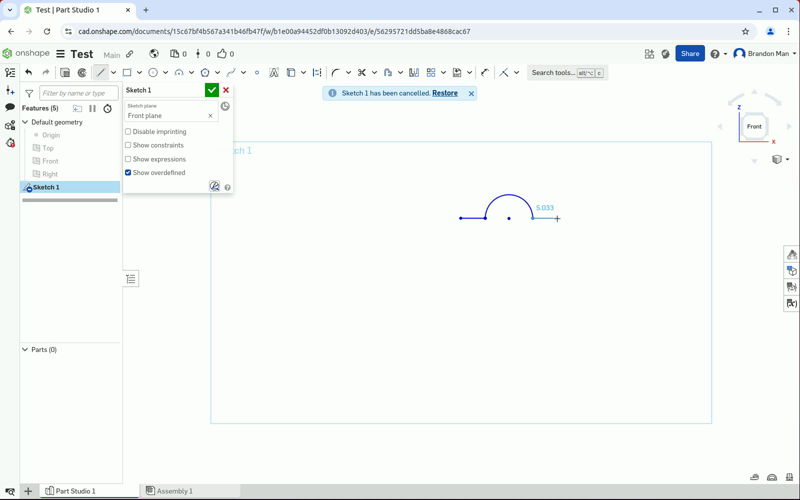
key_up(shift)
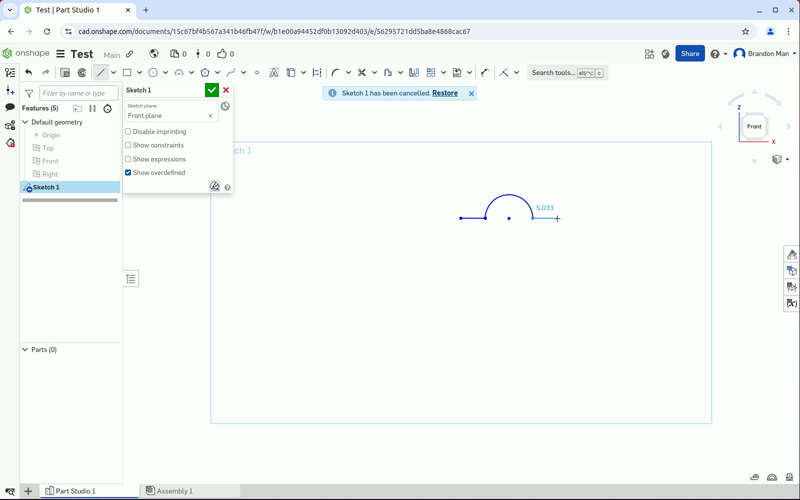
key(esc)
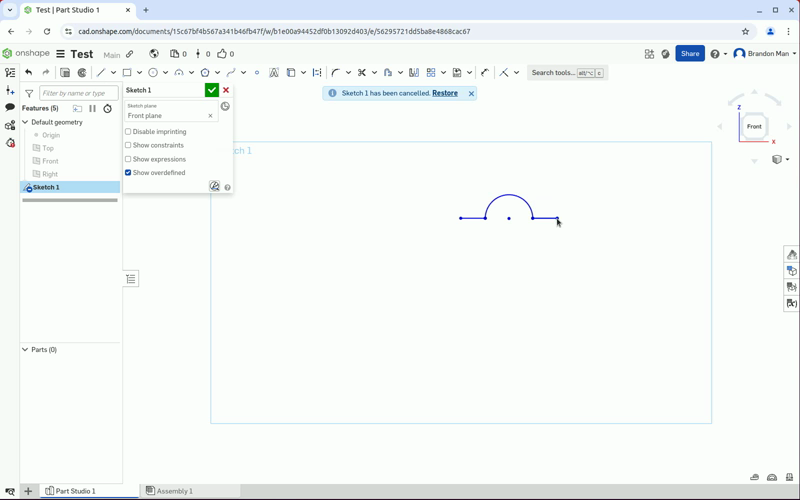
key(a)
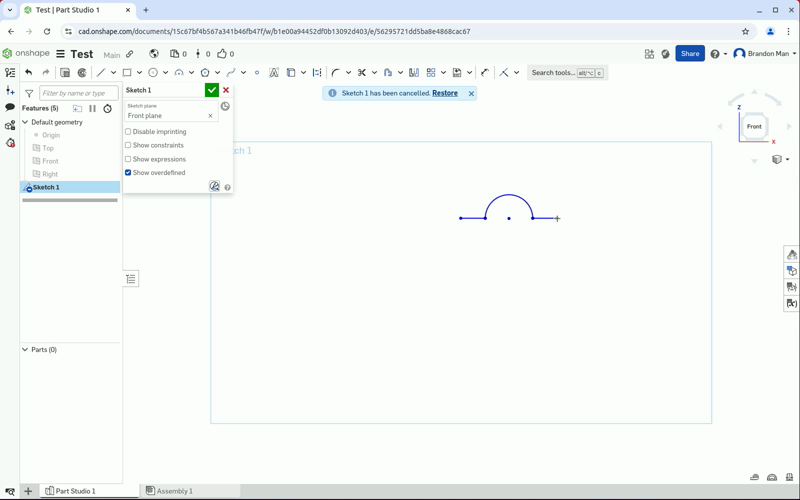
mouse_move(557, 218)
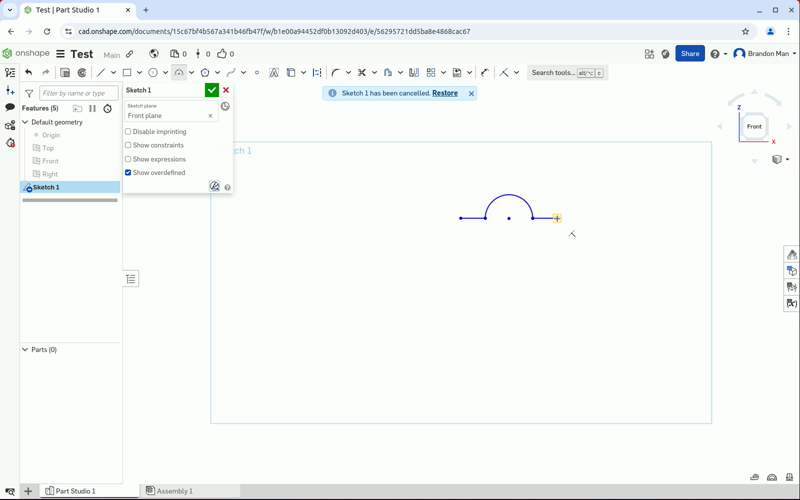
click(557, 218)
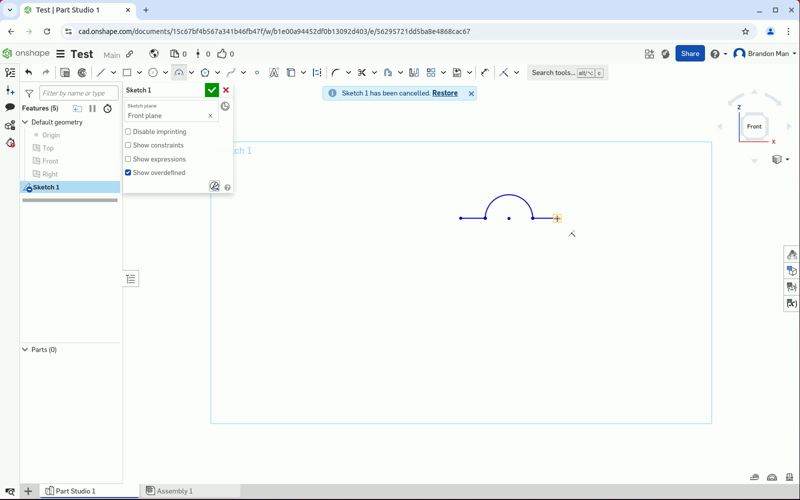
mouse_move(460, 218)
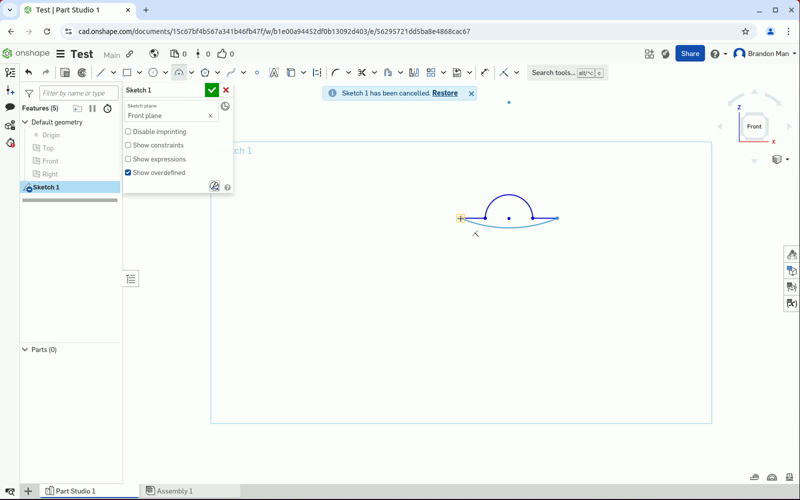
click(460, 218)
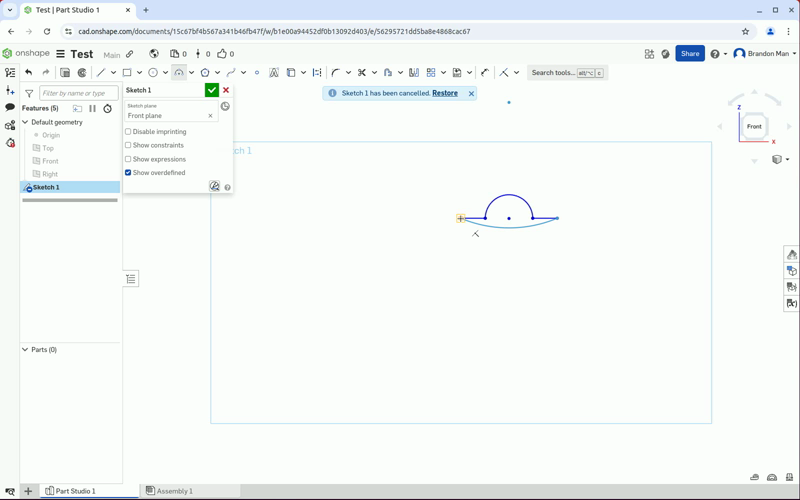
key_down(shift)
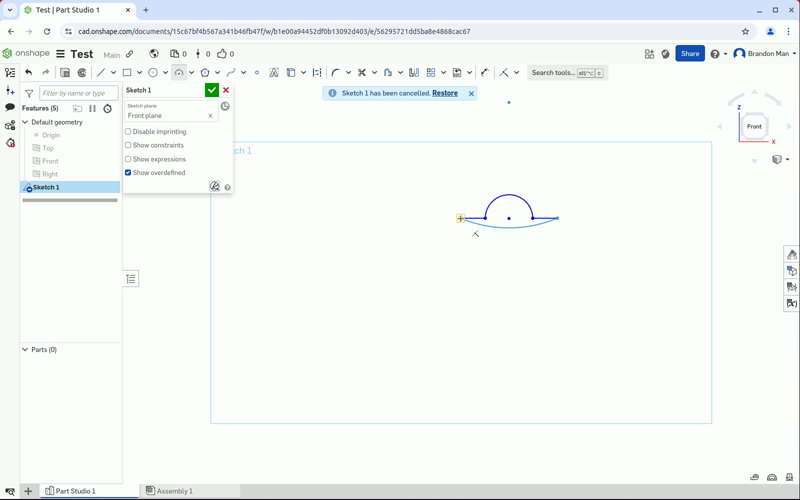
mouse_move(508, 170)
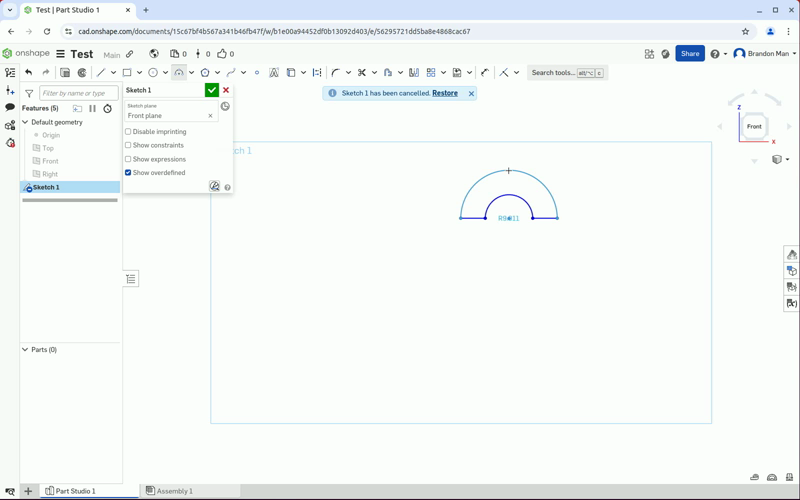
click(508, 170)
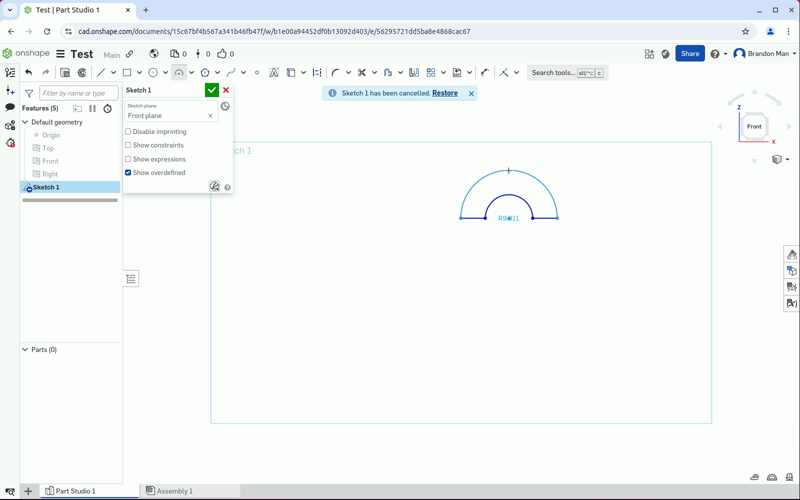
key_up(shift)
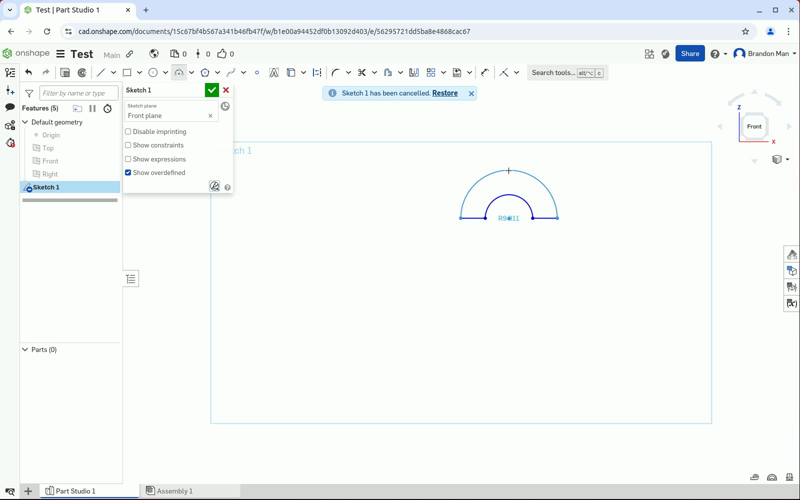
key(esc)
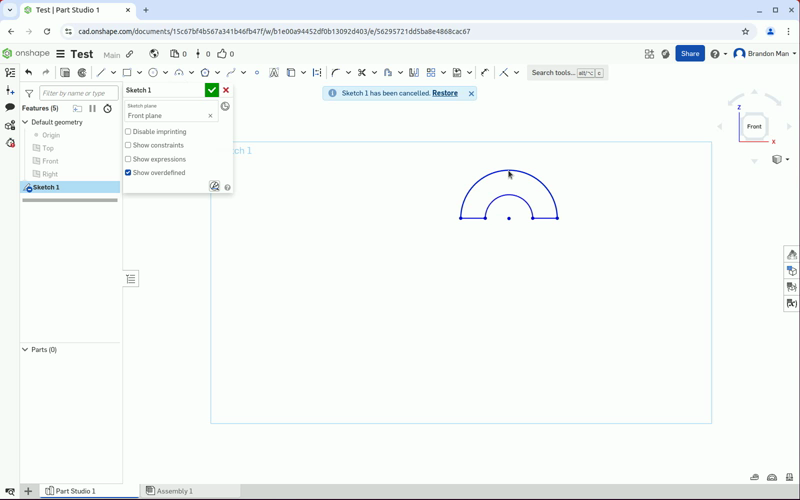
mouse_move(541, 210)
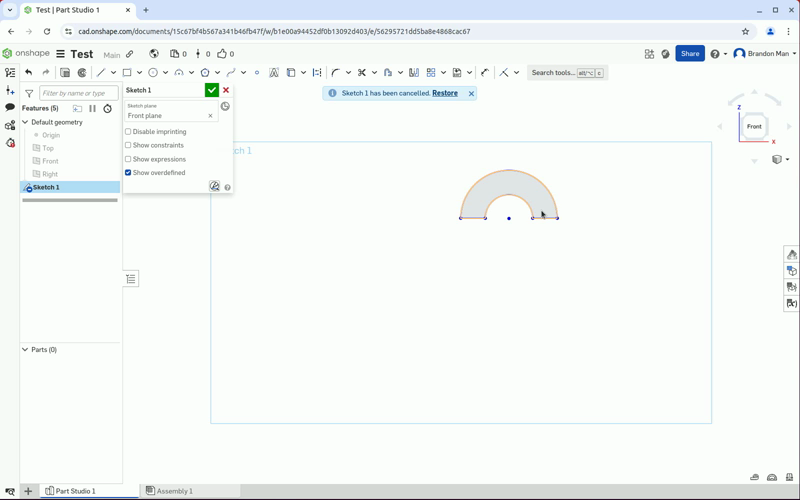
scroll(6)
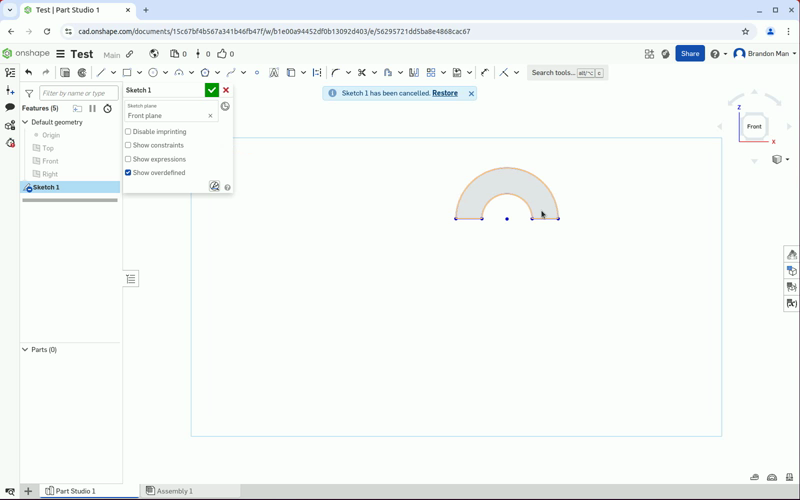
scroll(6)
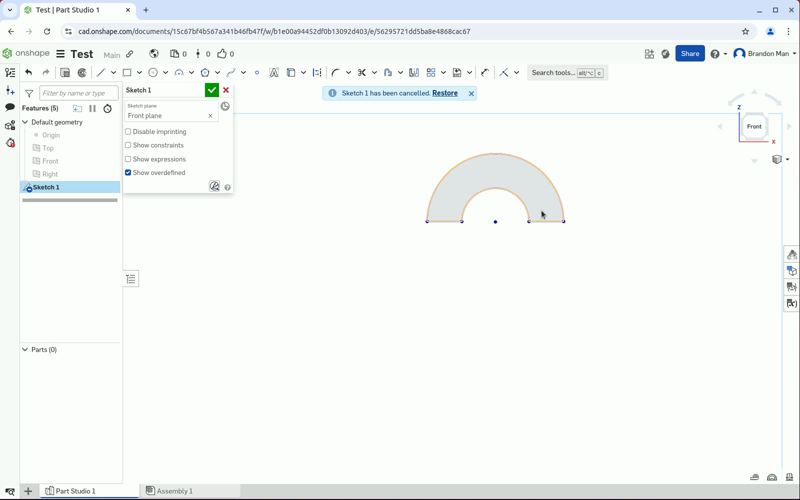
scroll(6)
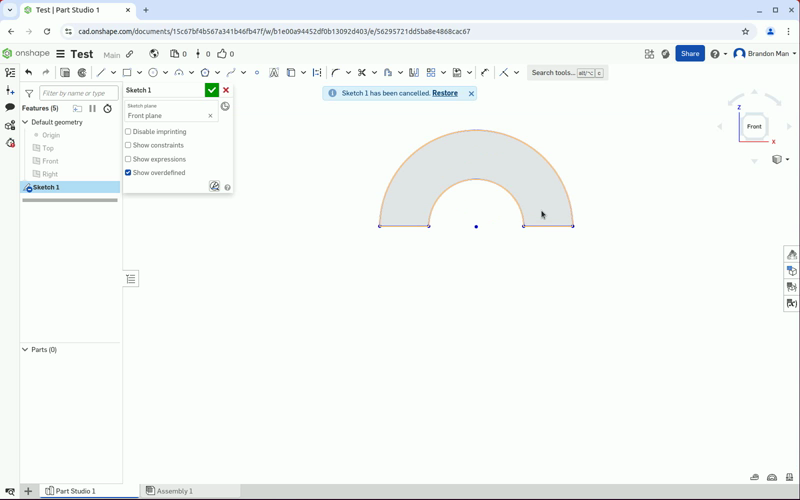
scroll(6)
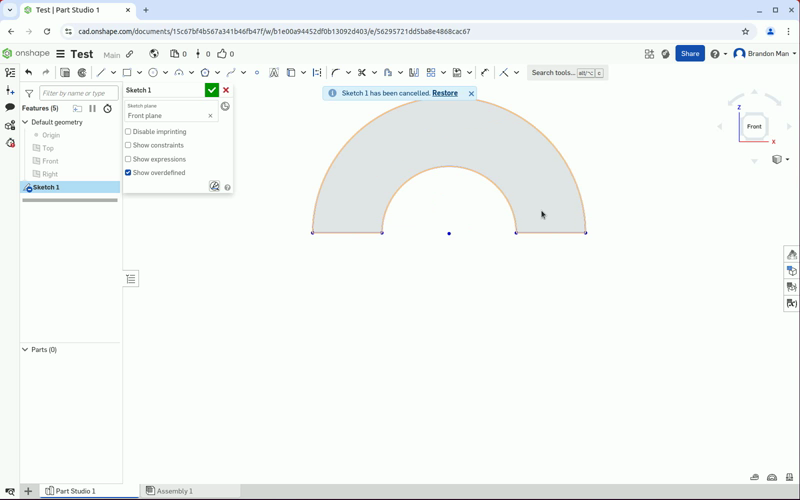
scroll(6)
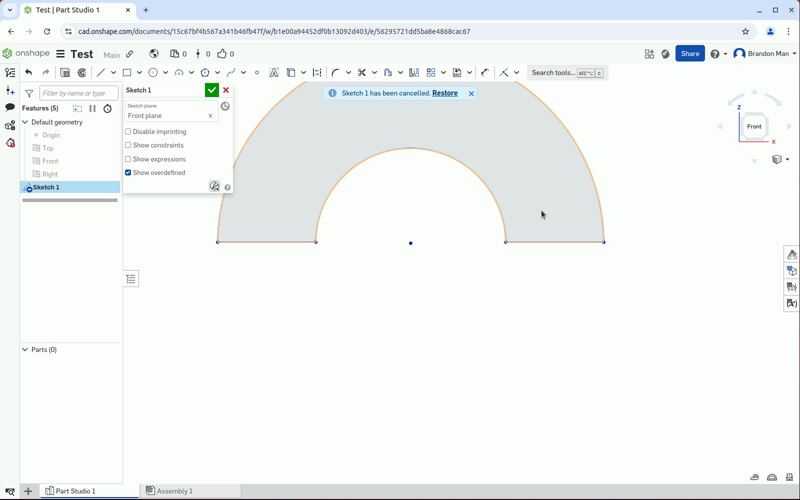
scroll(6)
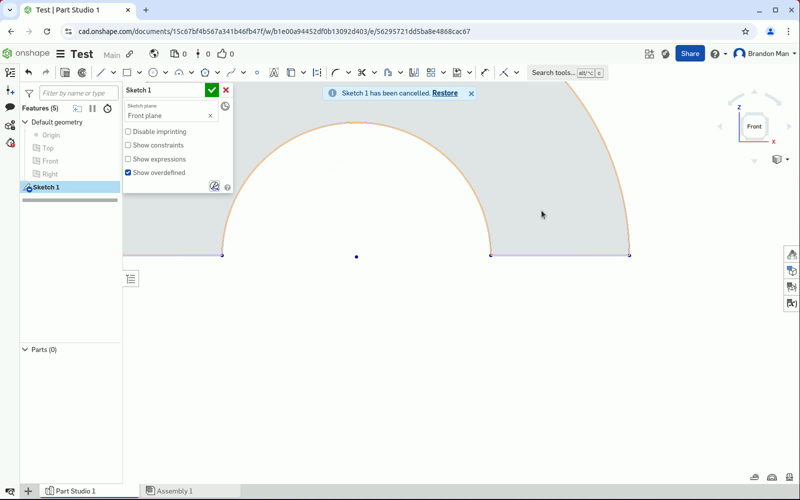
scroll(6)
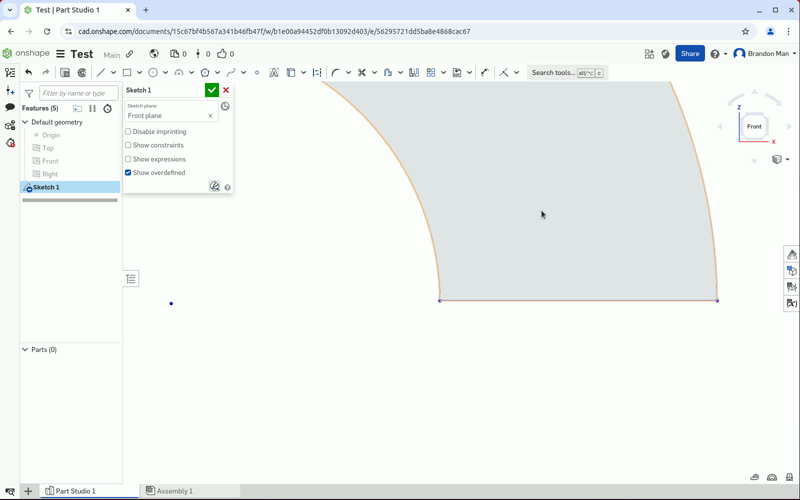
click(541, 210)
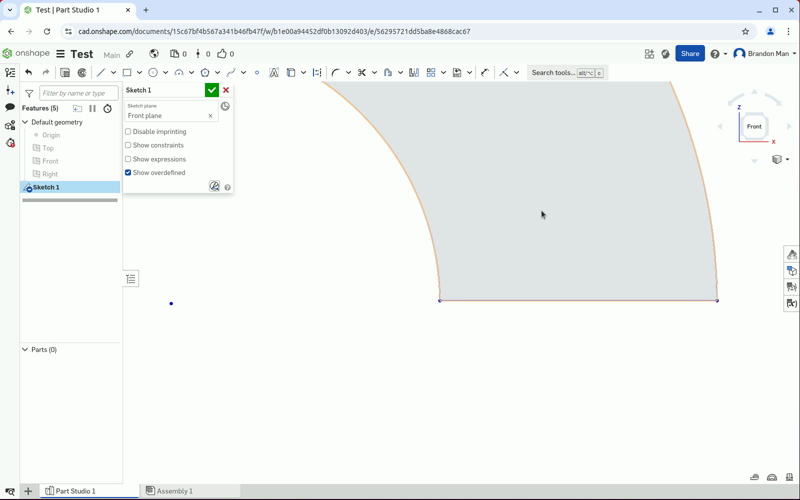
scroll(-6)
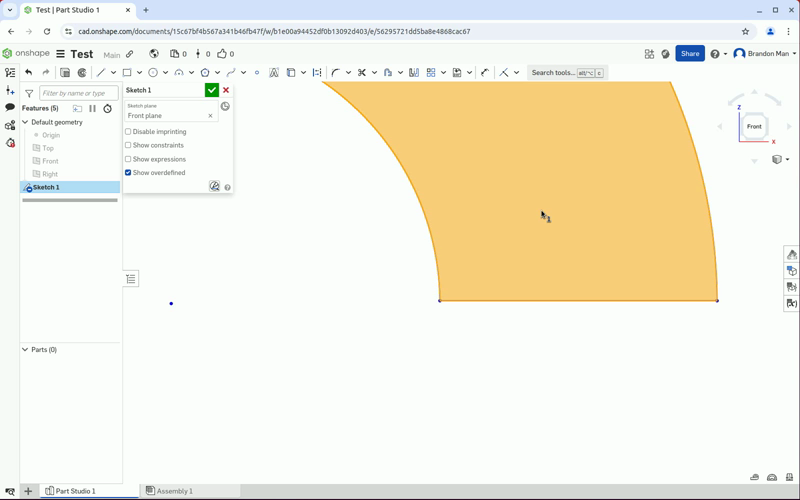
scroll(-6)
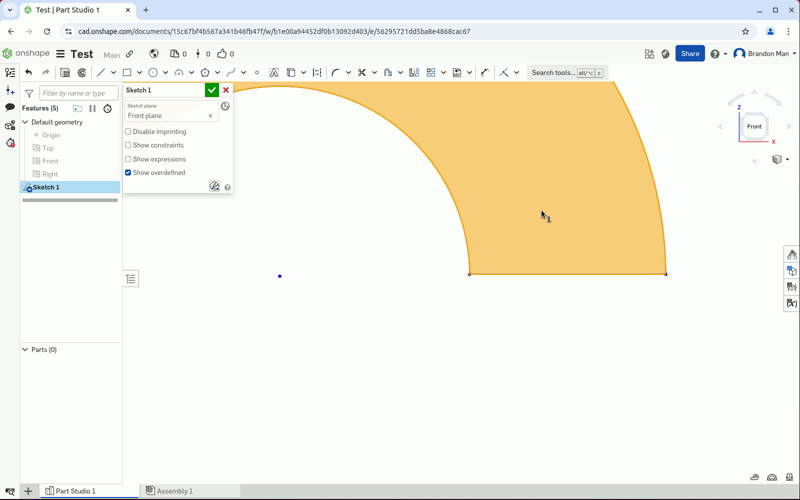
scroll(-6)
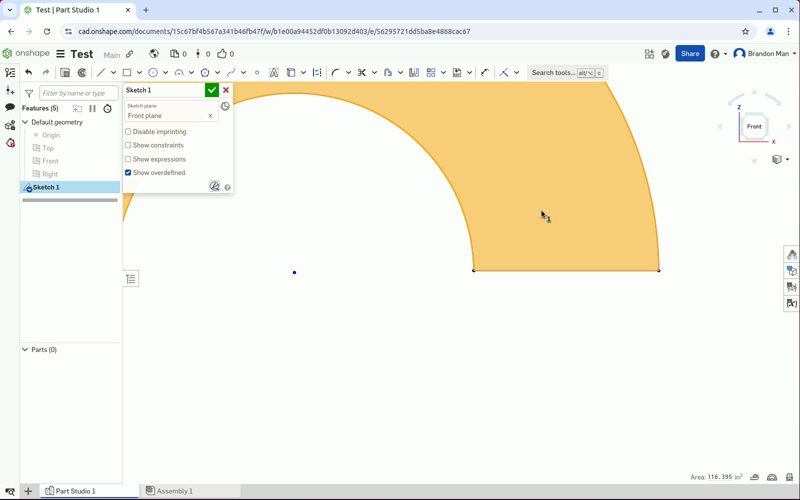
scroll(-6)
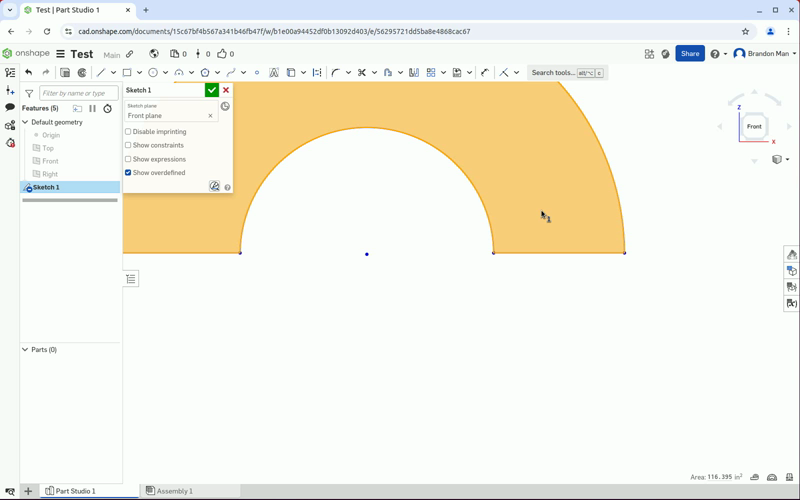
scroll(-6)
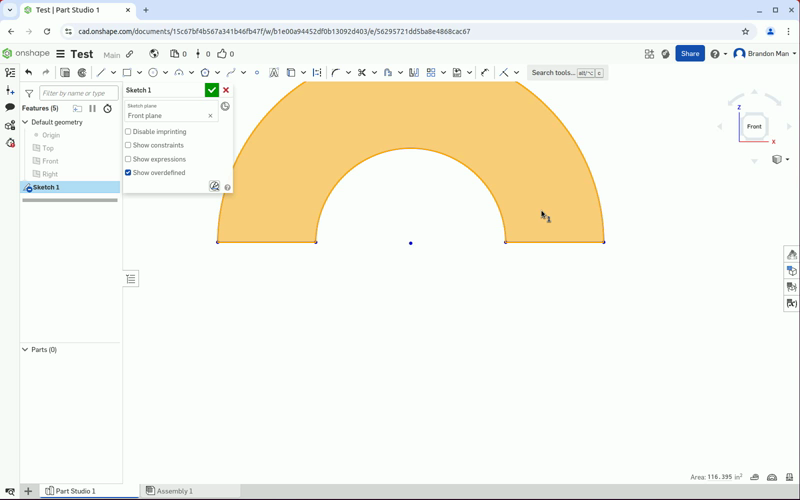
scroll(-6)
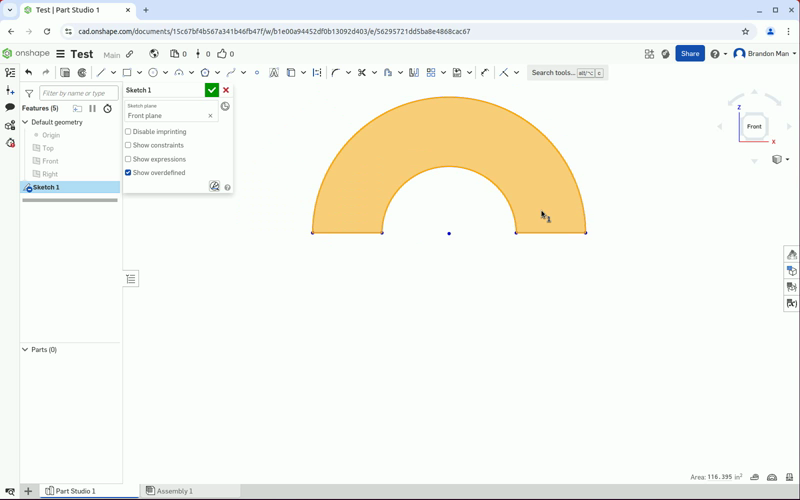
scroll(-6)
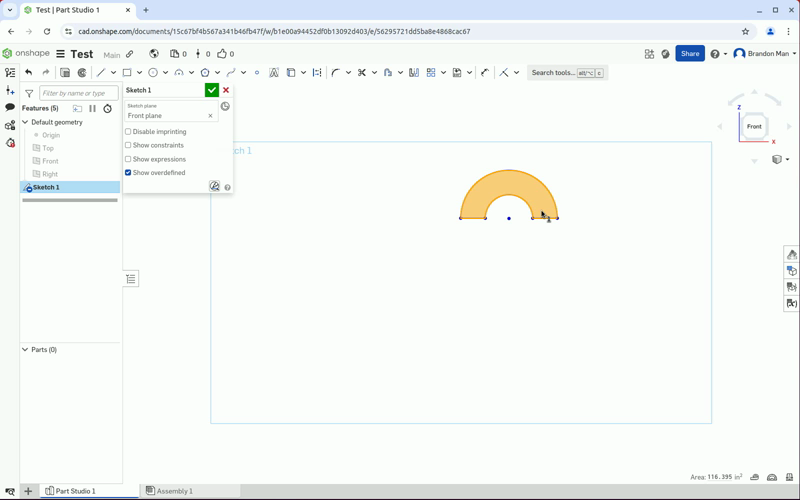
mouse_move(73, 352)
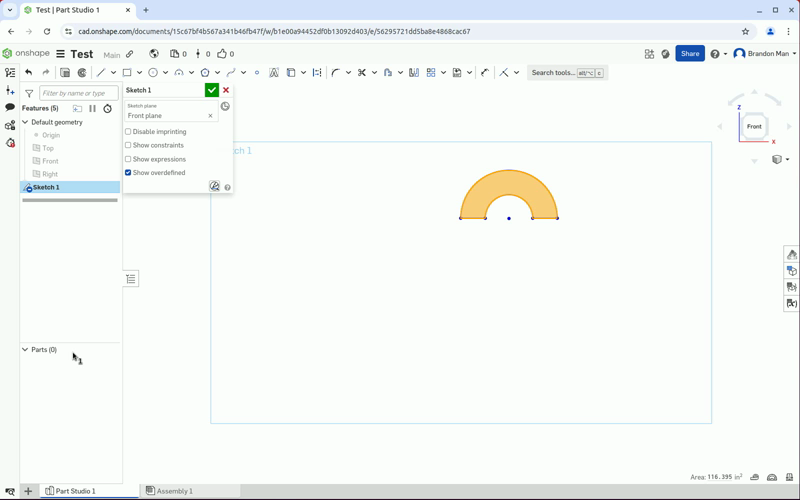
key(shift+y)
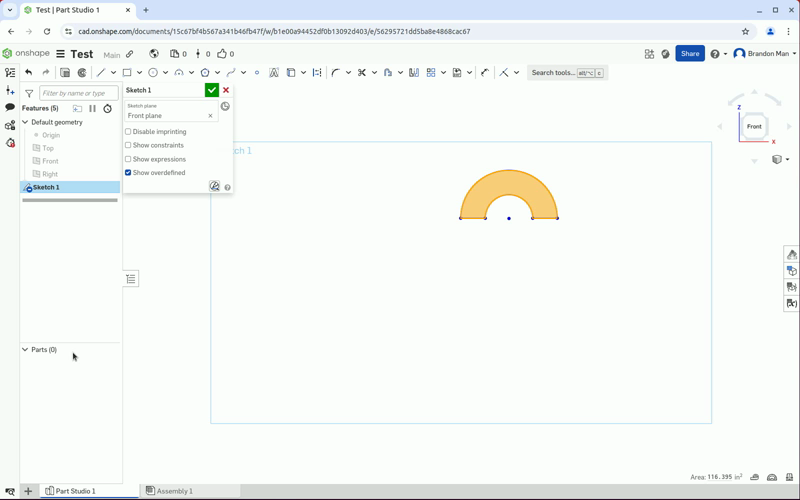
key(shift+e)
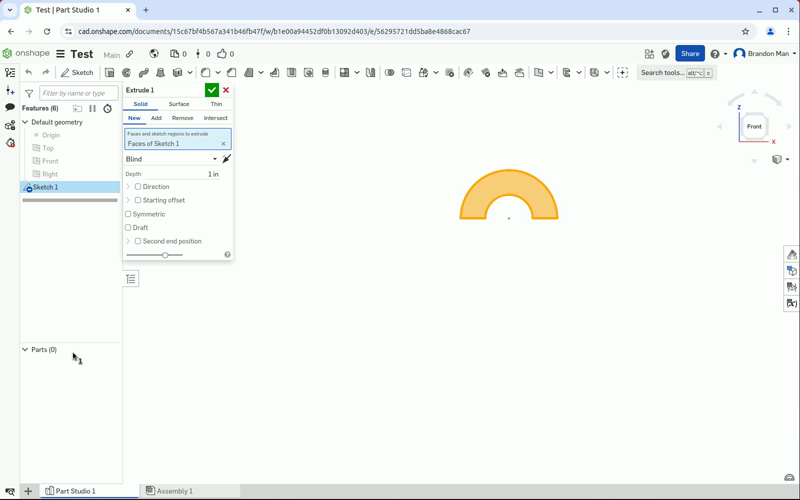
mouse_move(143, 106)
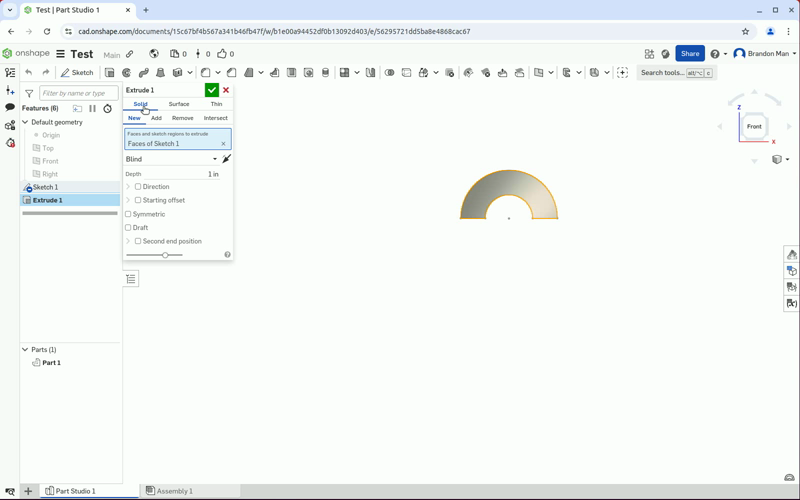
click(143, 106)
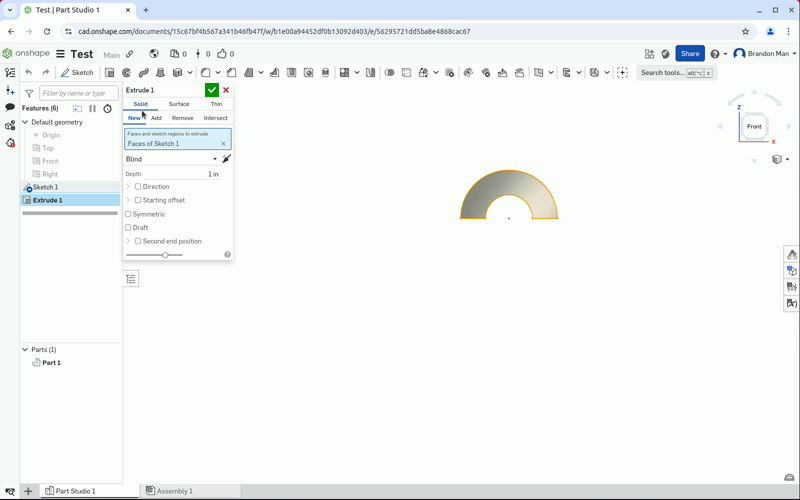
mouse_move(137, 120)
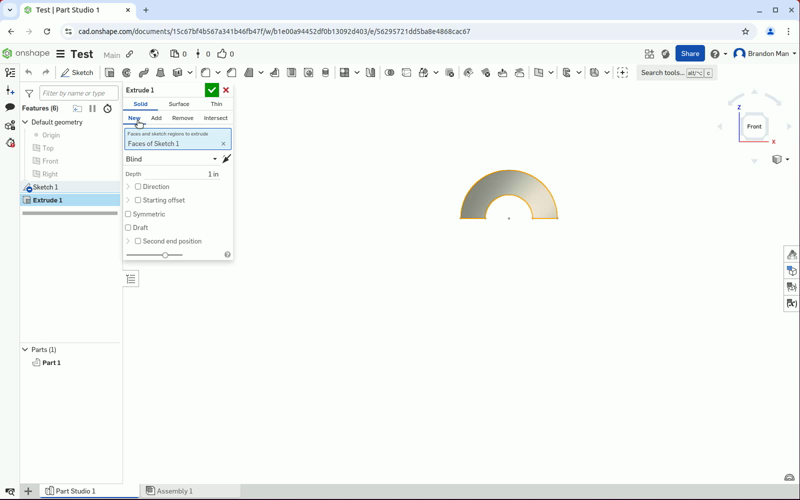
click(137, 120)
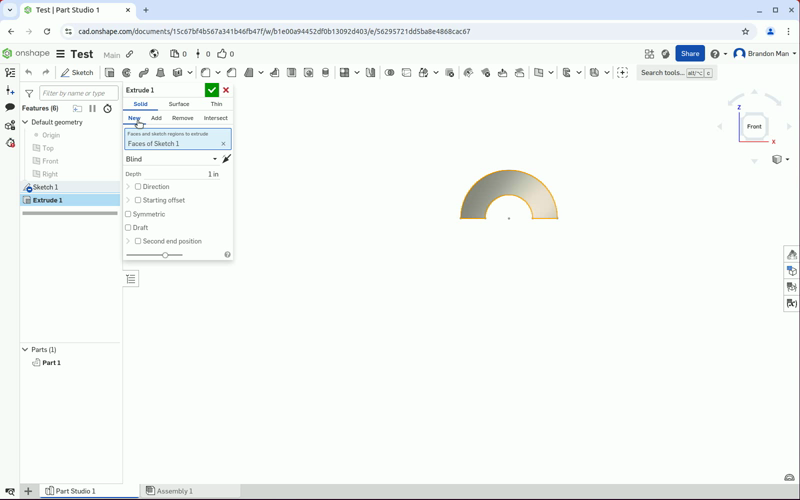
key(tab, 4)
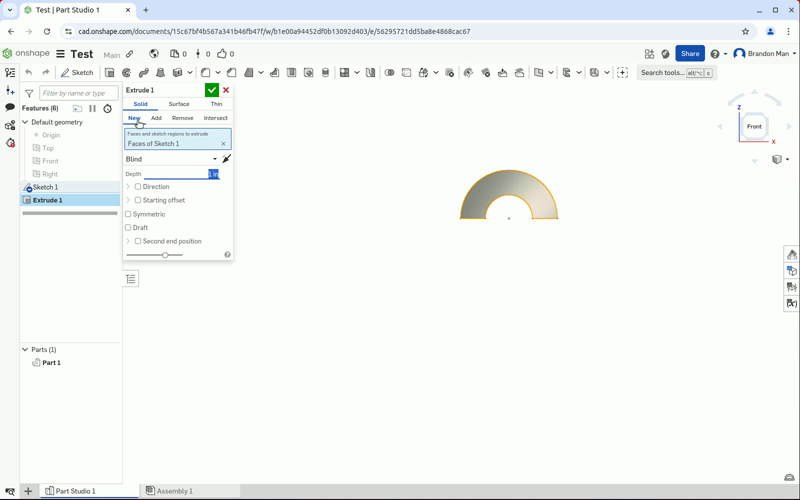
text(3.37)
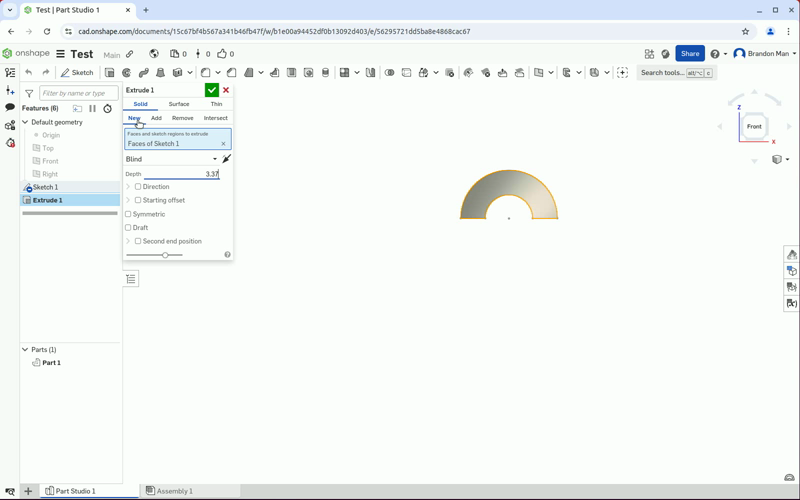
key(enter)
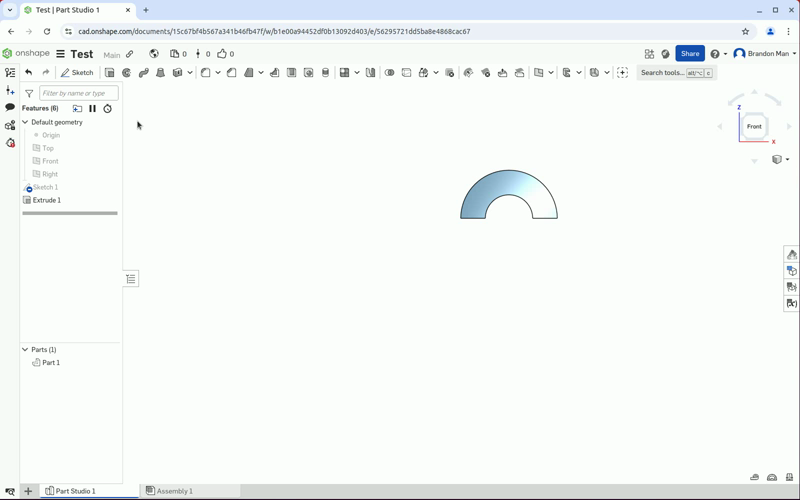
key(shift+h)
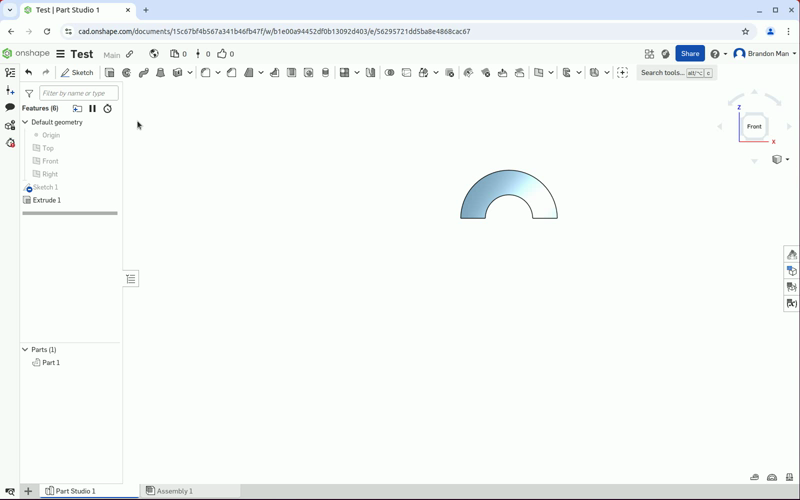
key(shift+h)
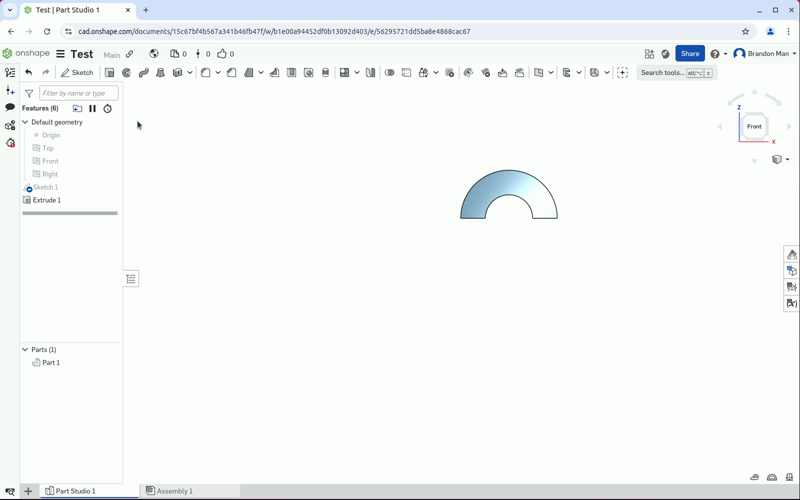
mouse_move(73, 189)
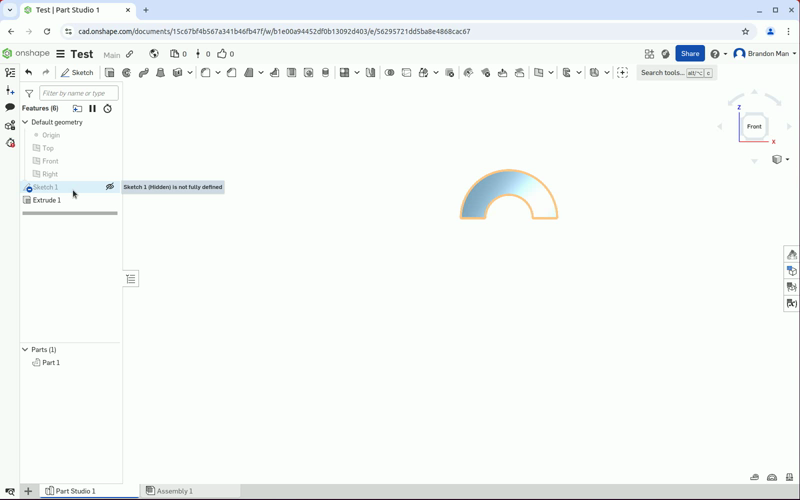
click(73, 189)
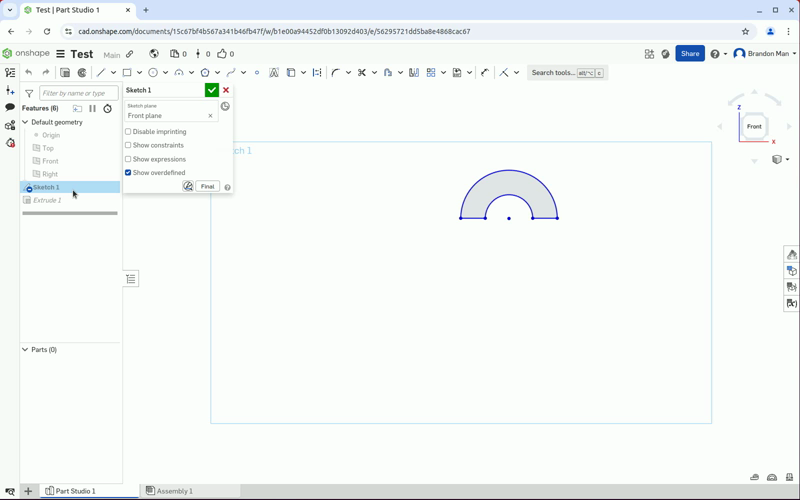
mouse_move(229, 92)
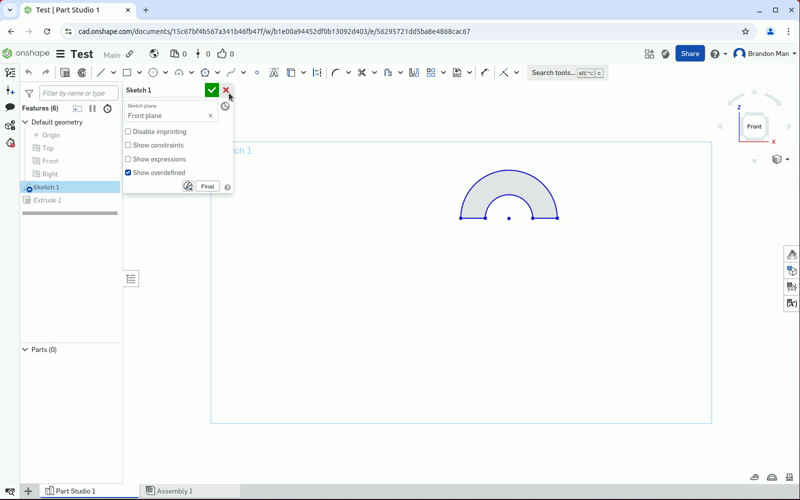
click(229, 92)
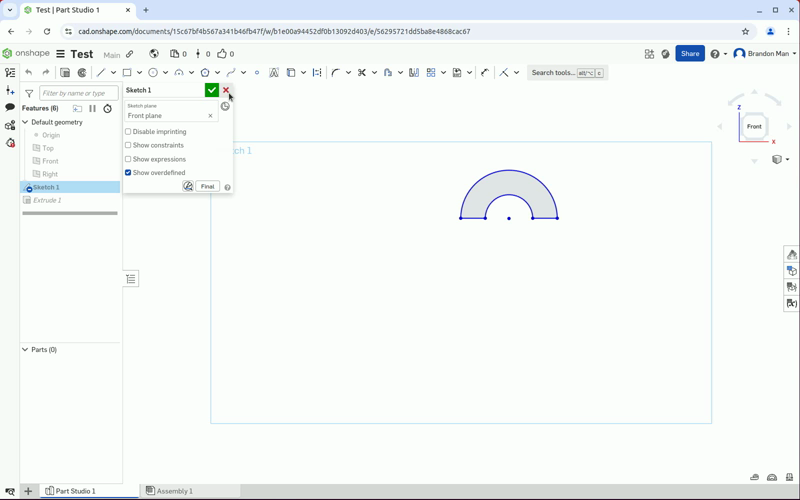
key(shift+s)
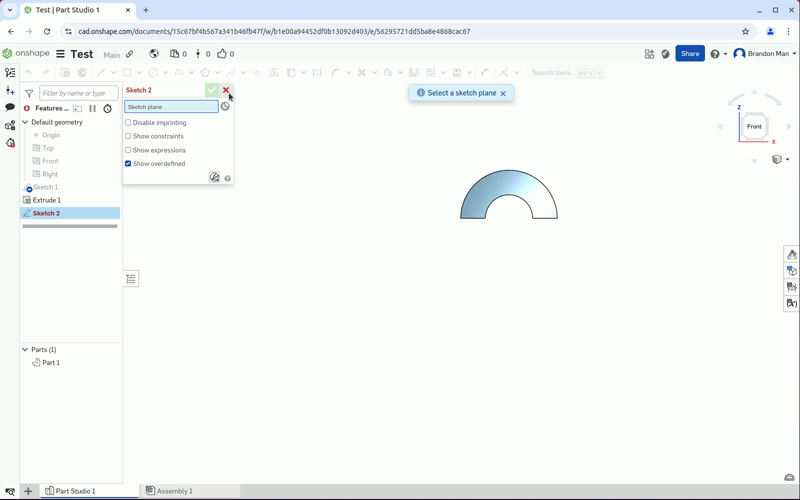
mouse_move(73, 163)
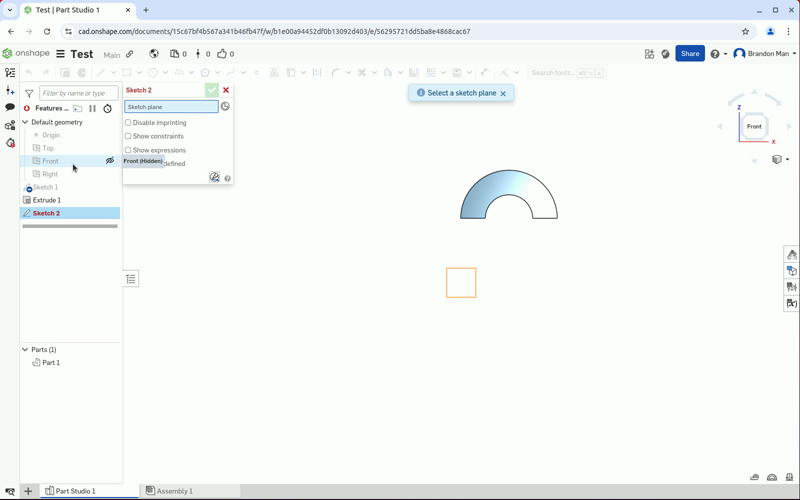
click(73, 163)
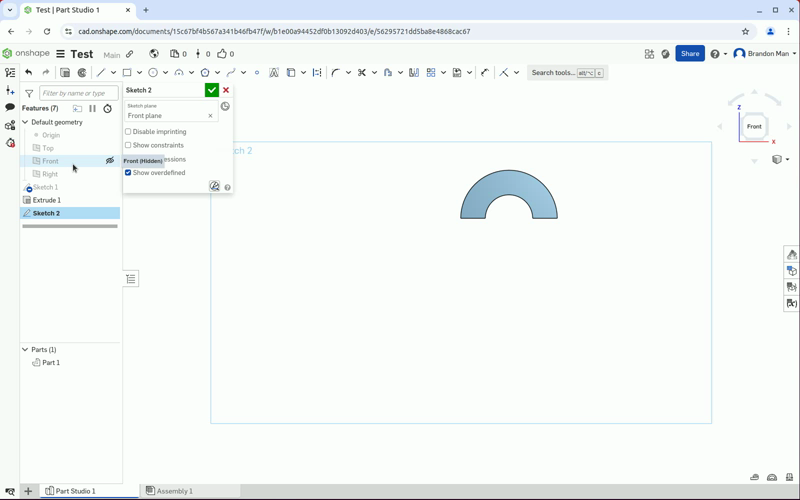
mouse_move(73, 352)
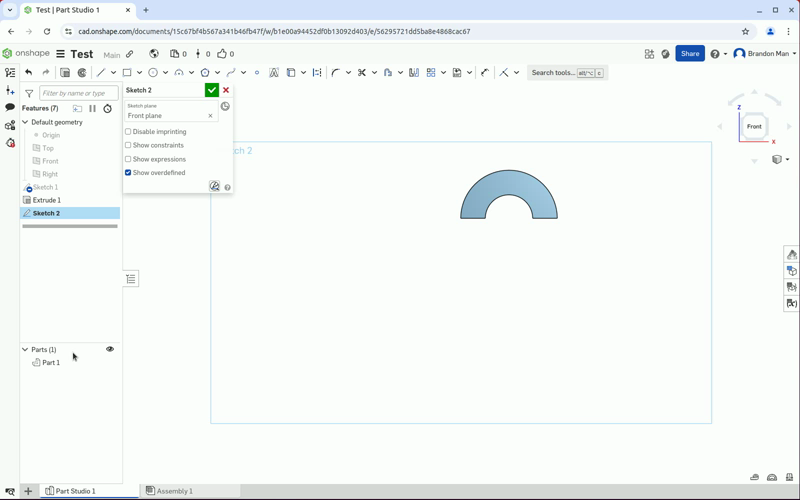
key(y)
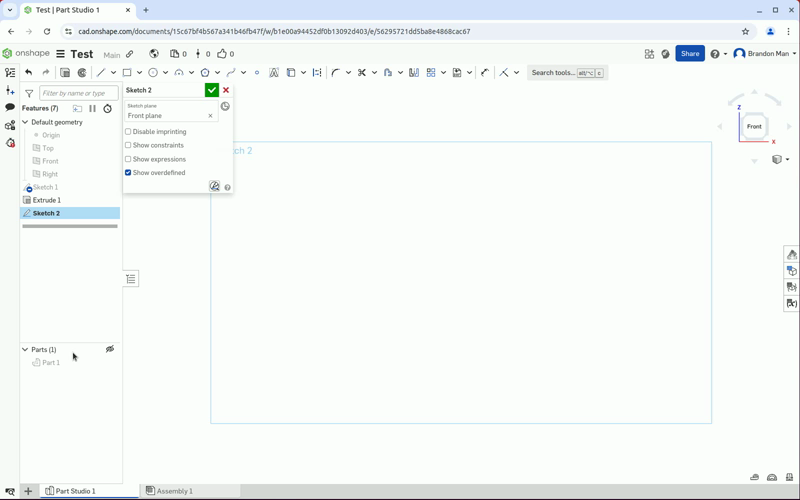
key(a)
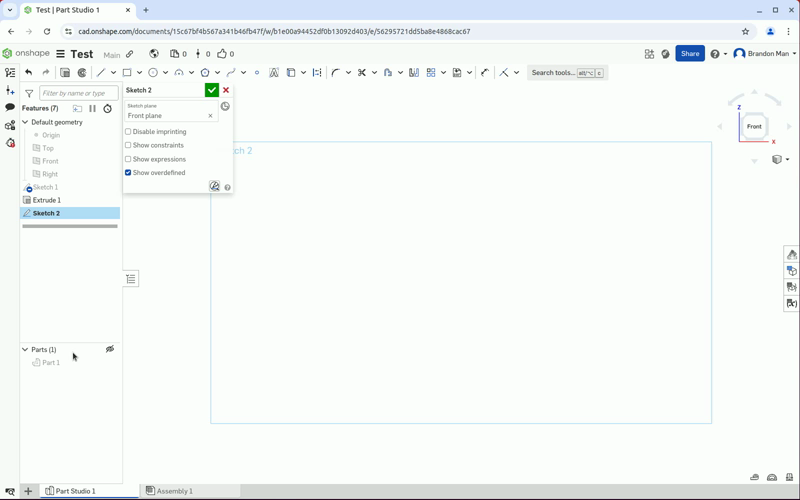
key_down(shift)
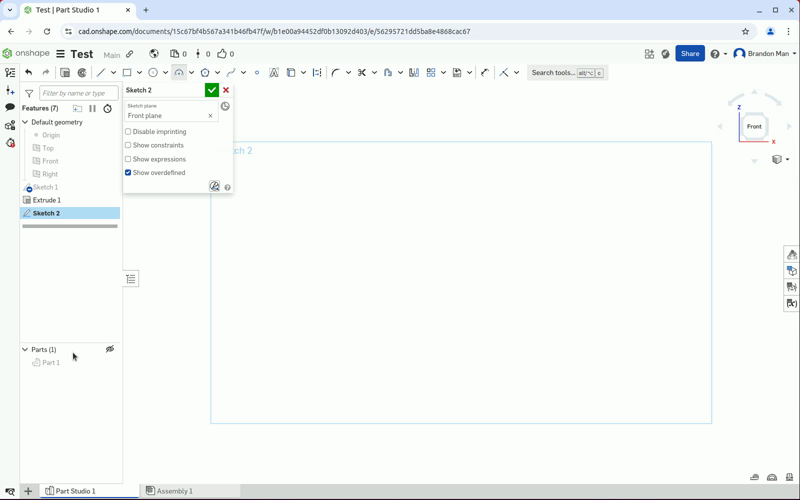
mouse_move(460, 266)
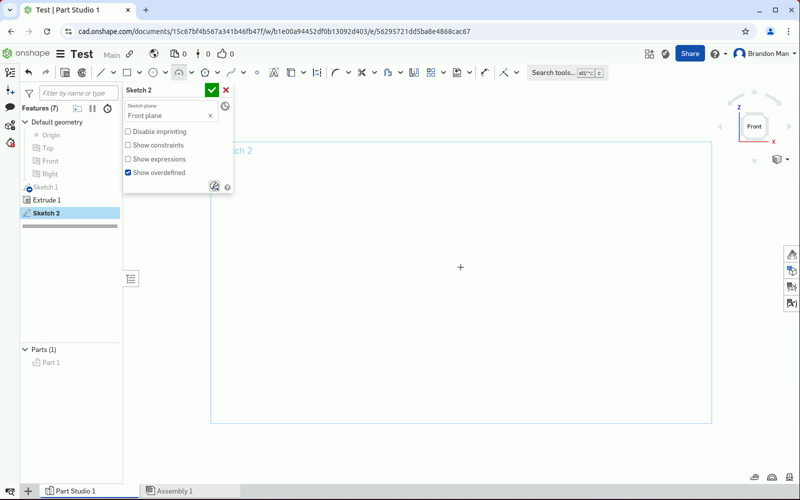
click(460, 266)
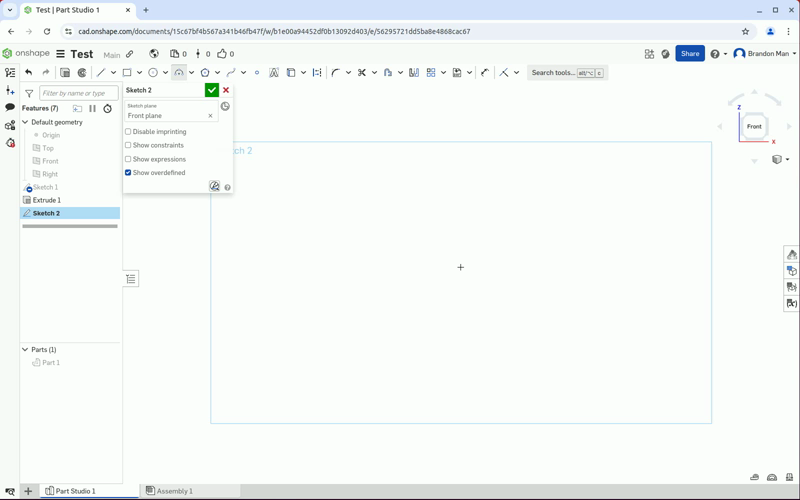
key_up(shift)
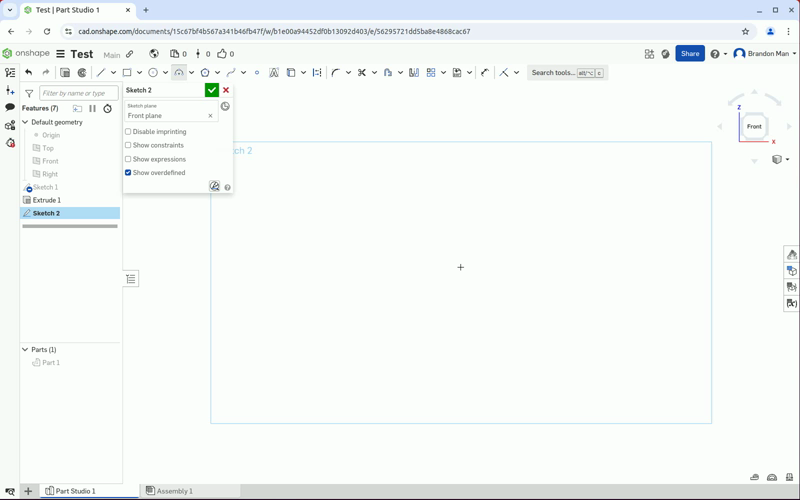
key_down(shift)
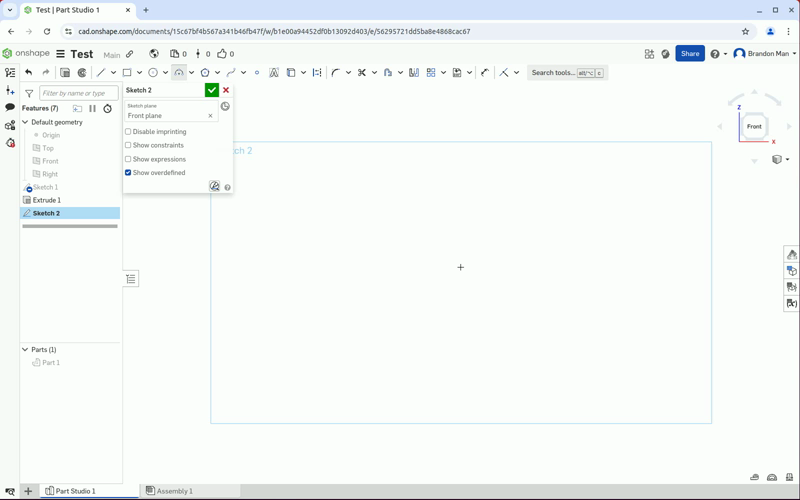
mouse_move(477, 282)
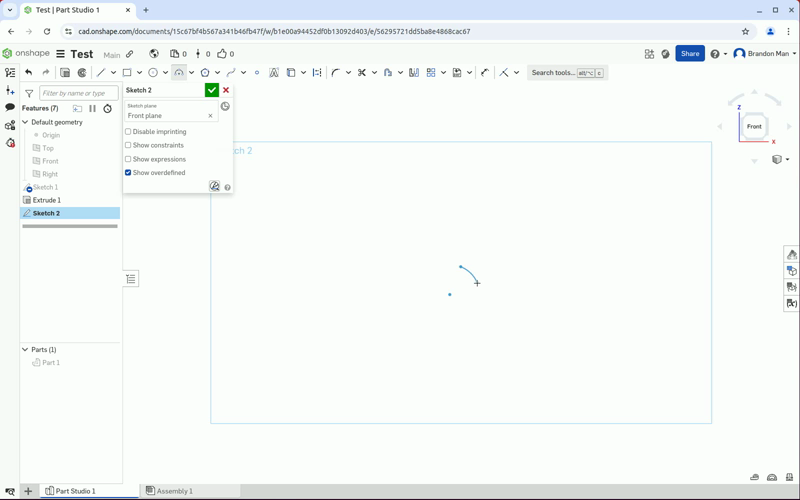
click(477, 282)
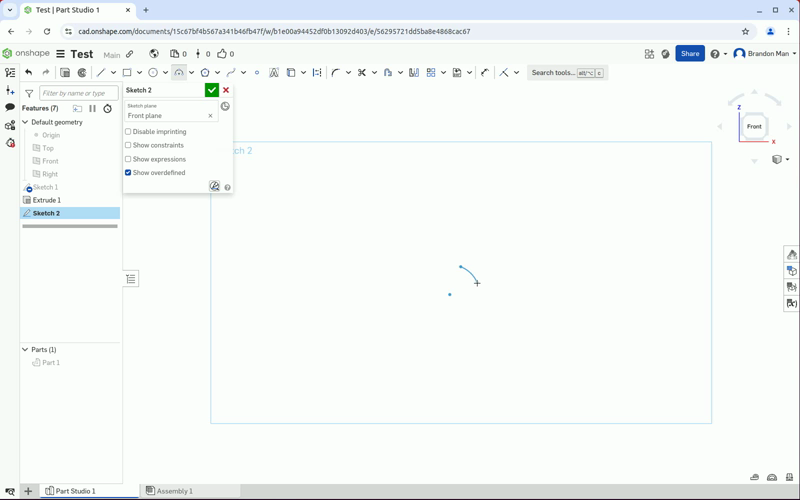
mouse_move(465, 278)
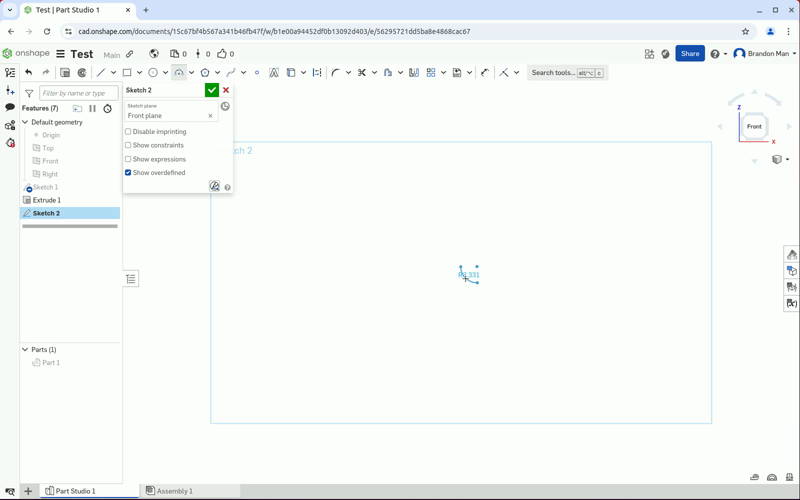
click(465, 278)
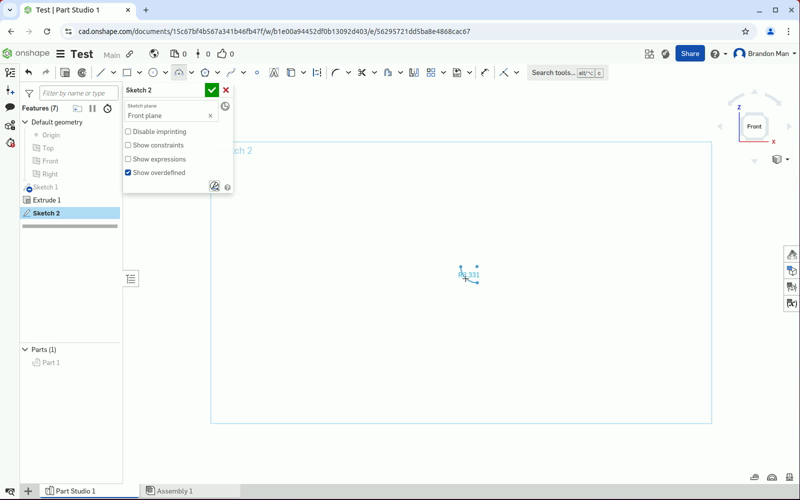
key_up(shift)
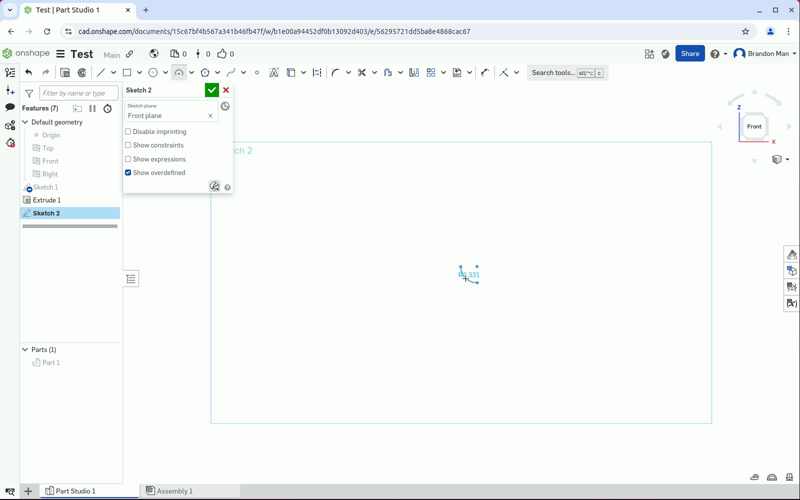
key(esc)
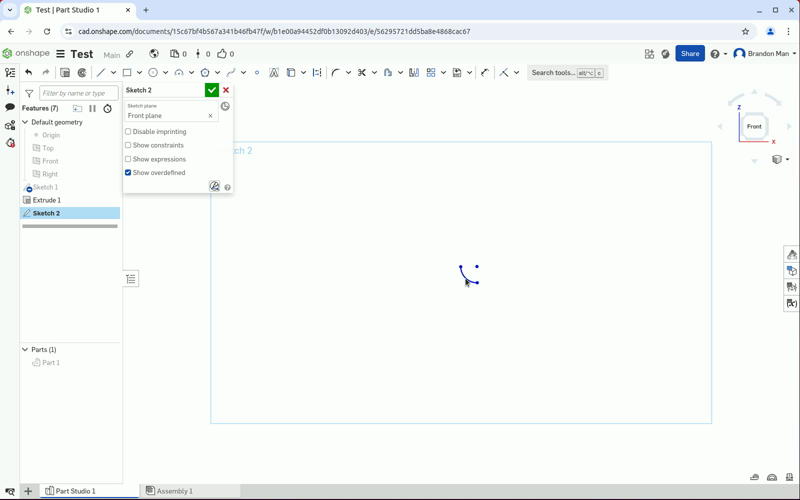
key(l)
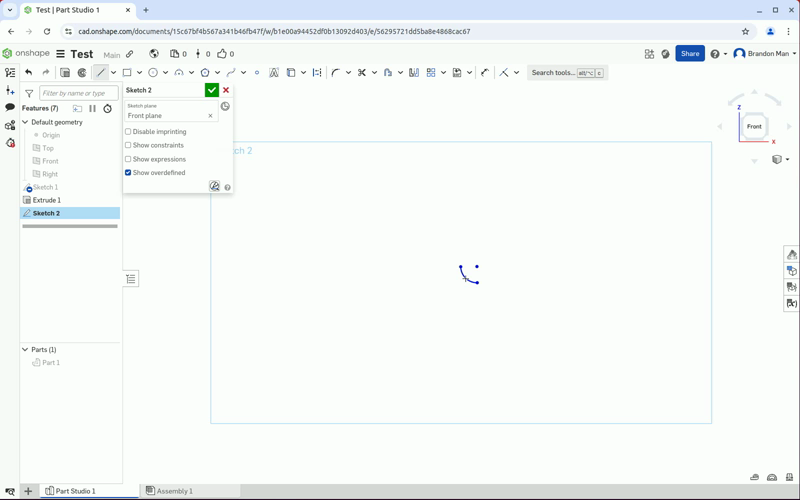
mouse_move(477, 282)
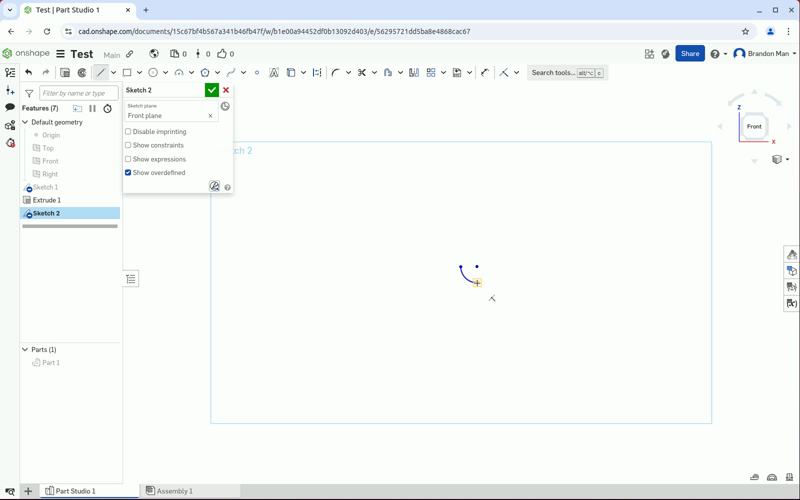
click(477, 282)
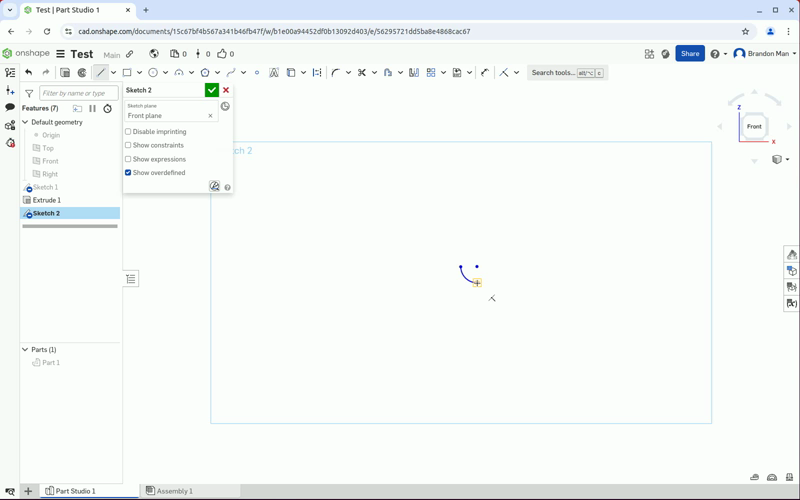
key_down(shift)
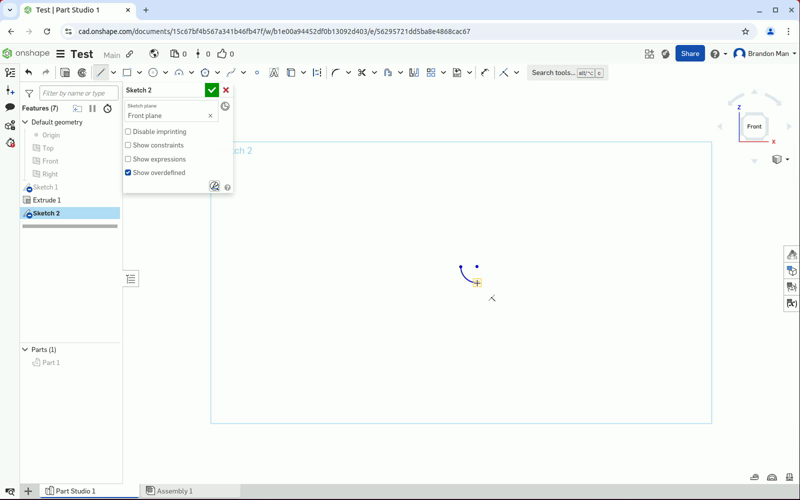
mouse_move(540, 282)
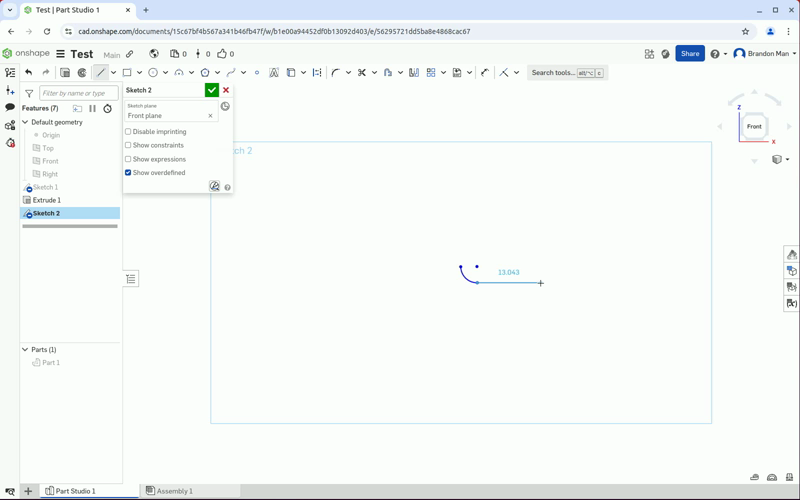
click(540, 282)
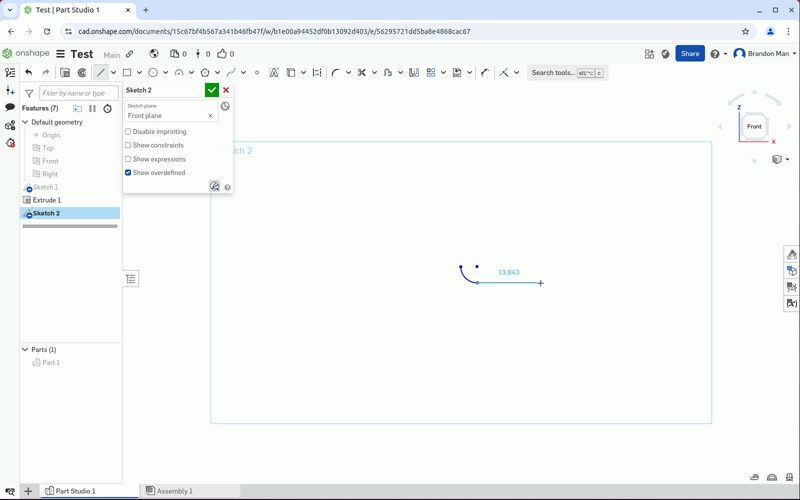
key_up(shift)
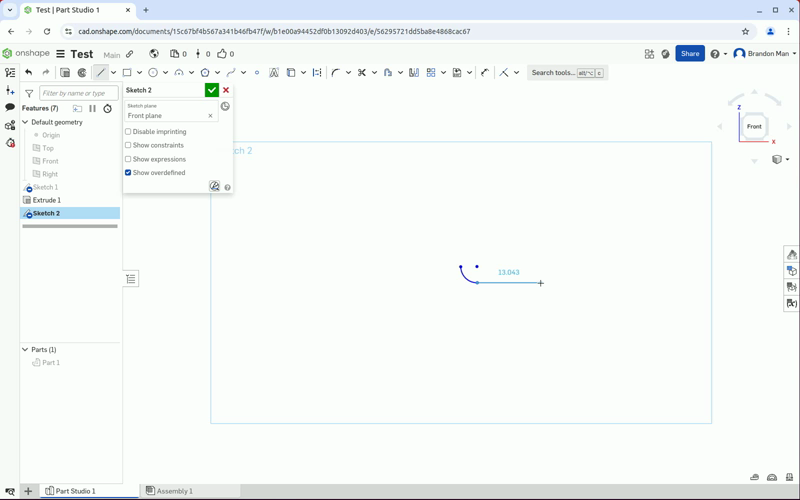
key(esc)
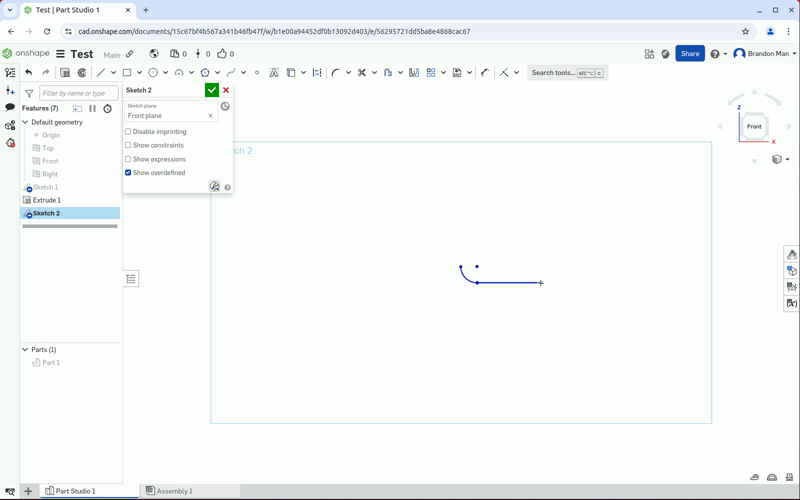
key(a)
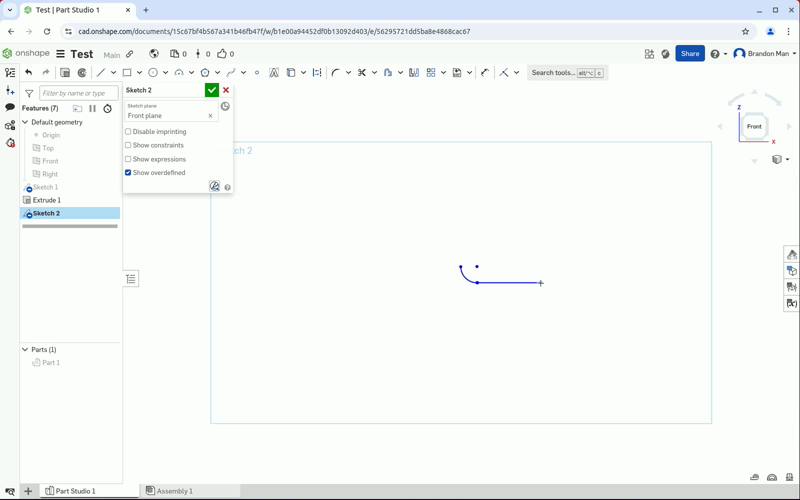
mouse_move(540, 282)
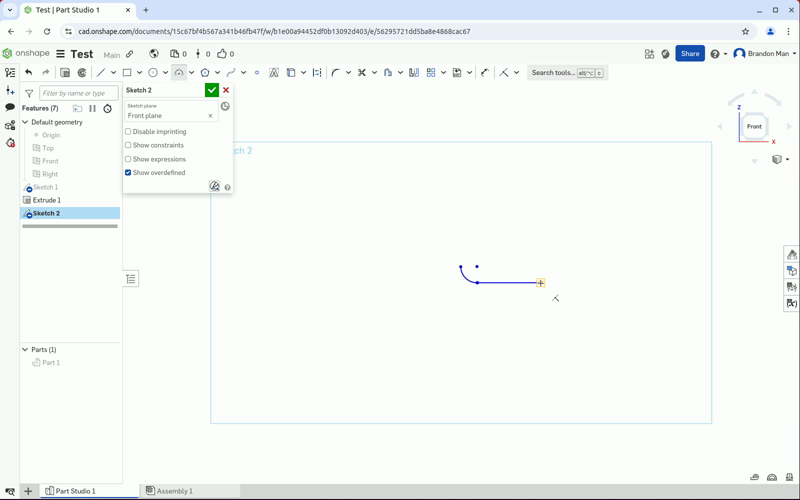
click(540, 282)
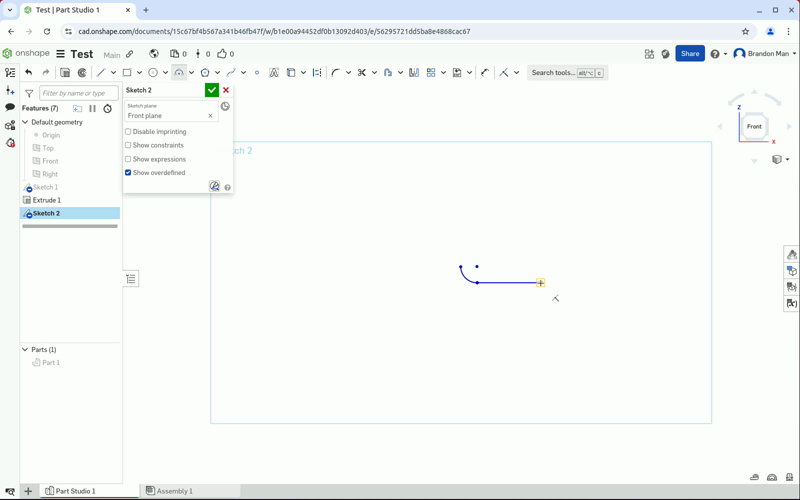
key_down(shift)
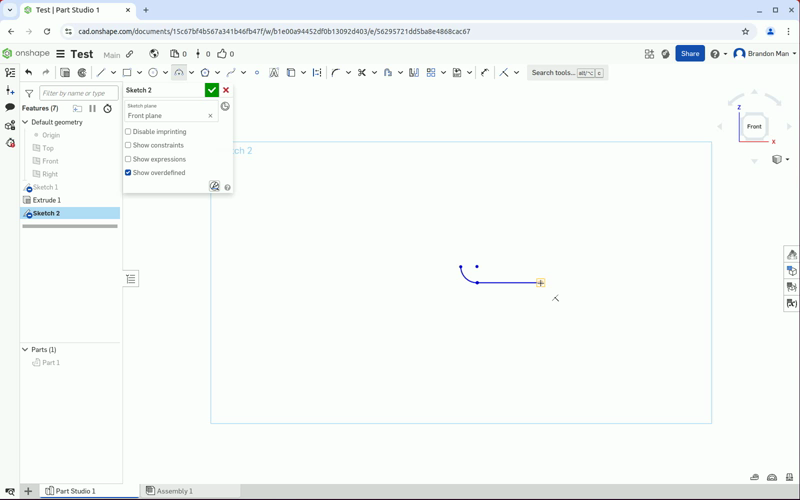
mouse_move(557, 266)
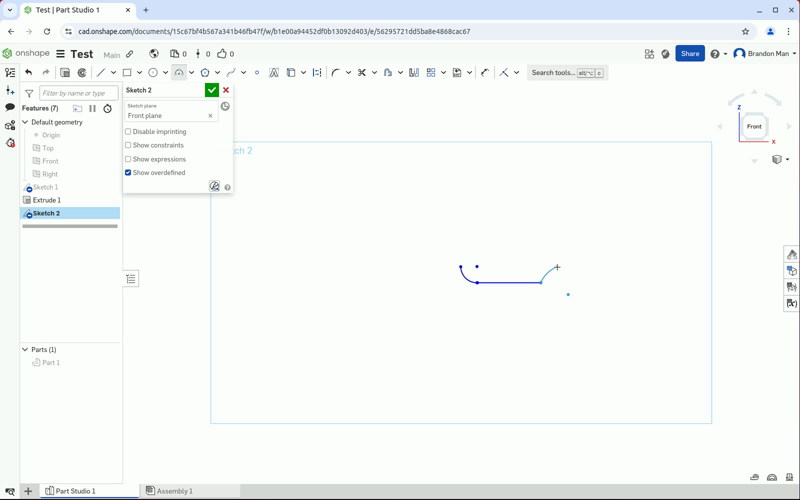
click(557, 266)
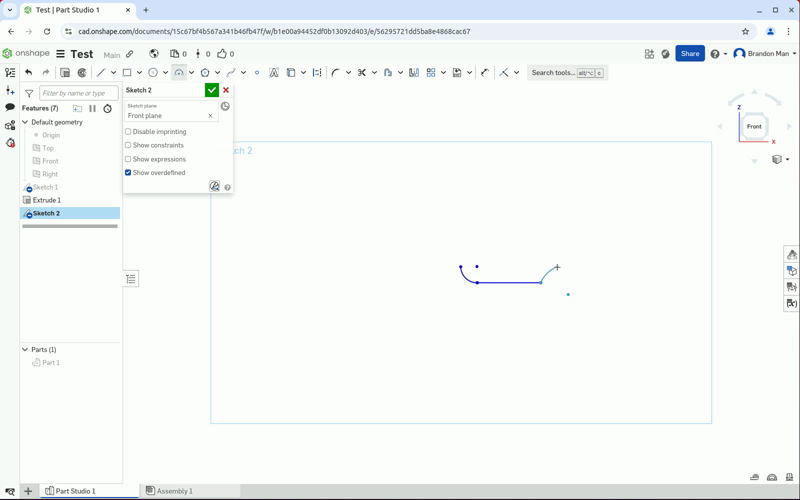
mouse_move(552, 278)
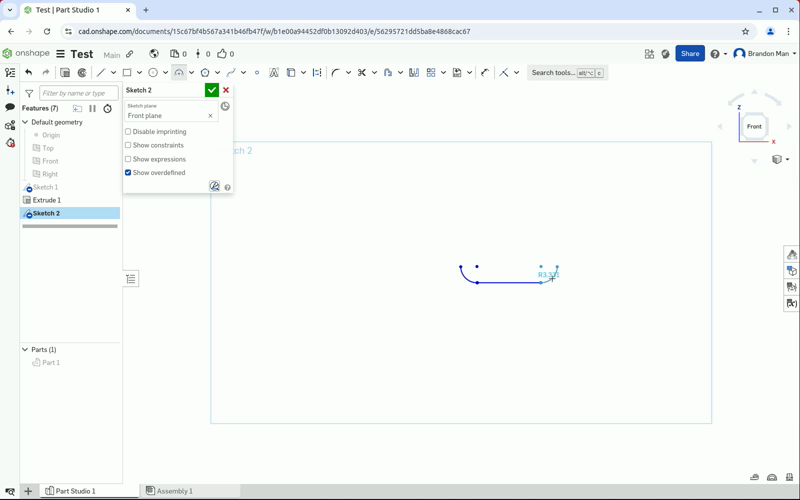
click(552, 278)
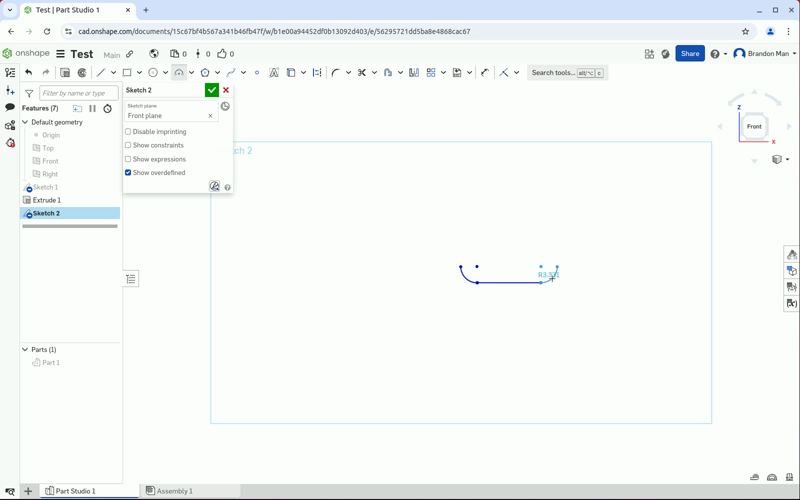
key_up(shift)
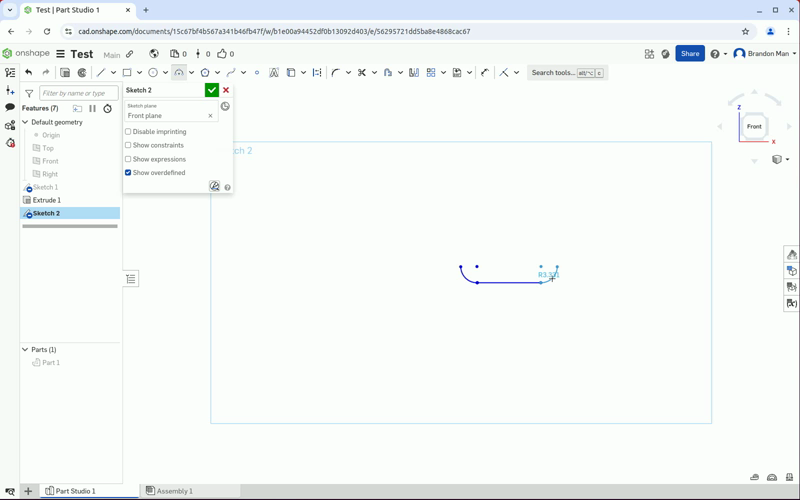
key(esc)
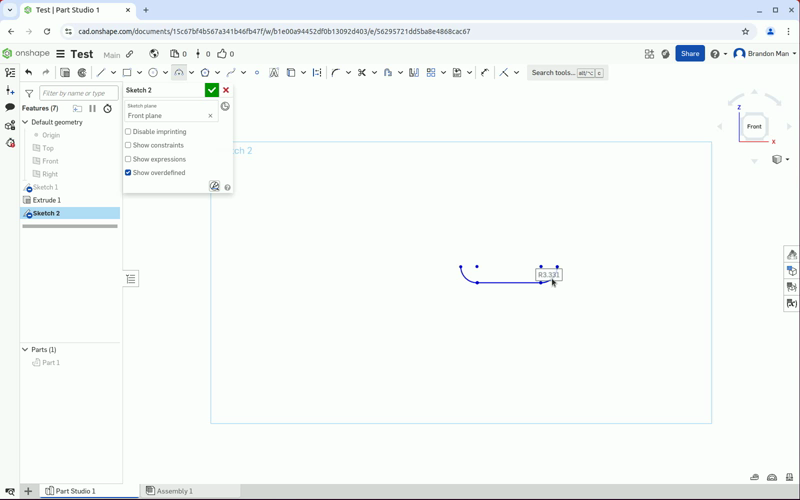
key(l)
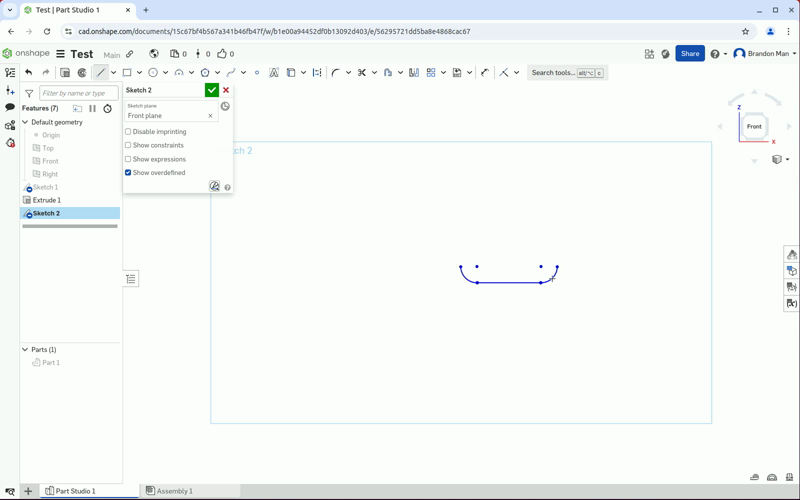
mouse_move(557, 266)
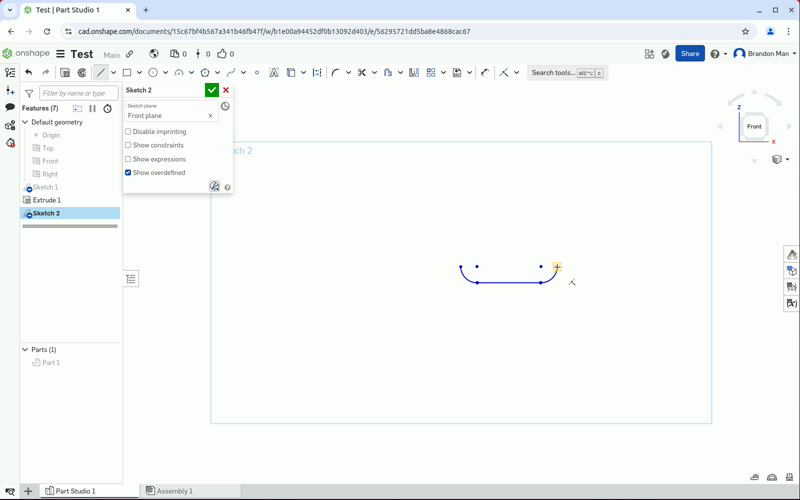
click(557, 266)
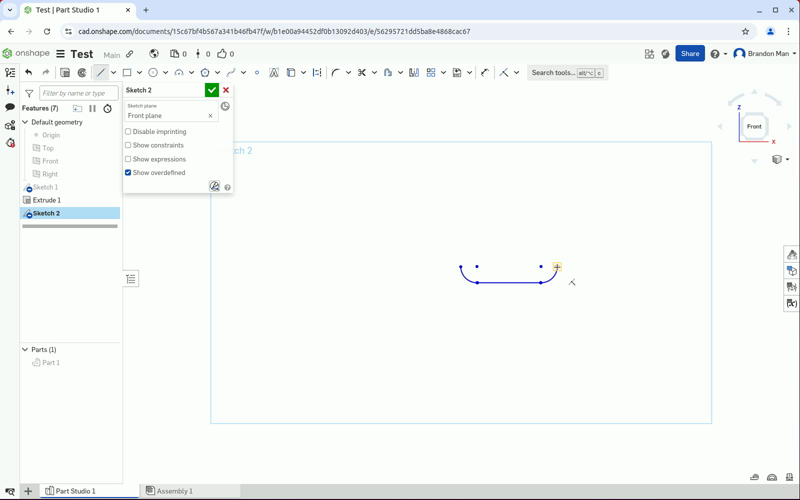
key_down(shift)
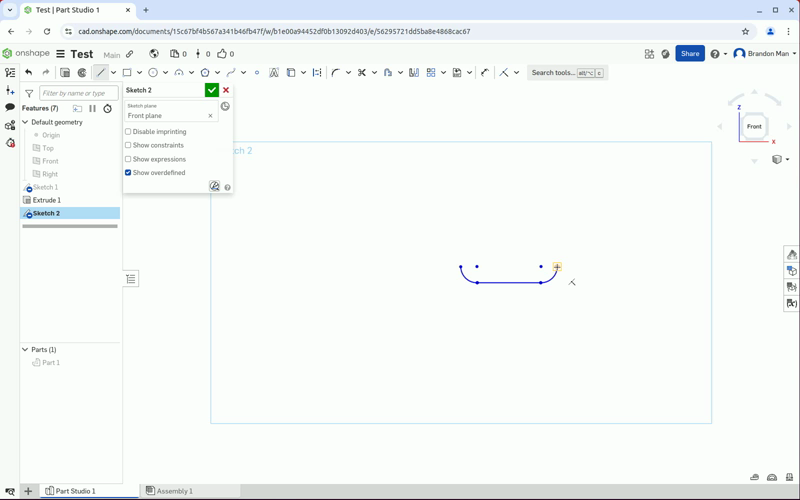
mouse_move(587, 266)
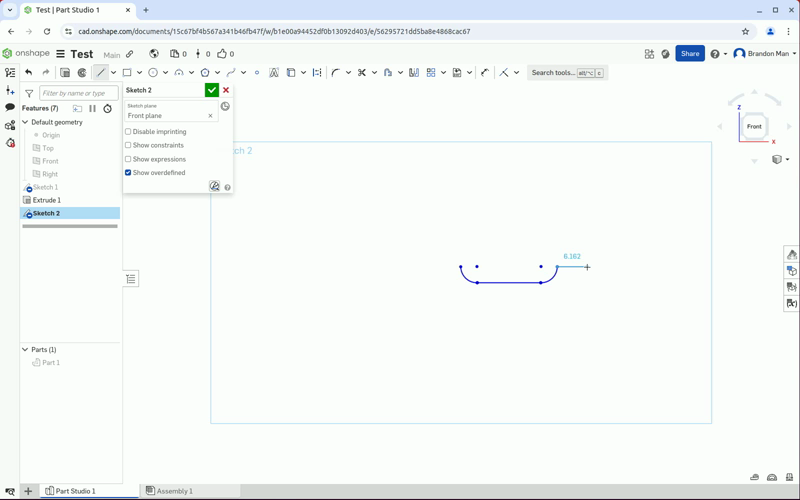
mouse_move(557, 217)
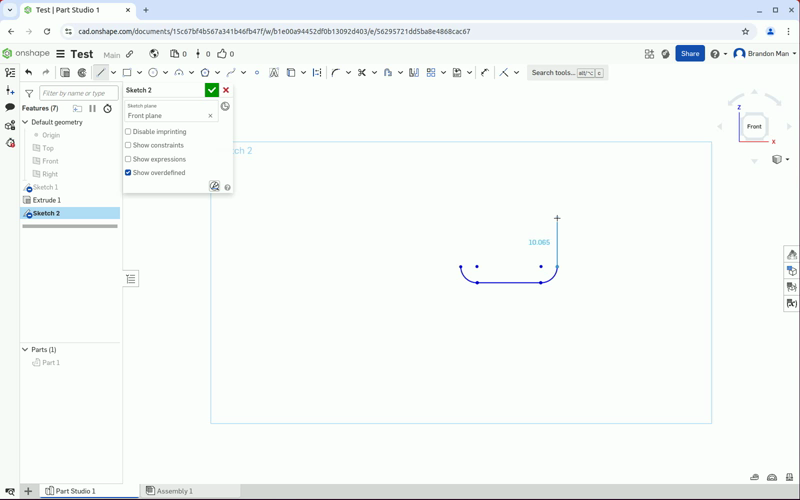
click(557, 217)
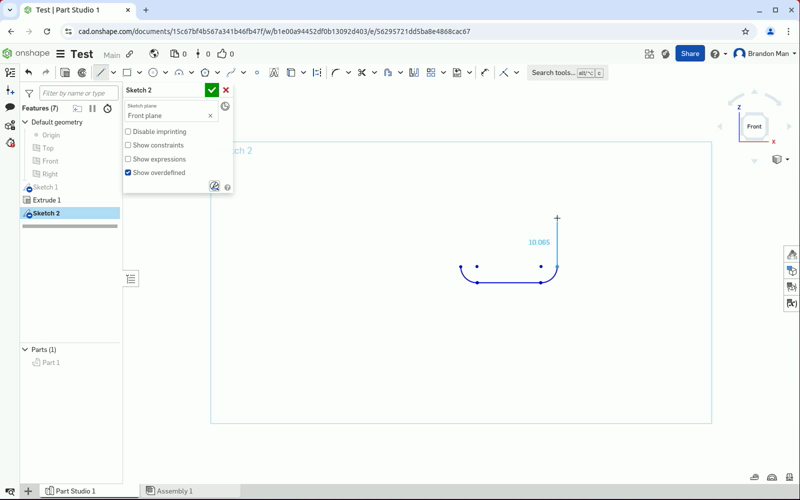
key_up(shift)
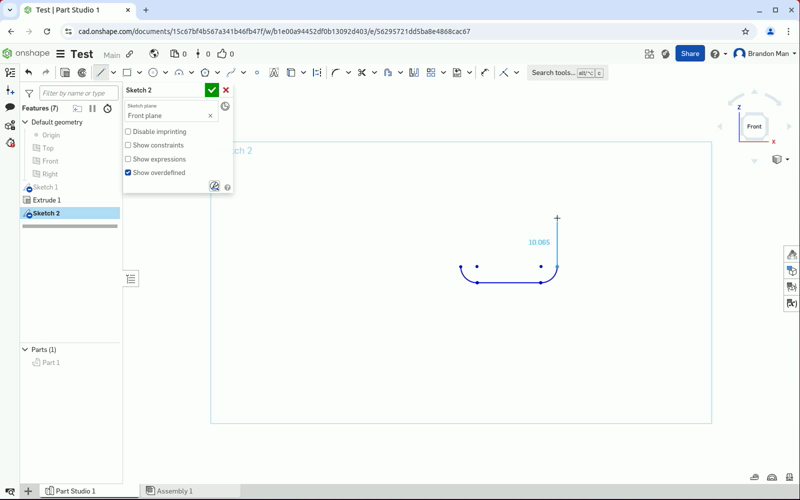
key_down(shift)
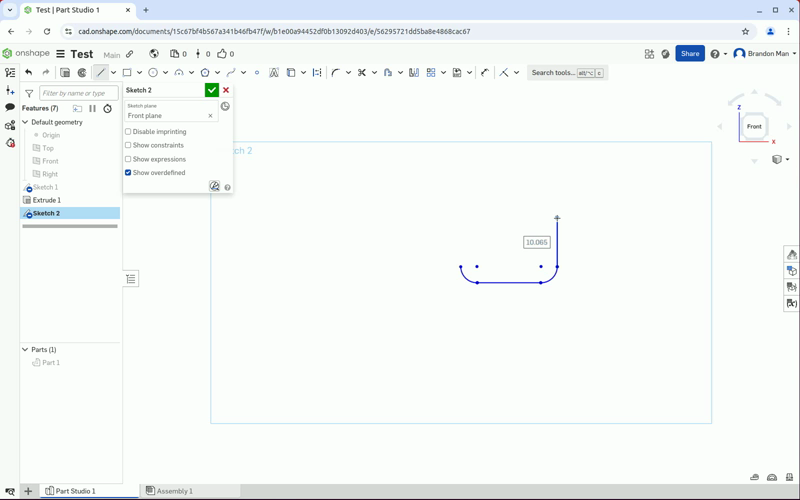
mouse_move(587, 217)
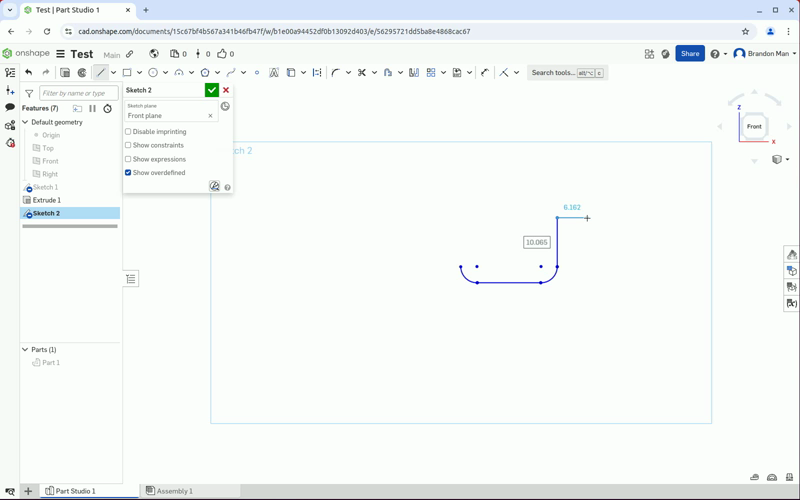
mouse_move(532, 217)
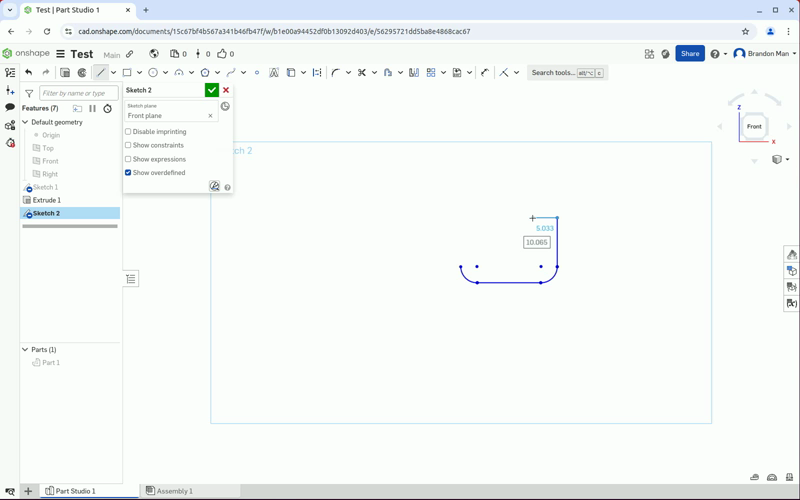
click(532, 217)
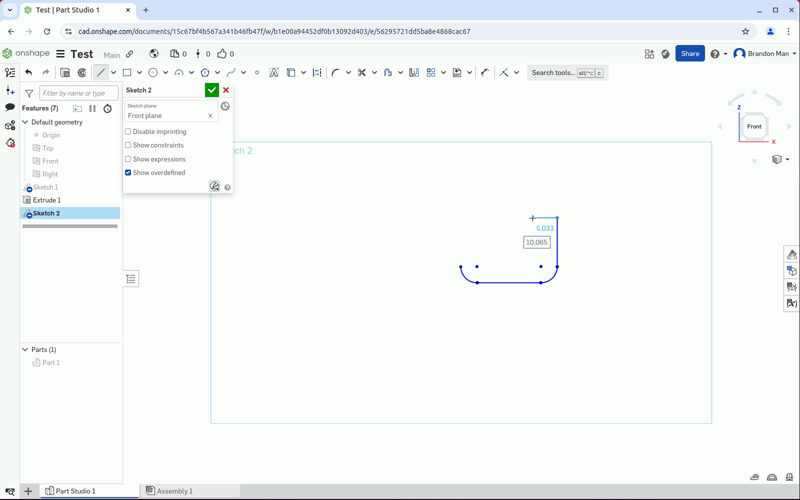
key_up(shift)
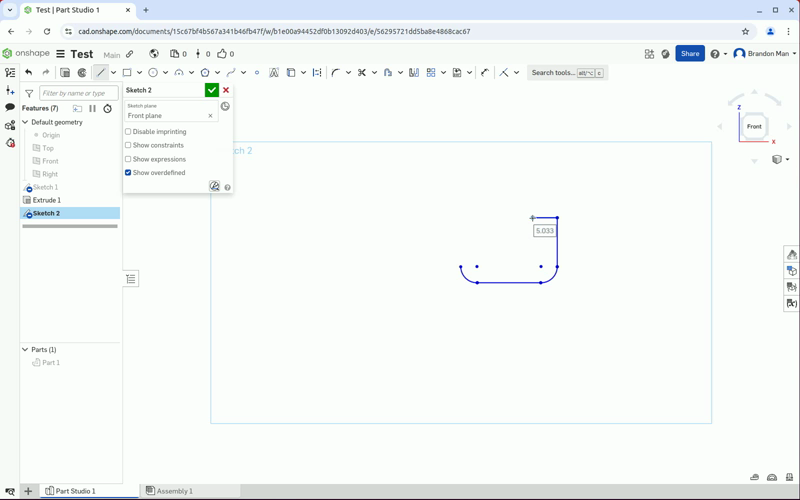
key(esc)
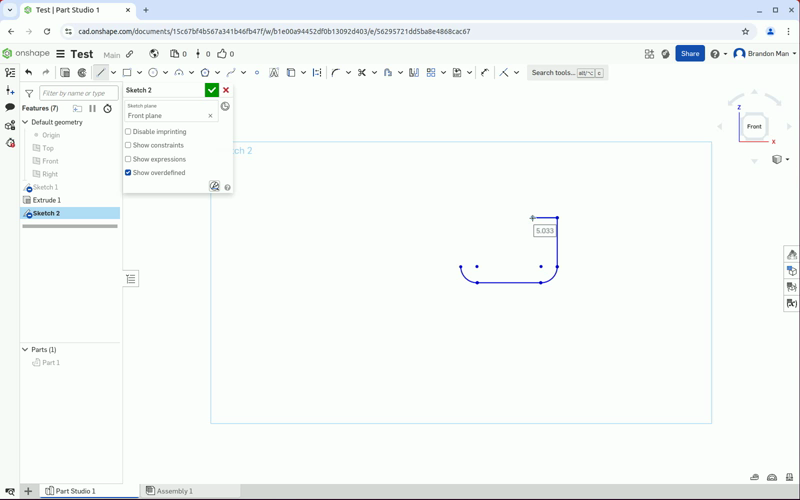
key(a)
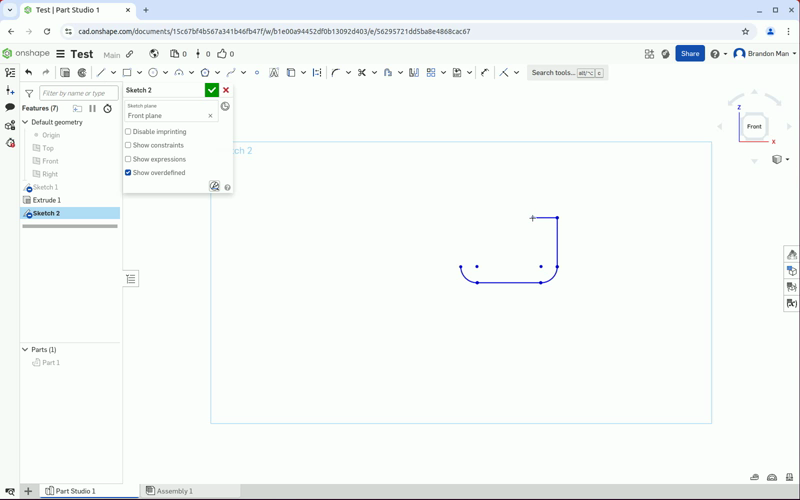
mouse_move(532, 217)
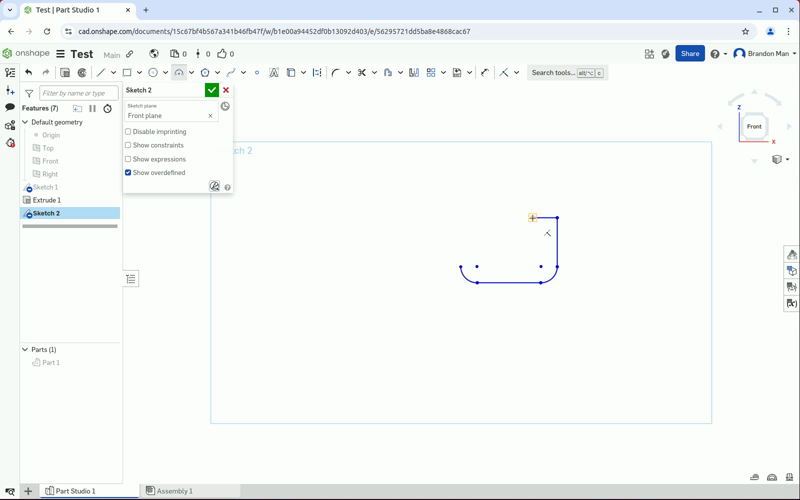
click(532, 217)
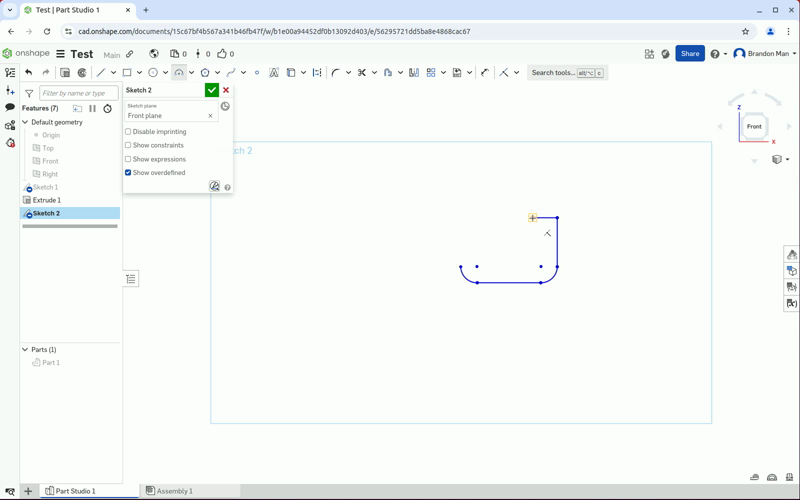
key_down(shift)
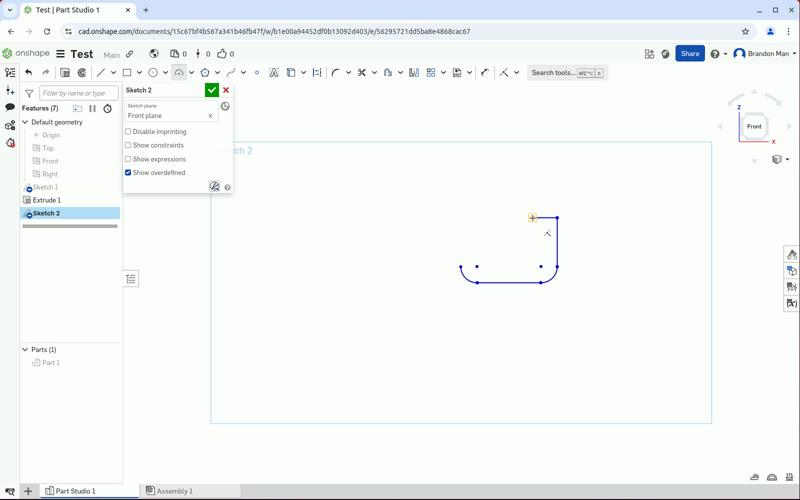
mouse_move(485, 217)
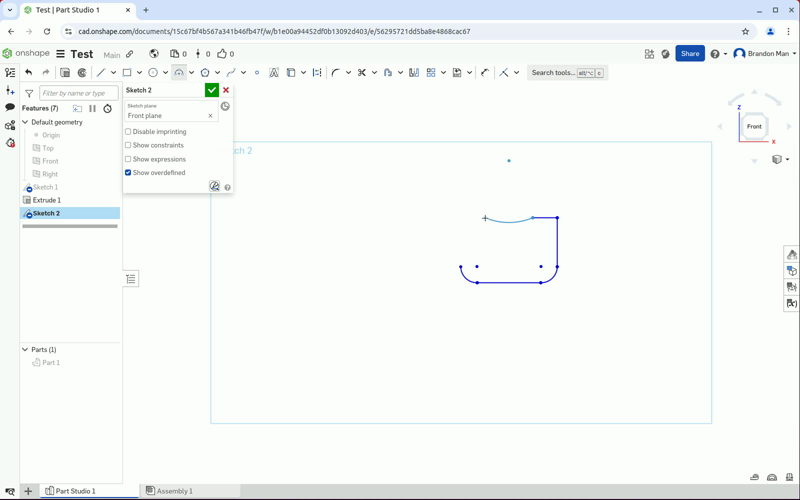
click(485, 217)
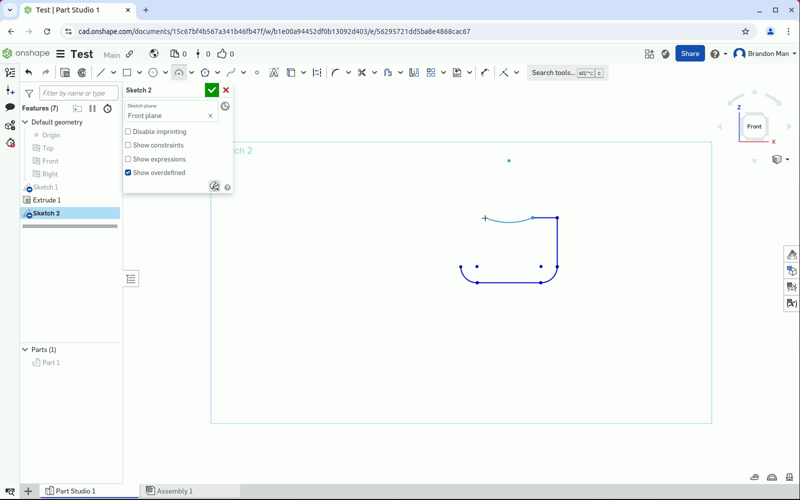
mouse_move(508, 241)
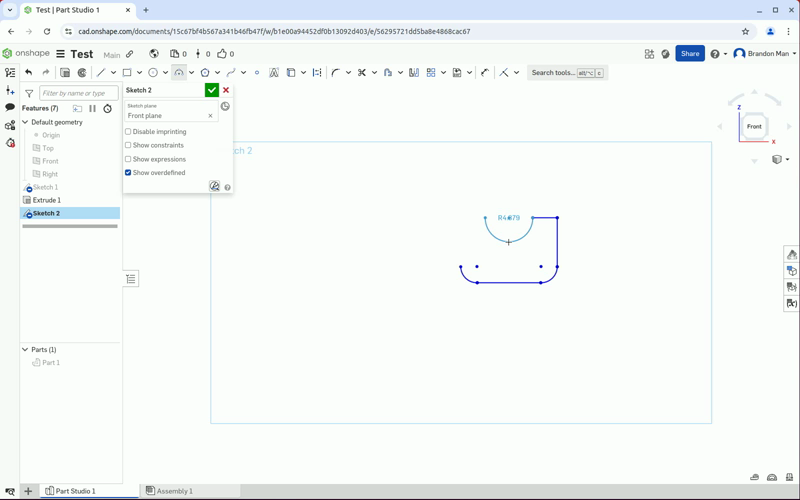
click(508, 241)
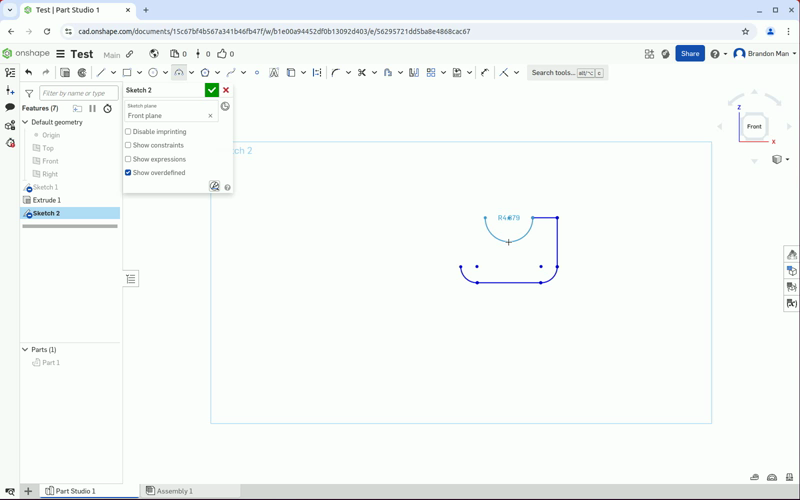
key_up(shift)
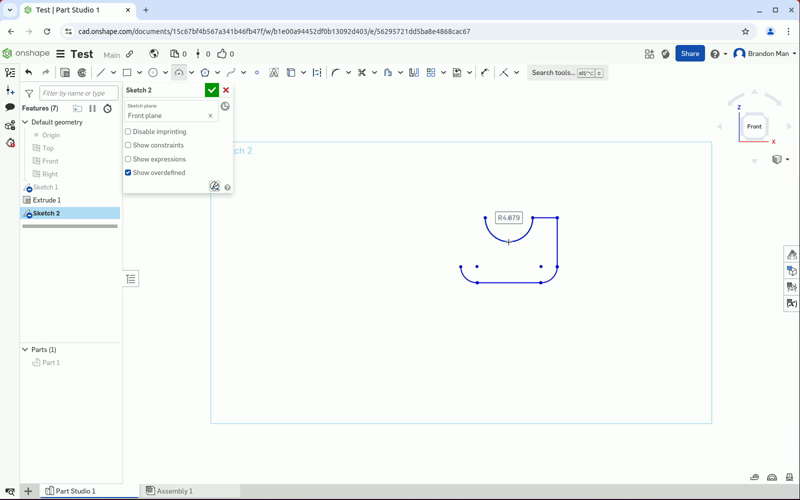
key(esc)
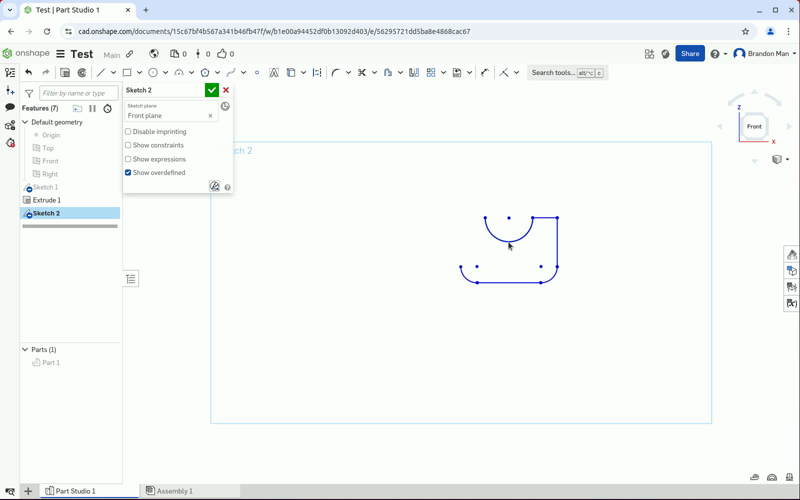
key(l)
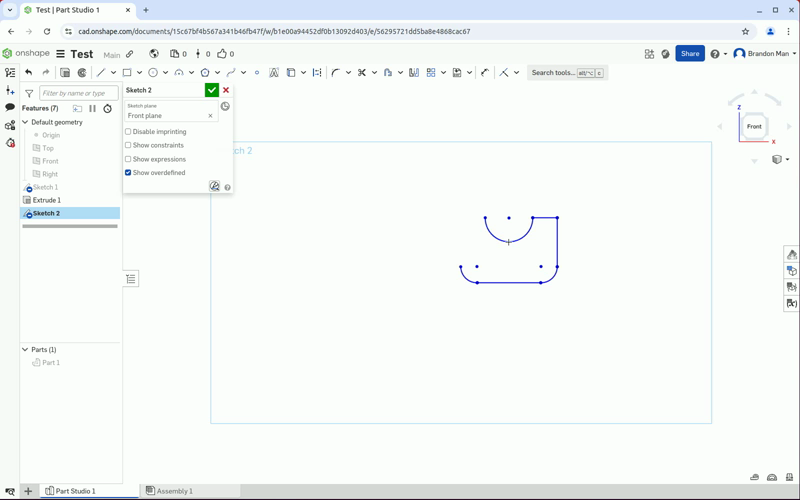
mouse_move(485, 217)
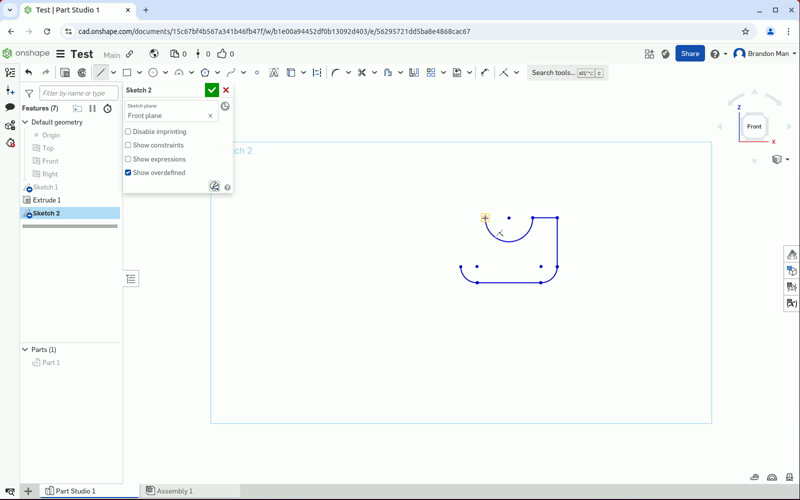
click(485, 217)
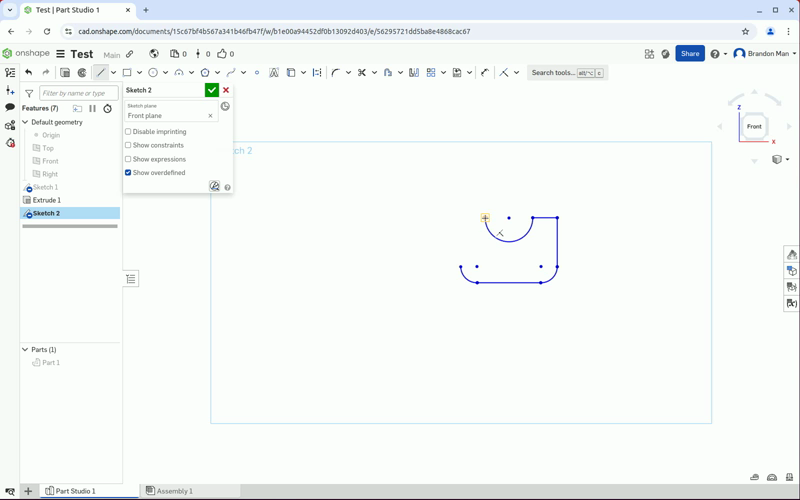
key_down(shift)
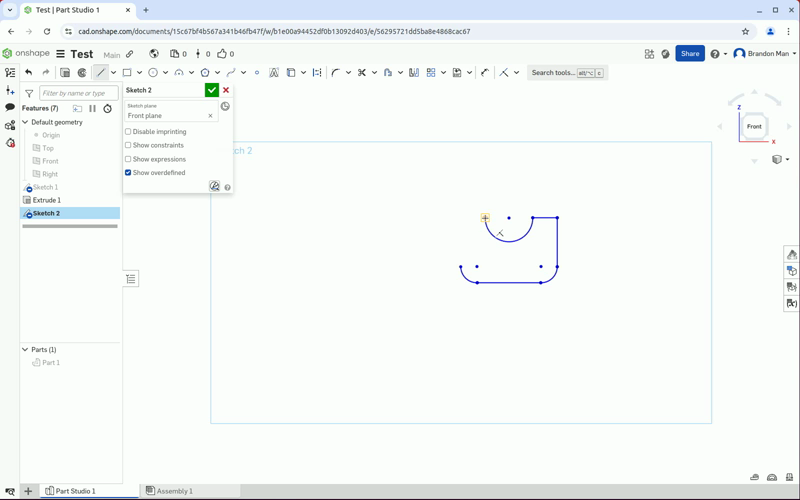
mouse_move(515, 217)
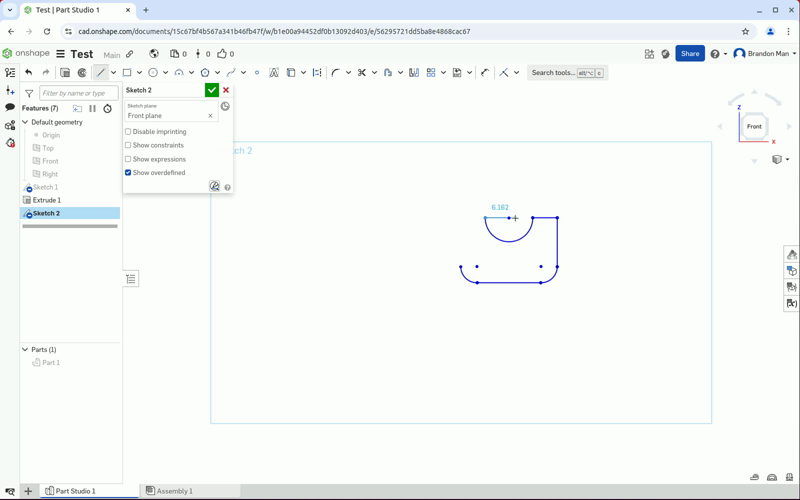
mouse_move(460, 217)
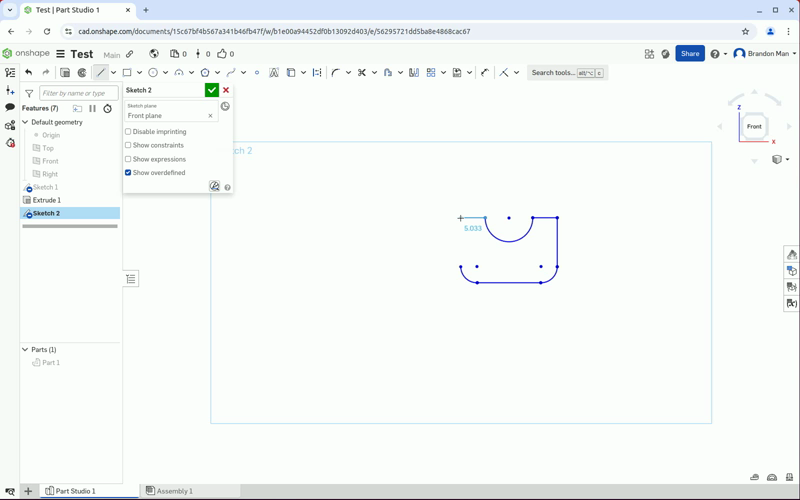
click(460, 217)
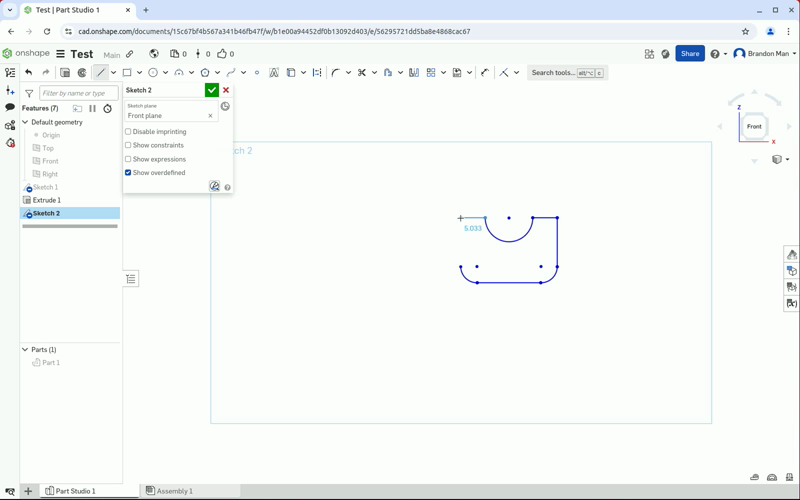
key_up(shift)
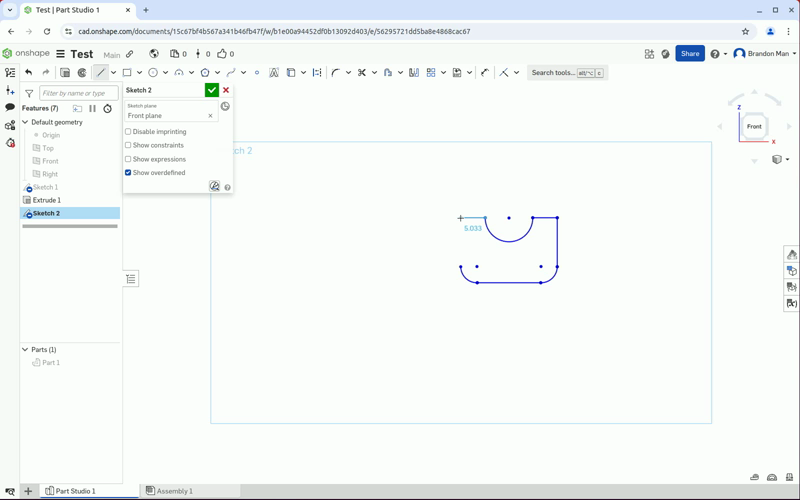
mouse_move(490, 217)
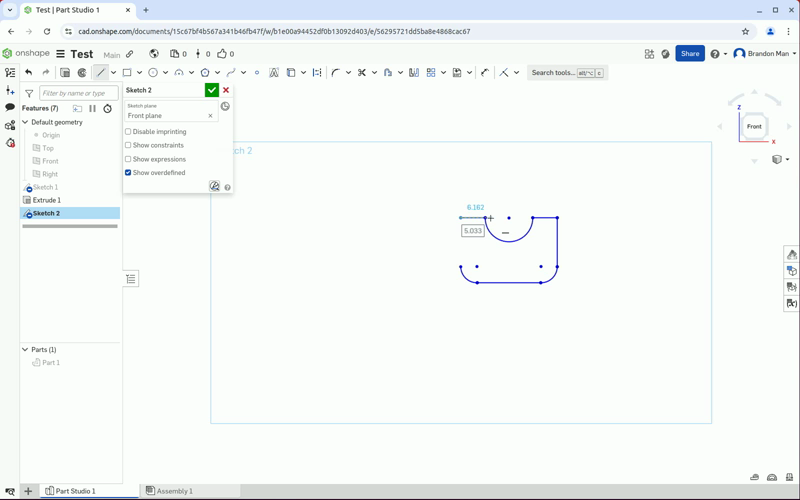
key_down(shift)
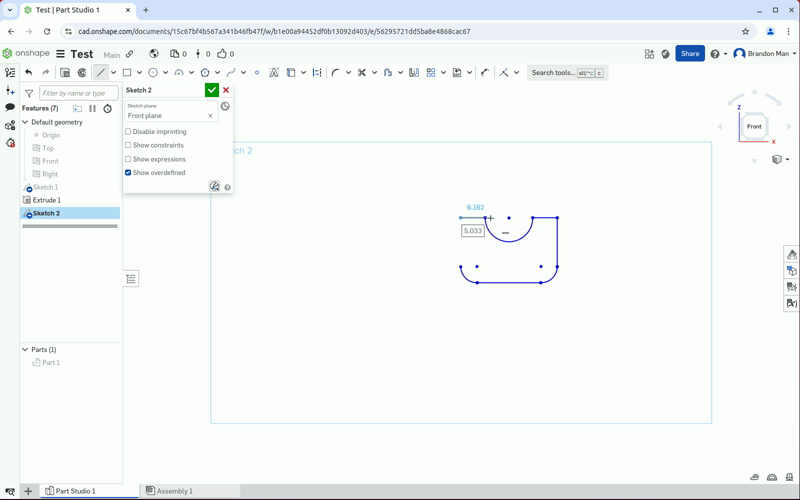
mouse_move(460, 266)
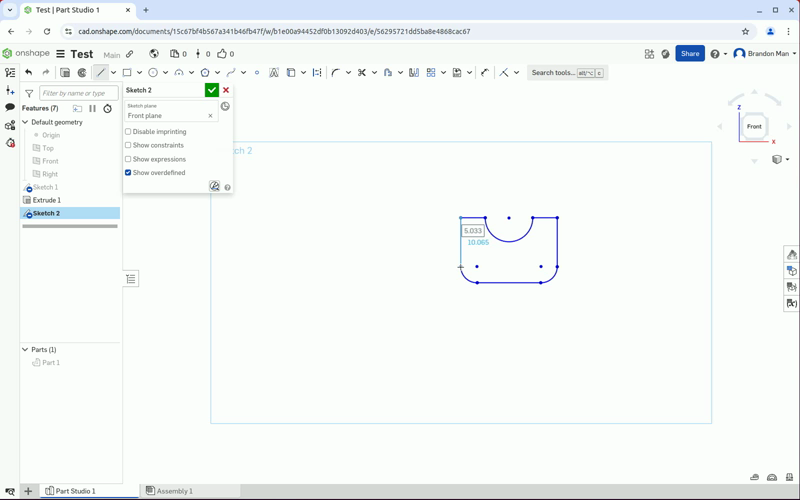
key_up(shift)
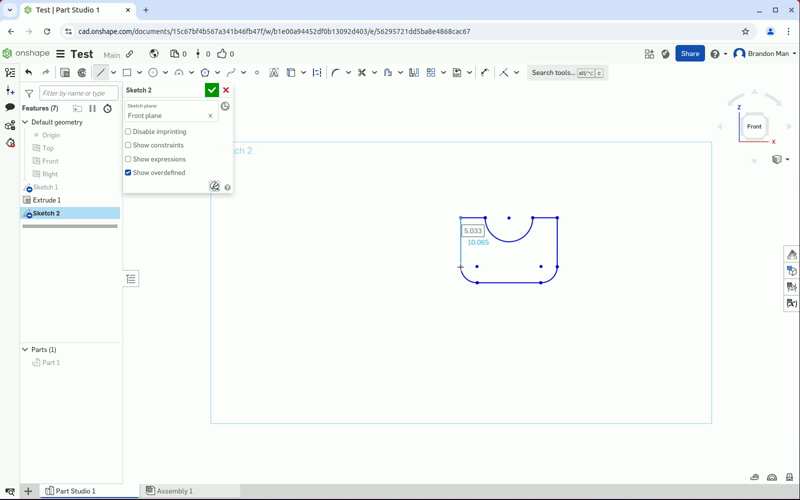
click(460, 266)
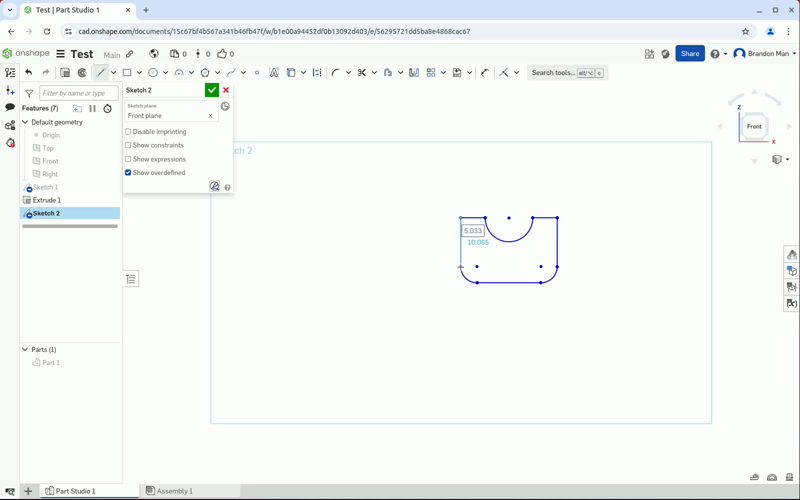
key(esc)
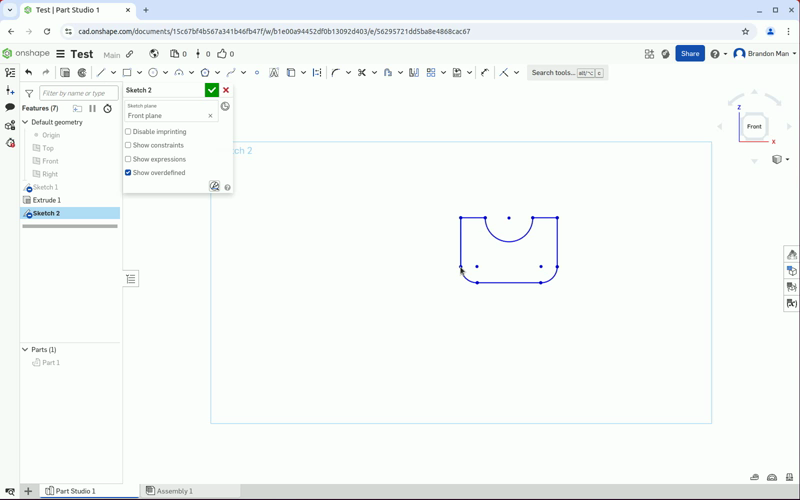
mouse_move(482, 227)
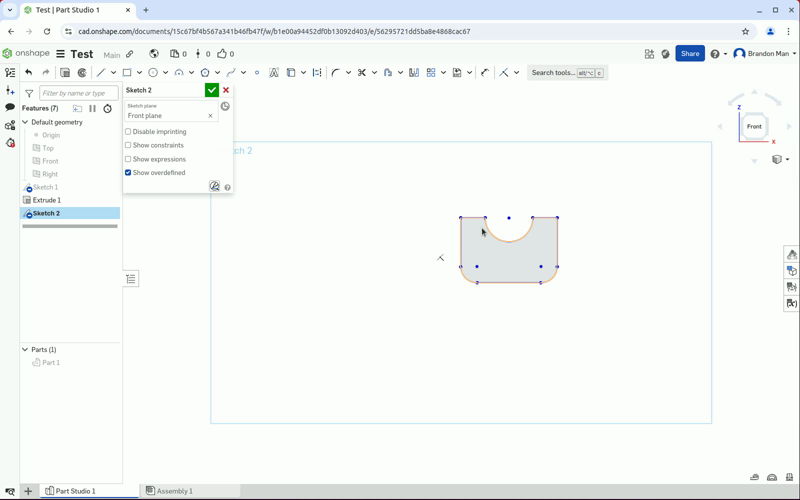
scroll(6)
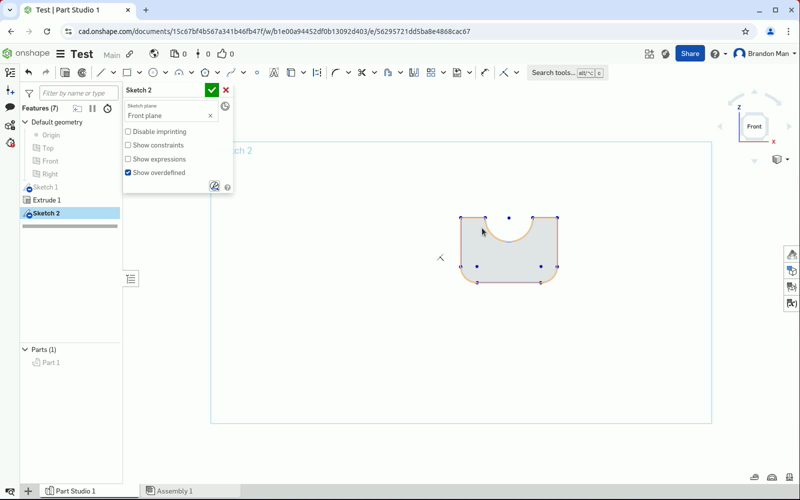
scroll(6)
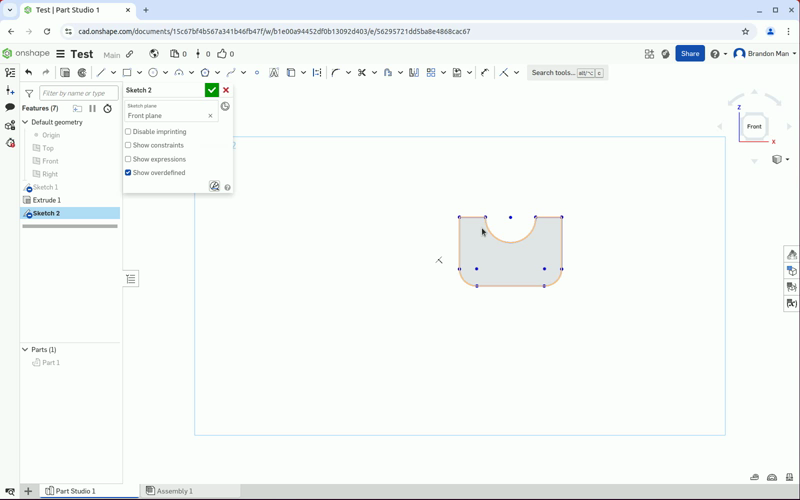
scroll(6)
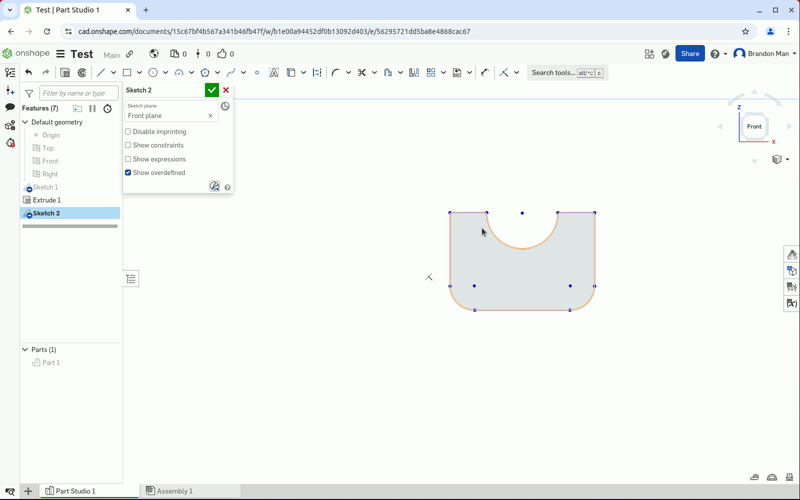
scroll(6)
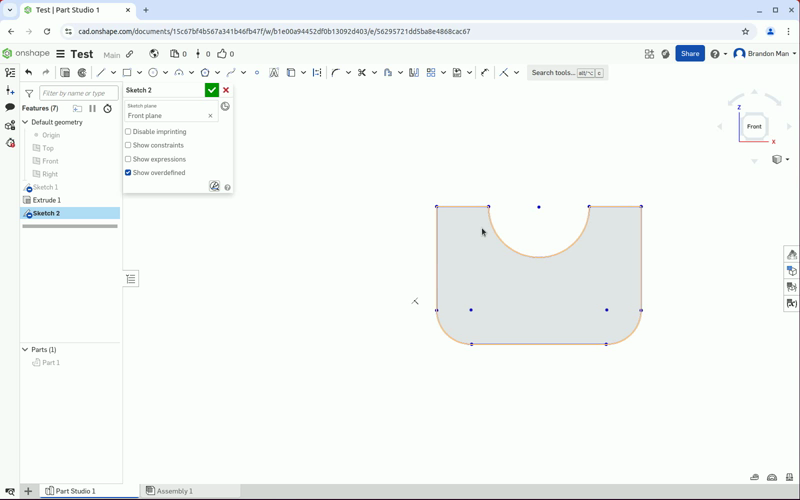
scroll(6)
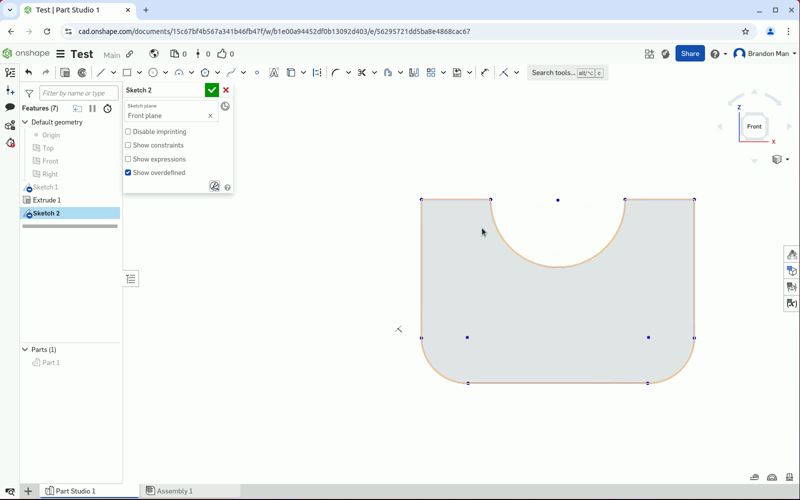
scroll(6)
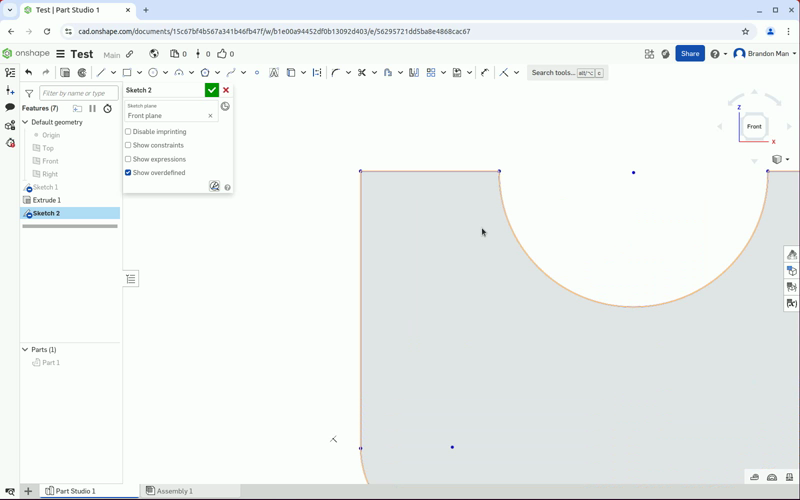
scroll(6)
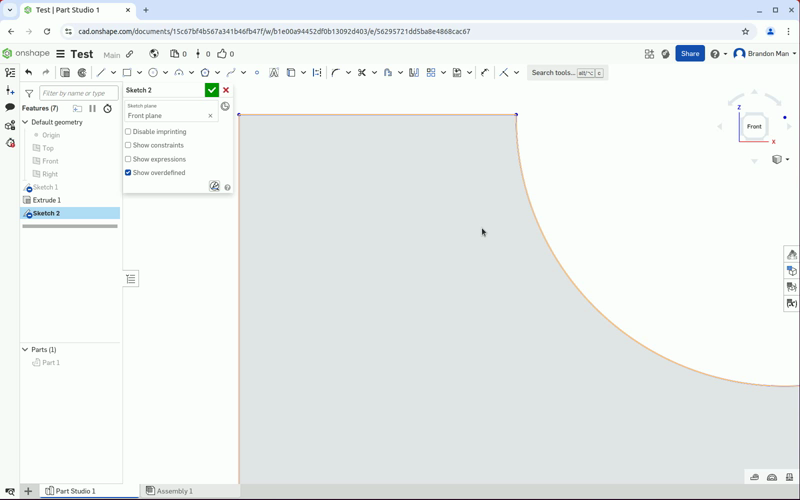
click(482, 227)
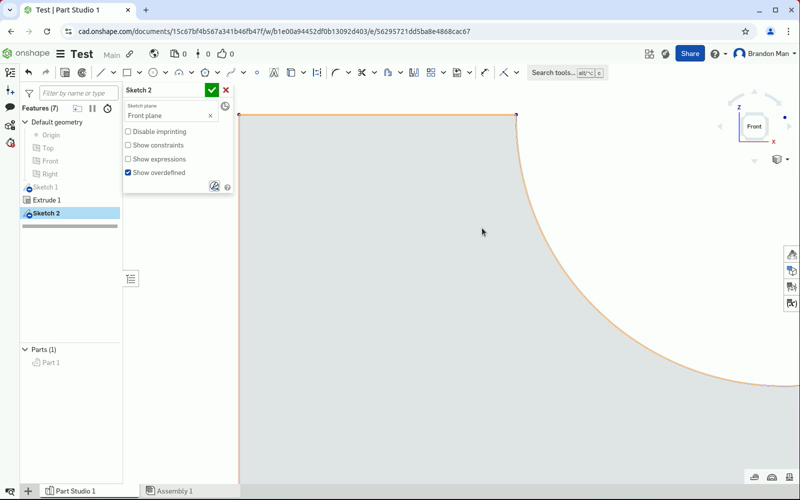
scroll(-6)
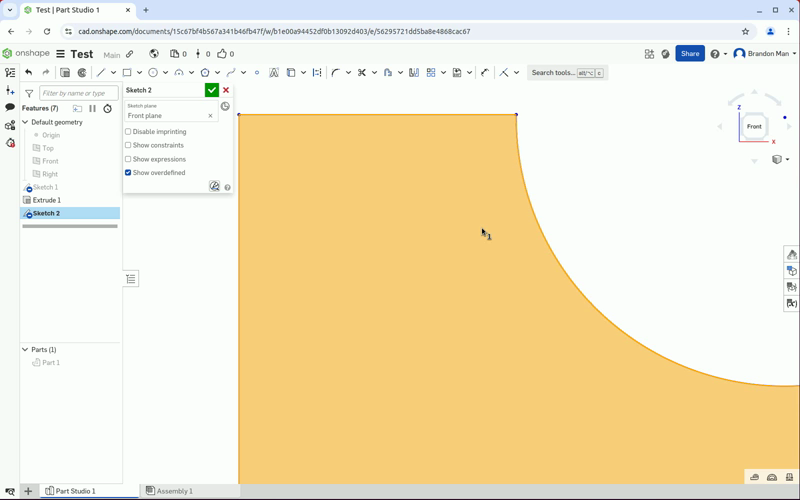
scroll(-6)
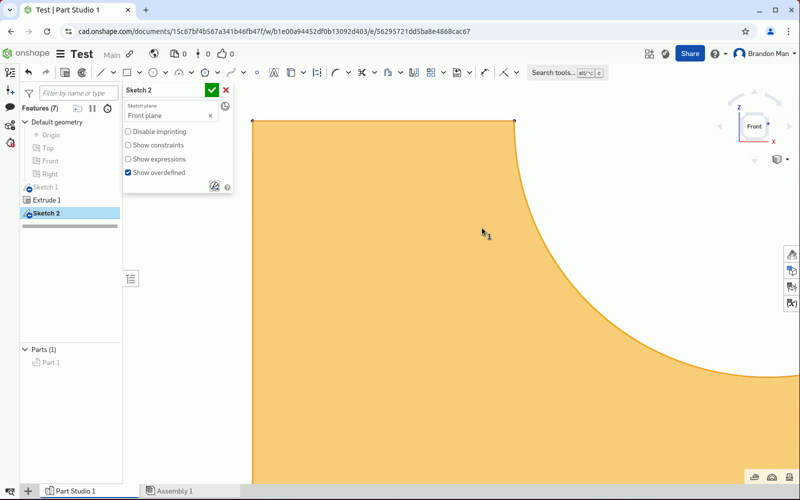
scroll(-6)
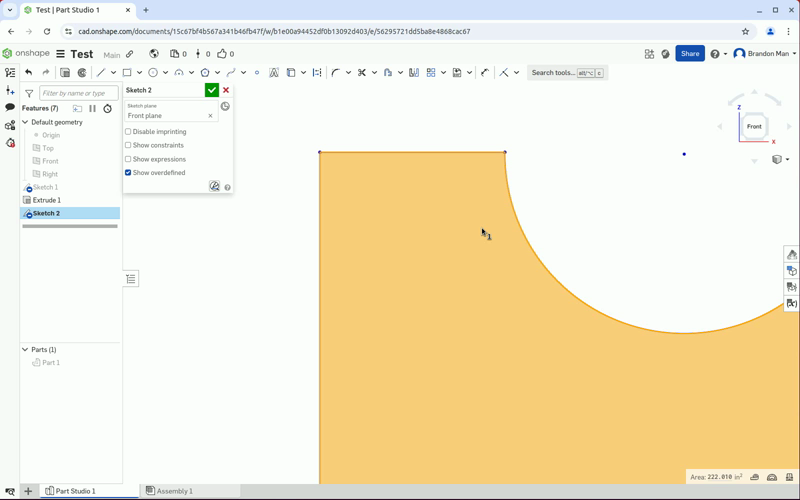
scroll(-6)
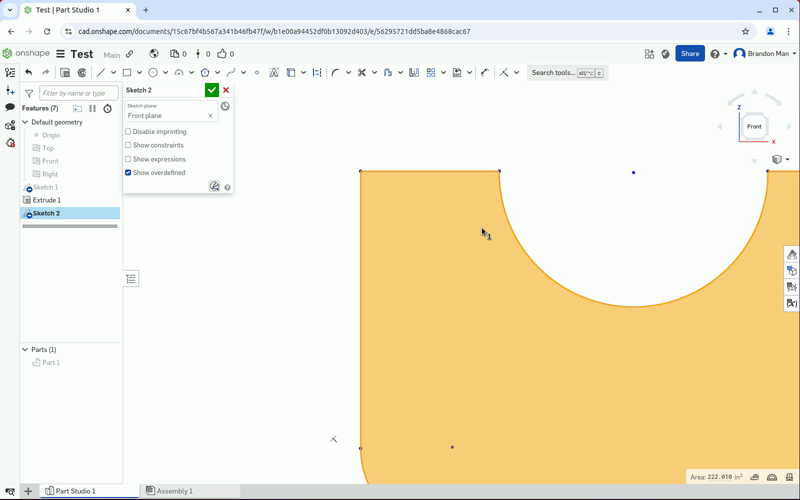
scroll(-6)
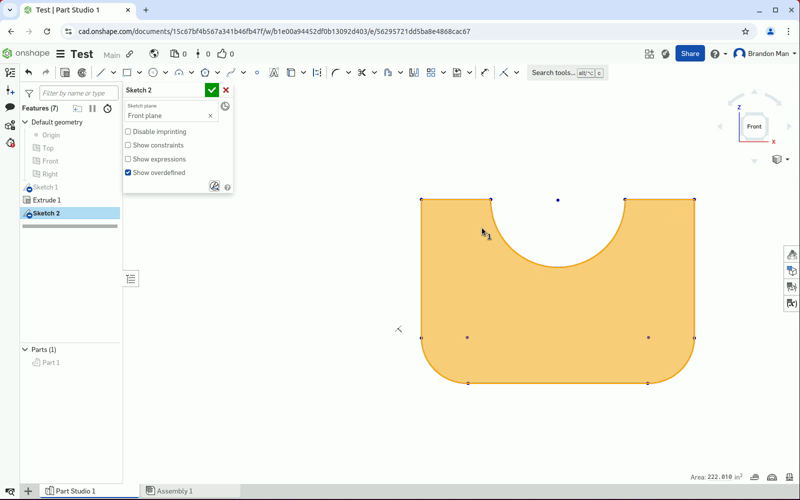
scroll(-6)
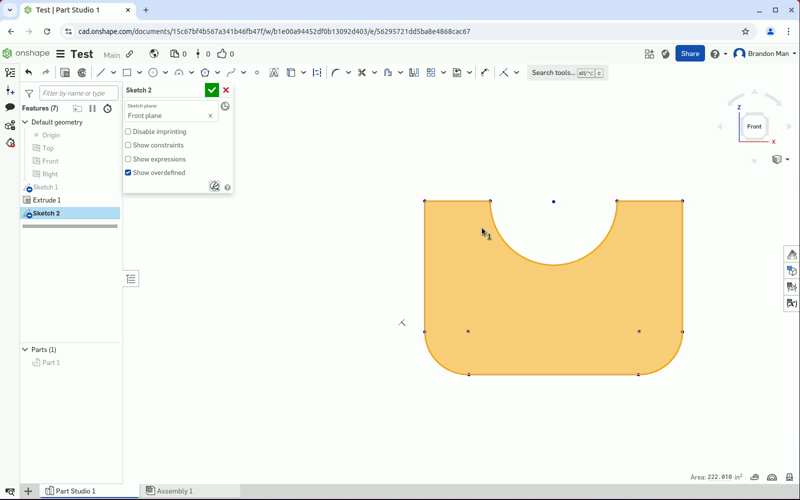
scroll(-6)
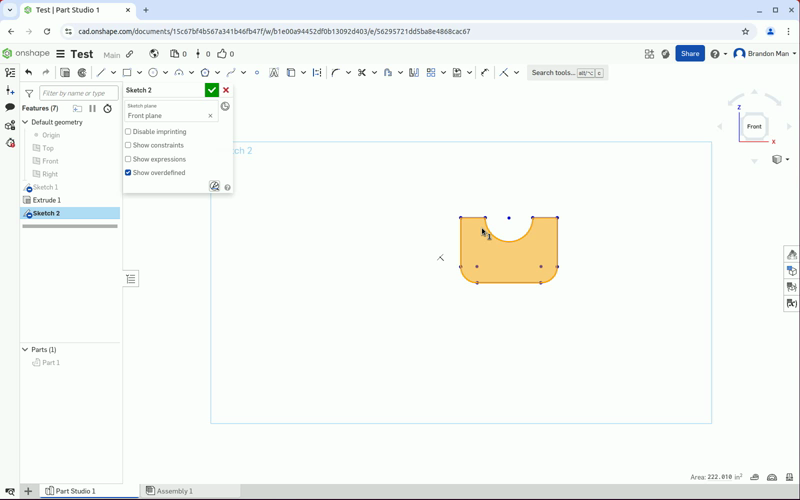
mouse_move(73, 352)
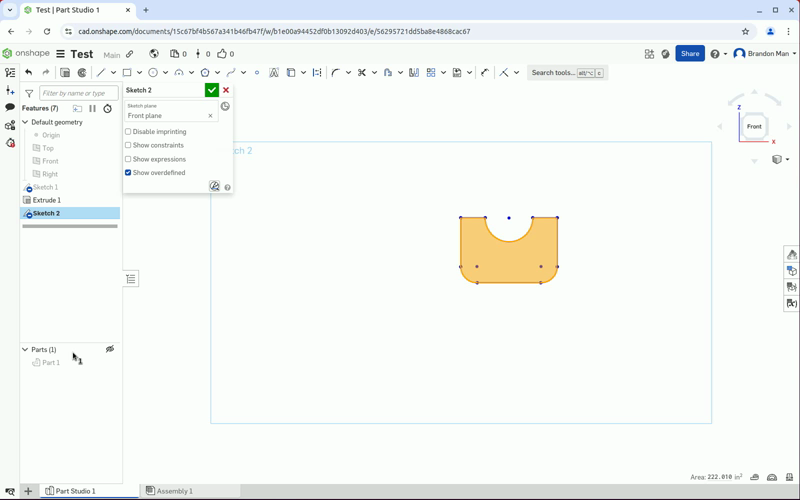
key(shift+y)
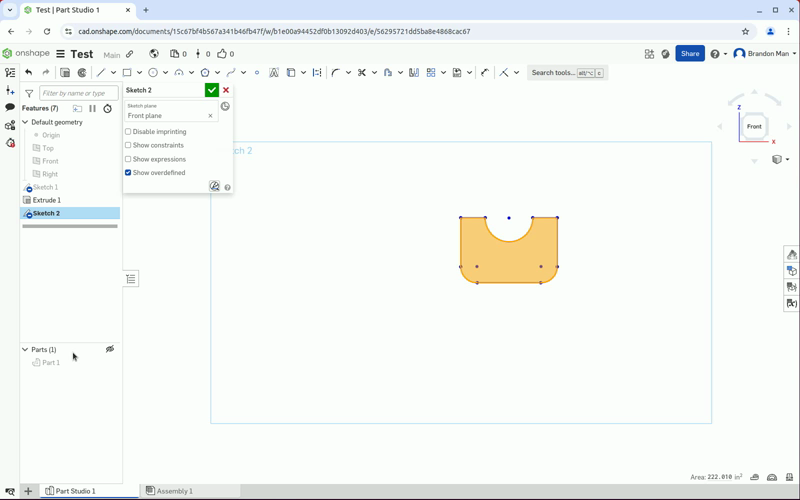
key(shift+e)
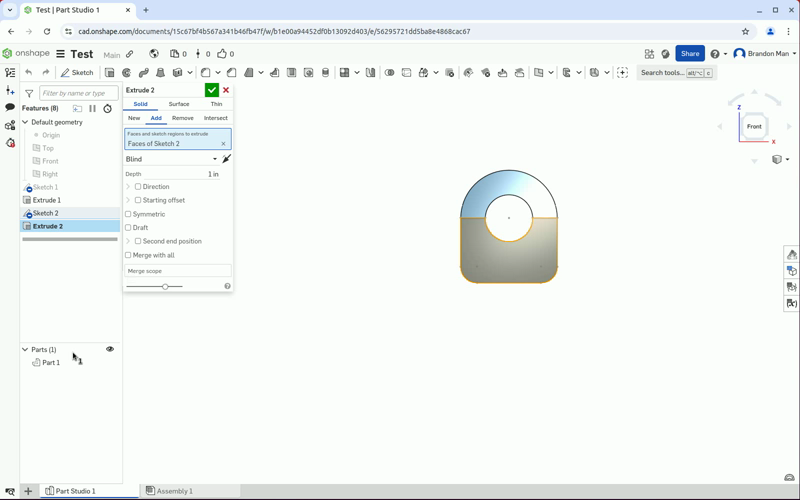
mouse_move(143, 106)
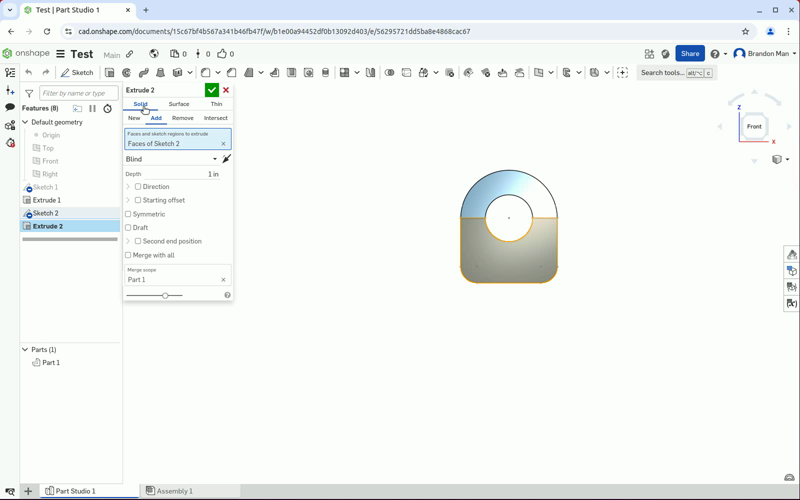
click(143, 106)
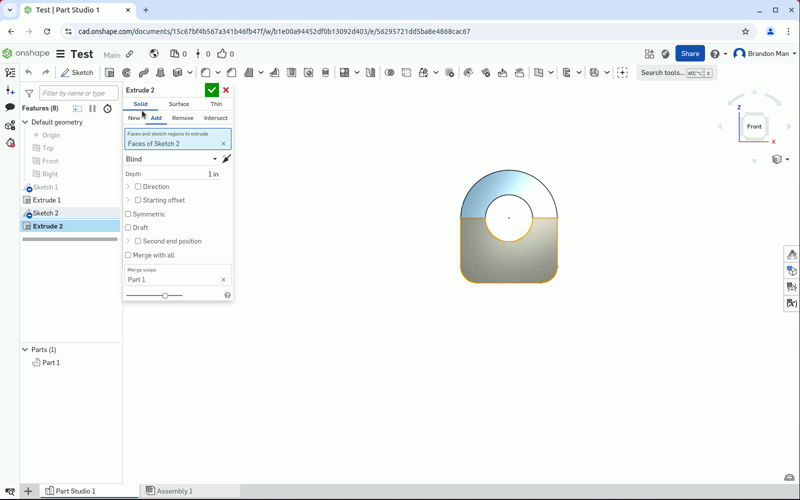
mouse_move(137, 120)
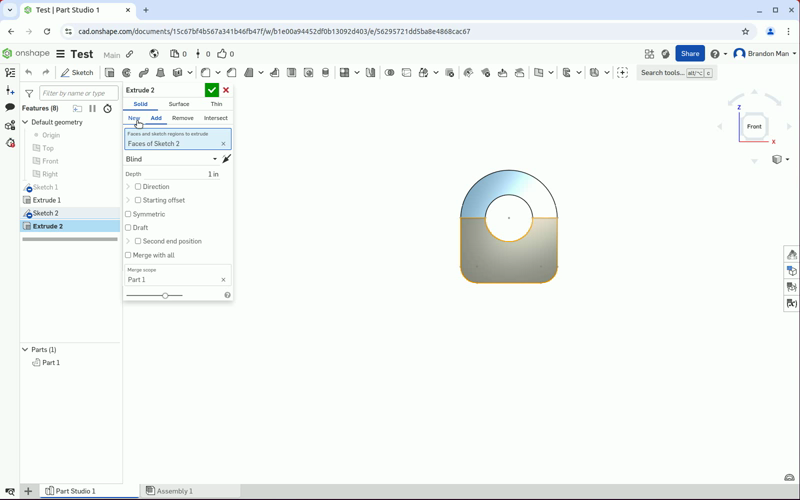
click(137, 120)
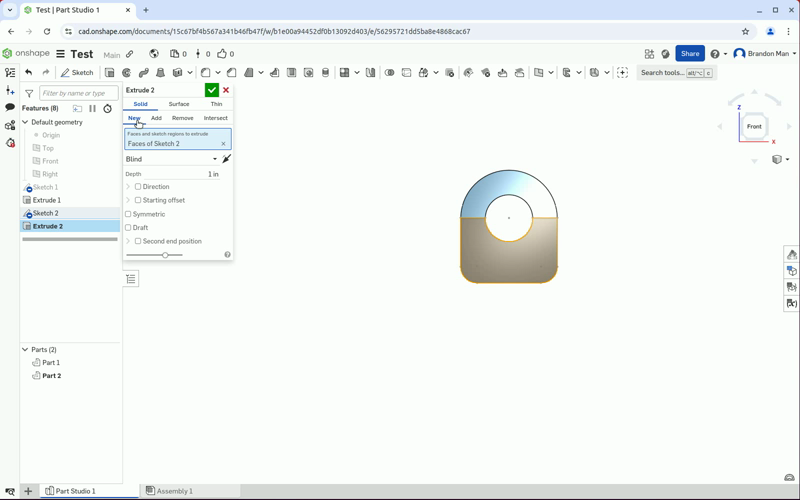
key(tab, 4)
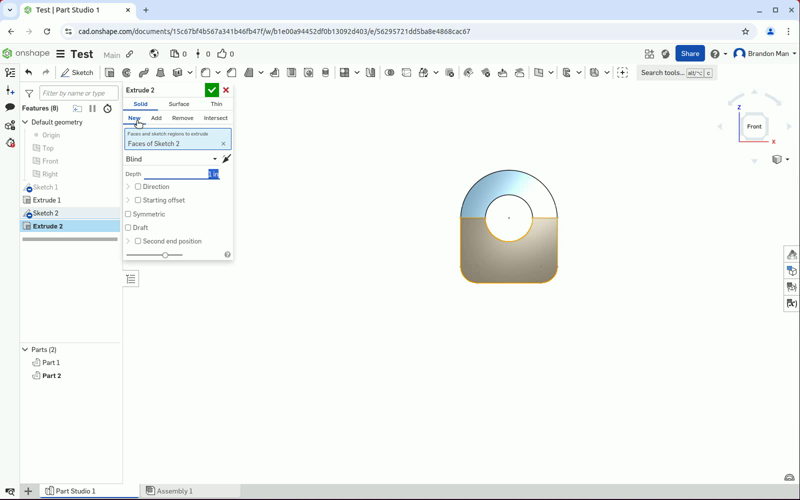
text(3.37)
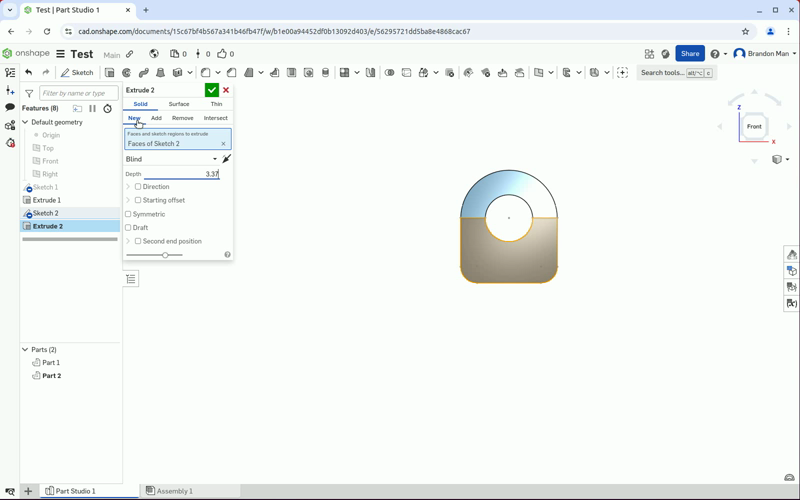
key(enter)
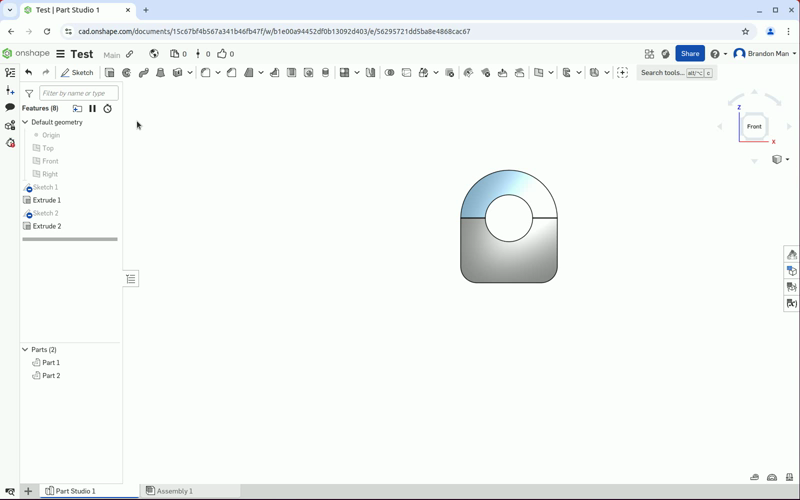
key(shift+h)
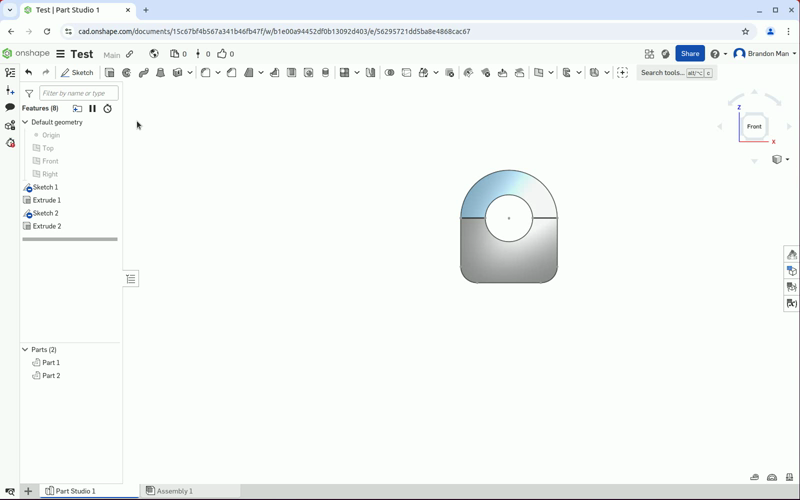
key(shift+h)
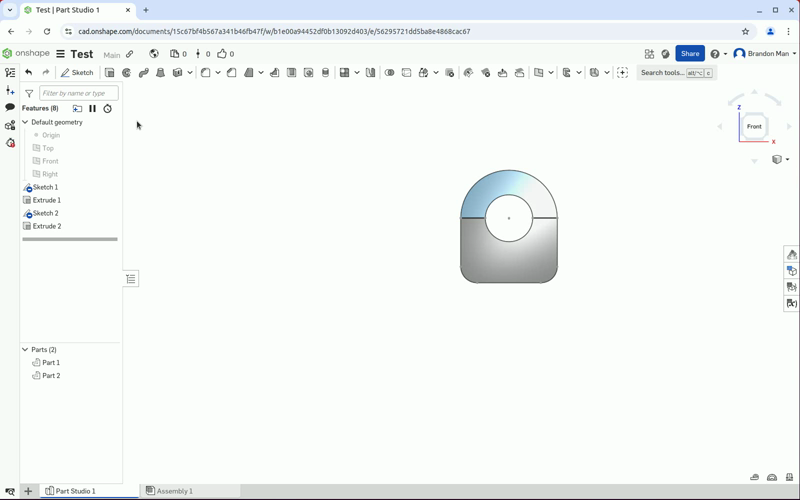
key(shift+7)
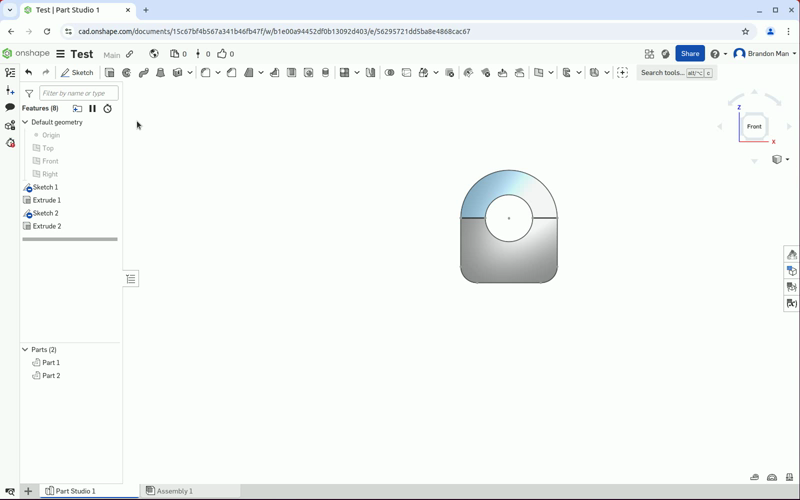
key(left, 2)
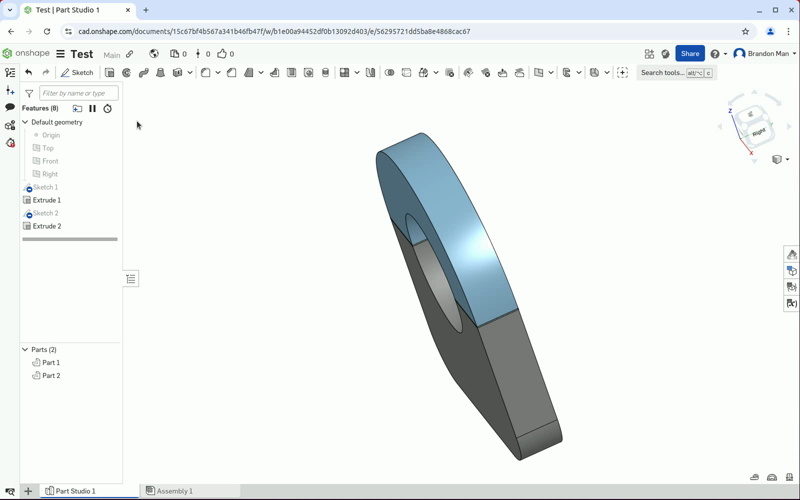
key(down, 2)
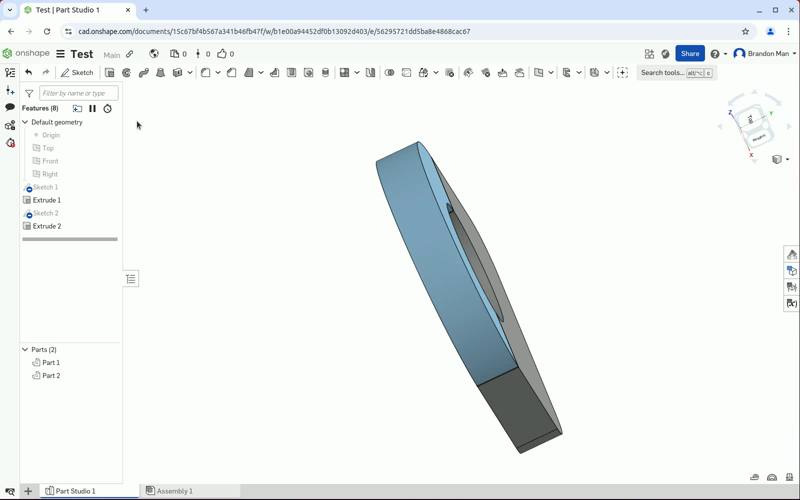
key(up, 2)
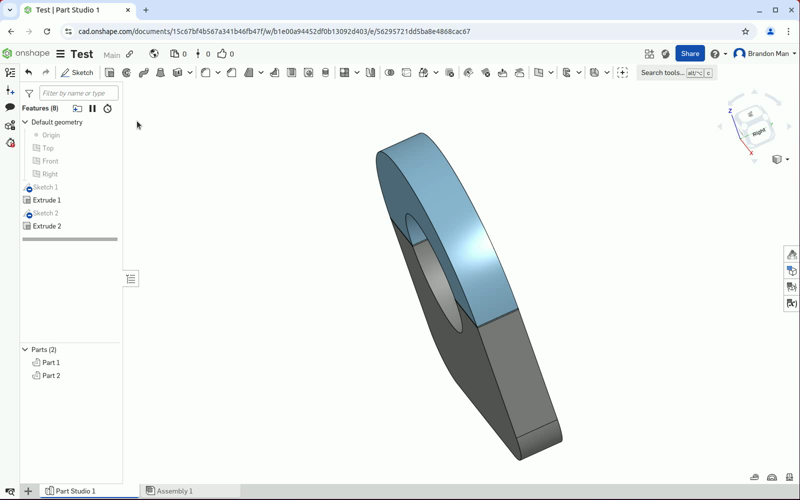
key(right, 2)
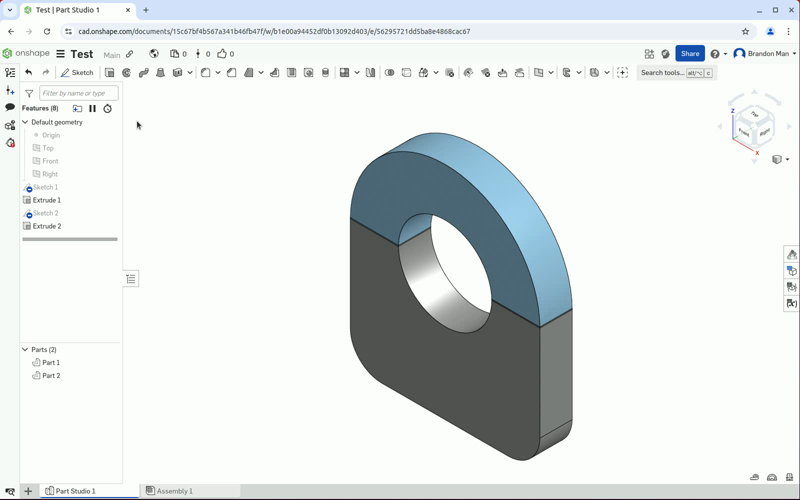
mouse_move(73, 189)
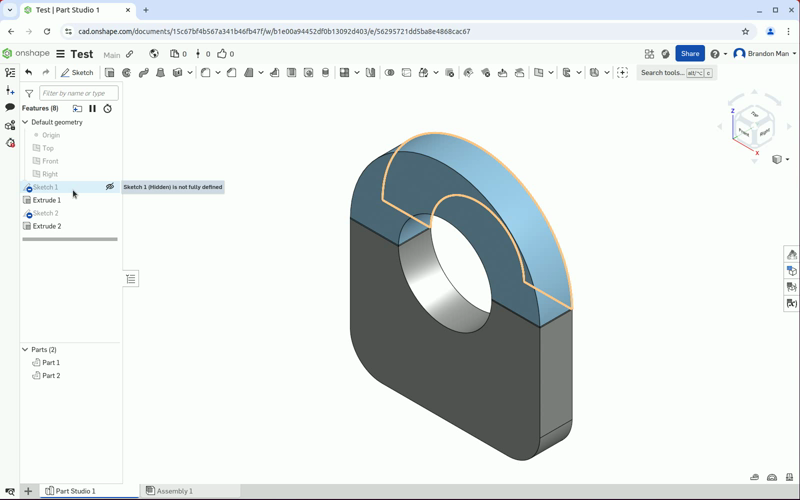
click(73, 189)